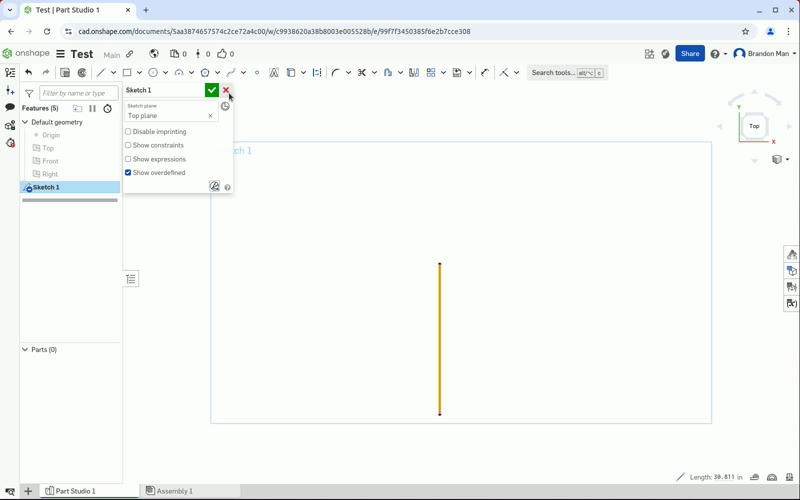
key(shift+h)
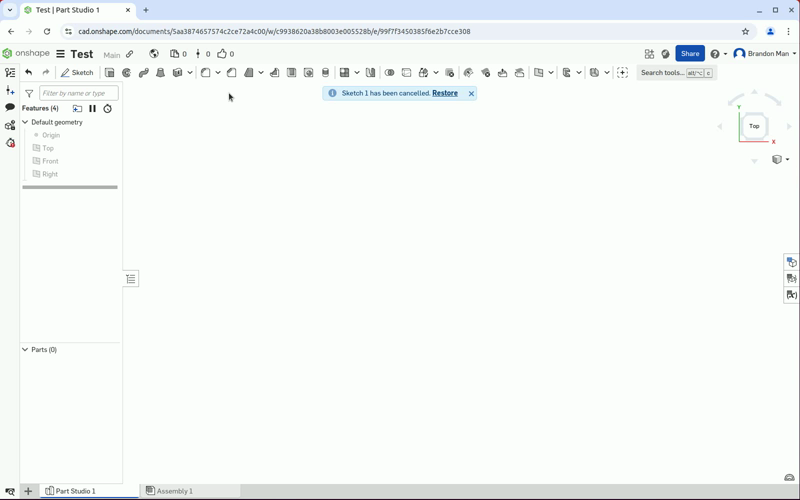
mouse_move(73, 352)
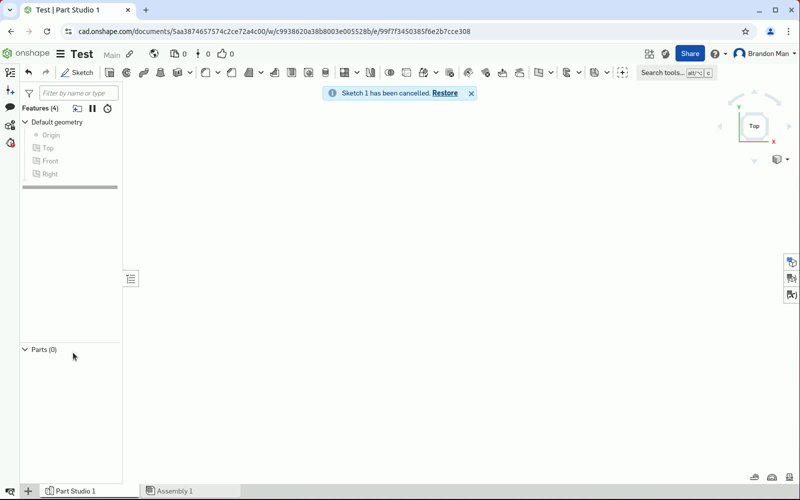
key(y)
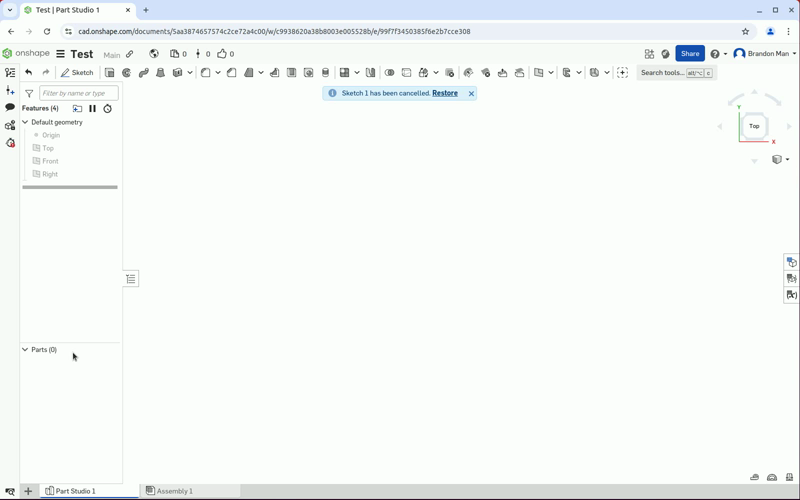
key(shift+p)
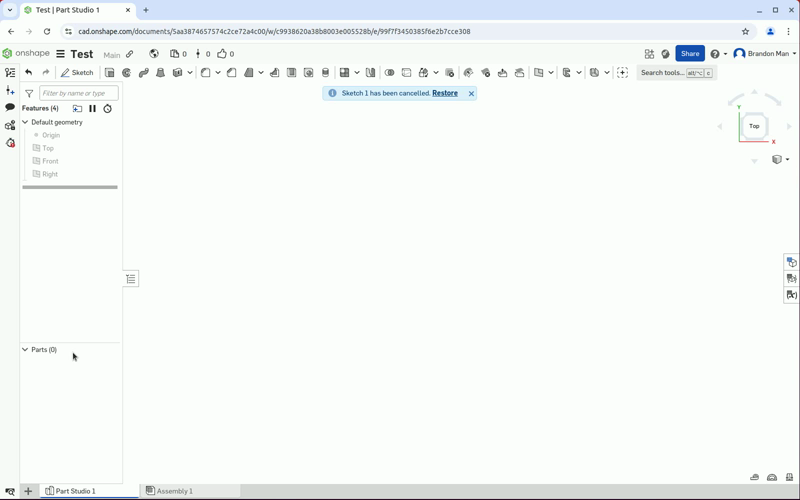
key(space)
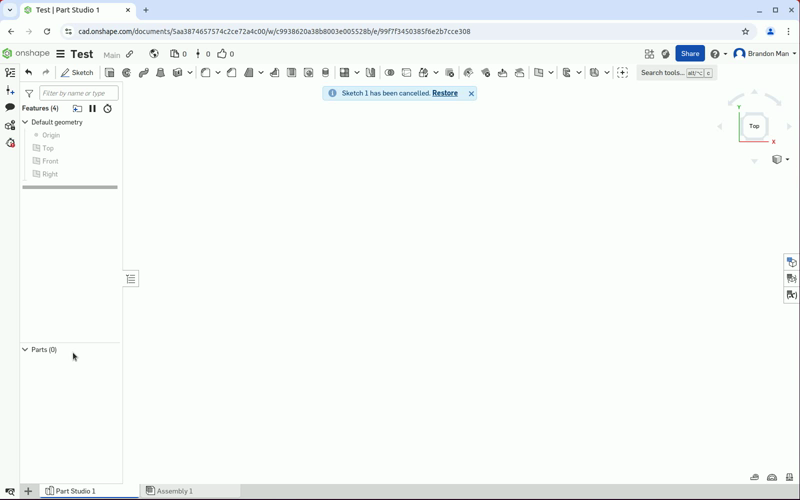
key_down(shift)
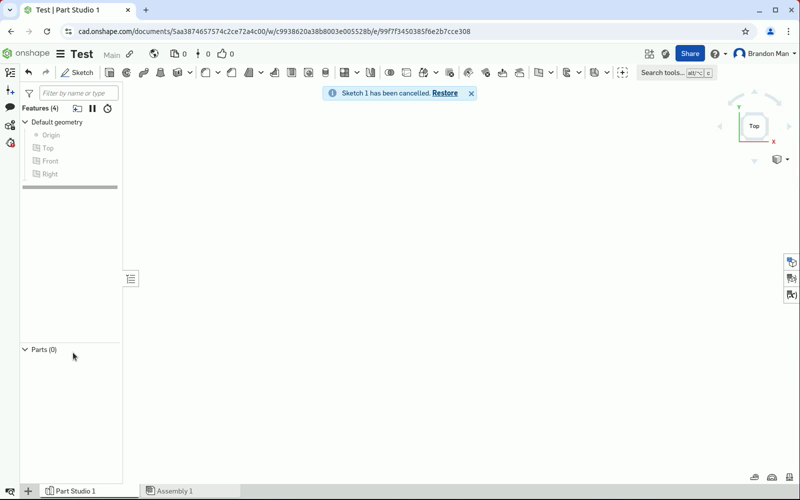
key(up)
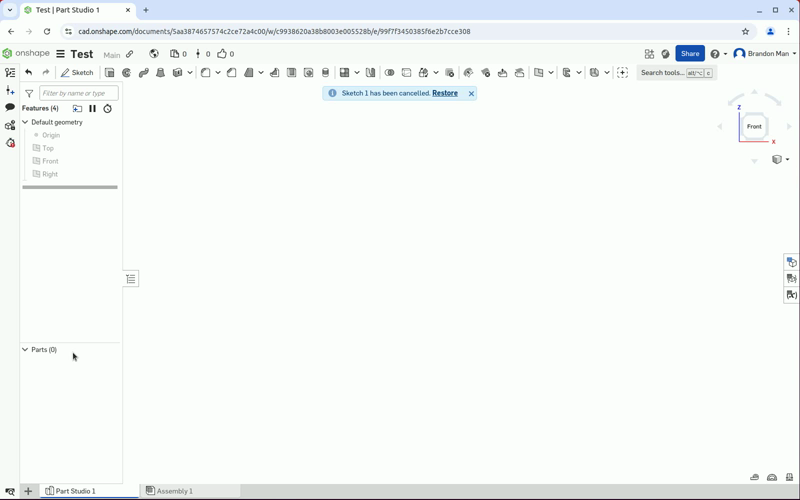
key_up(shift)
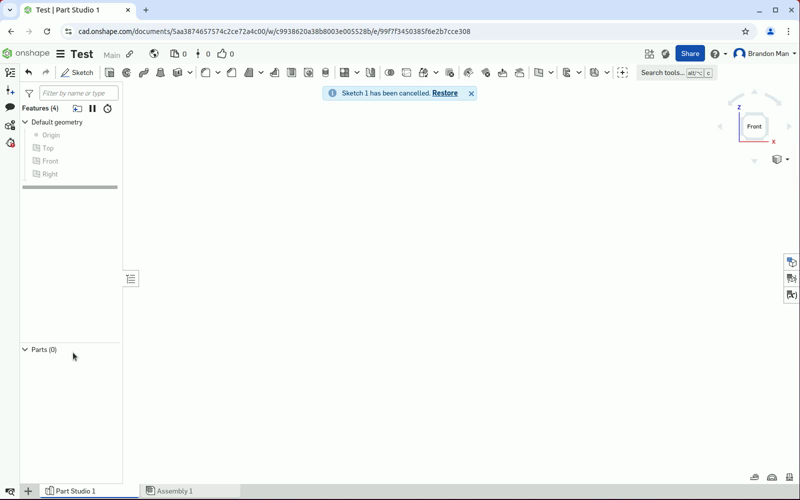
mouse_move(73, 352)
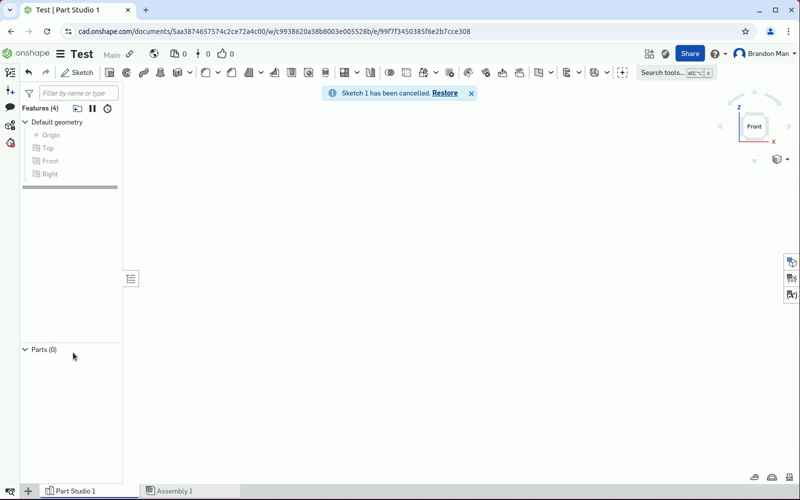
key(shift+y)
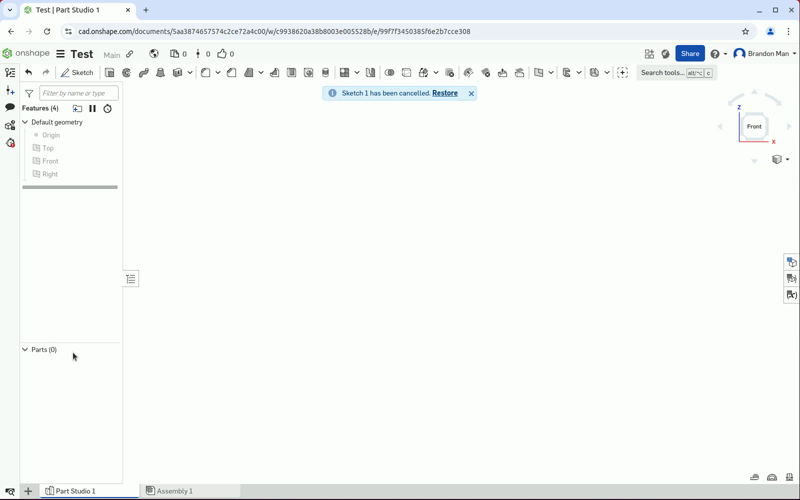
key(shift+s)
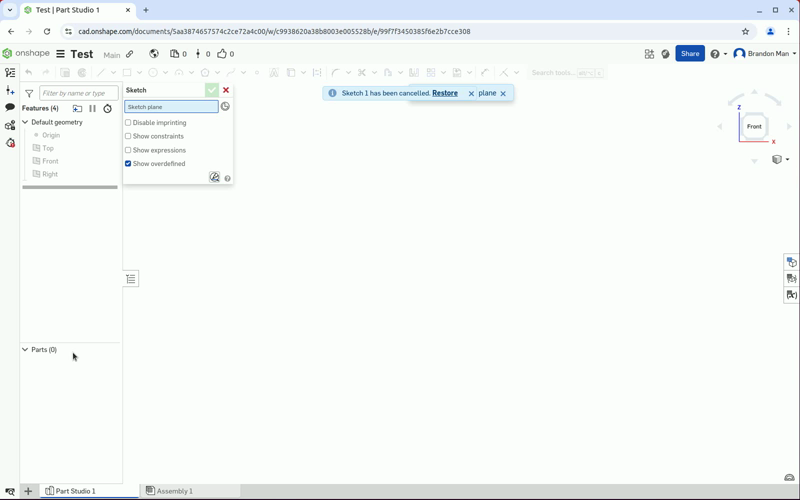
mouse_move(73, 163)
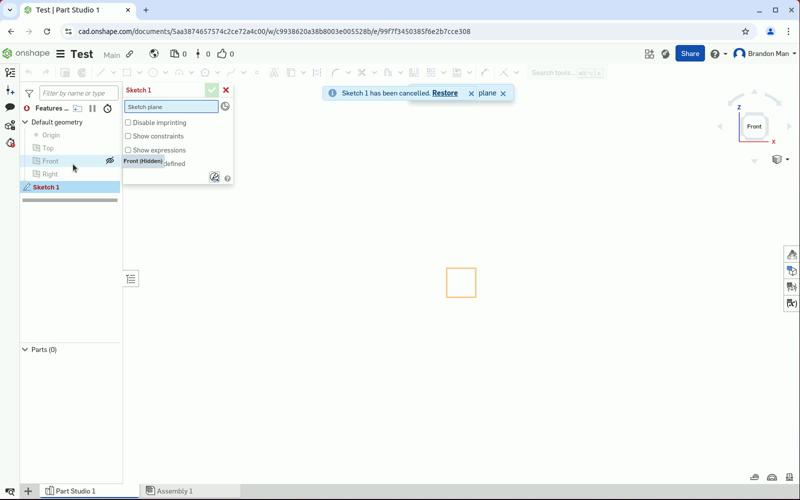
click(73, 163)
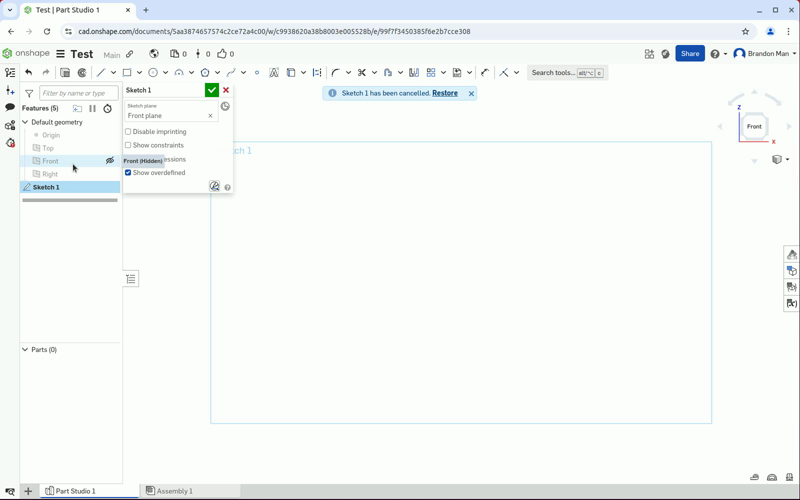
mouse_move(73, 352)
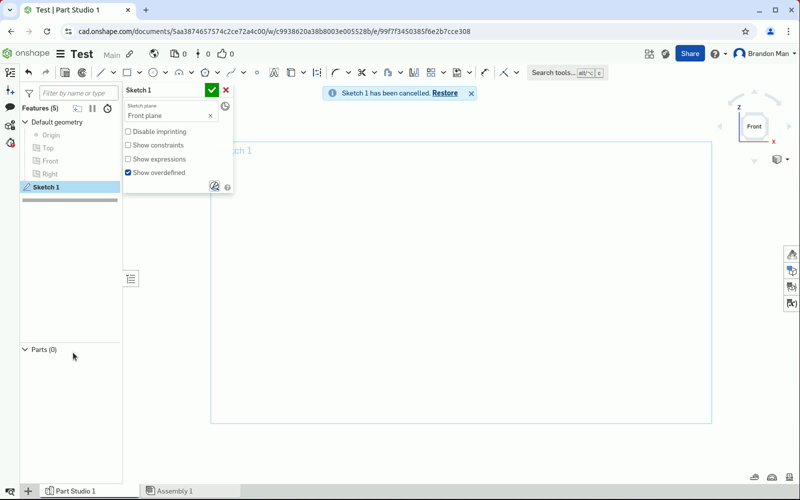
key(y)
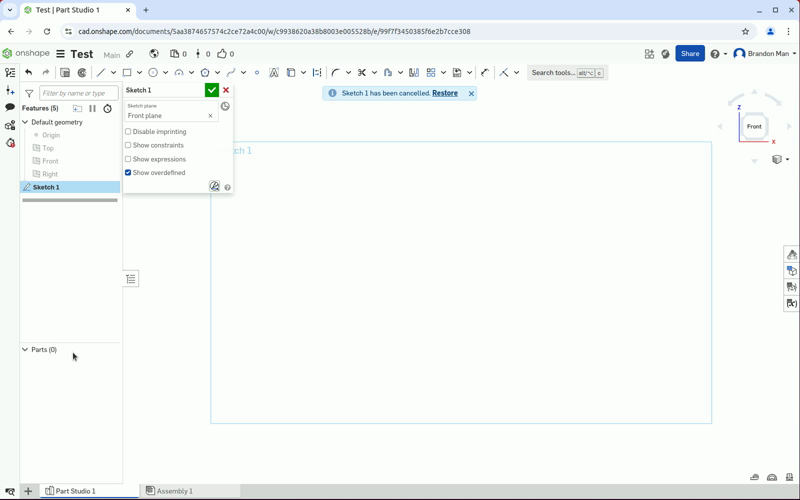
key(l)
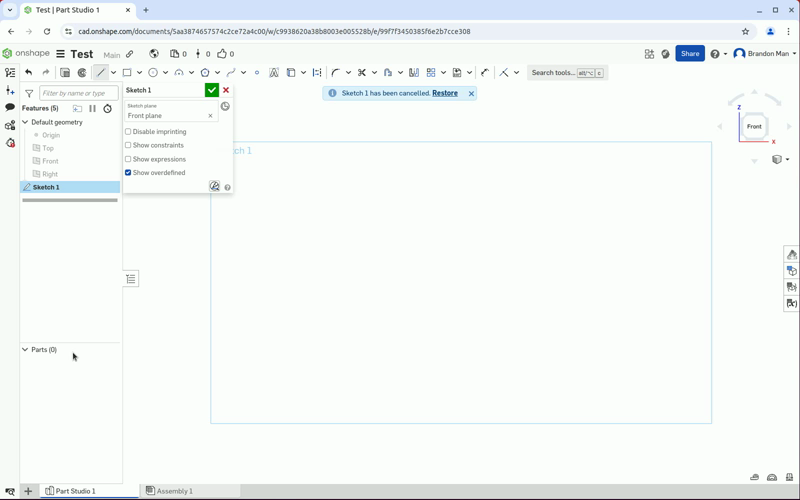
key_down(shift)
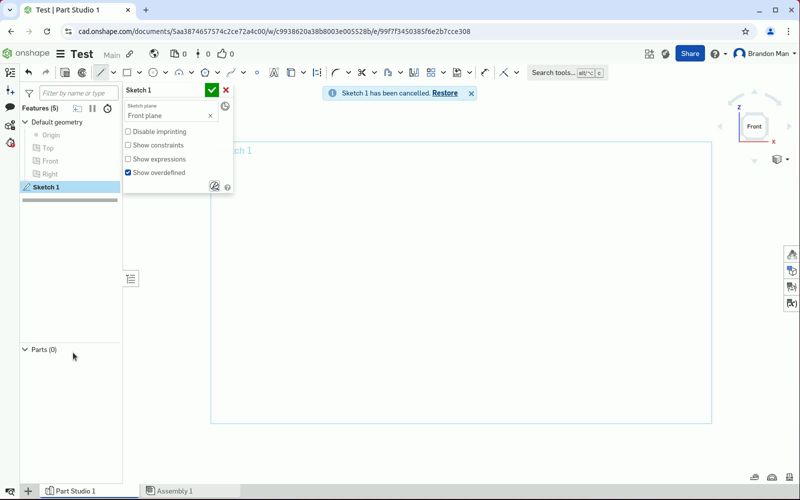
mouse_move(393, 325)
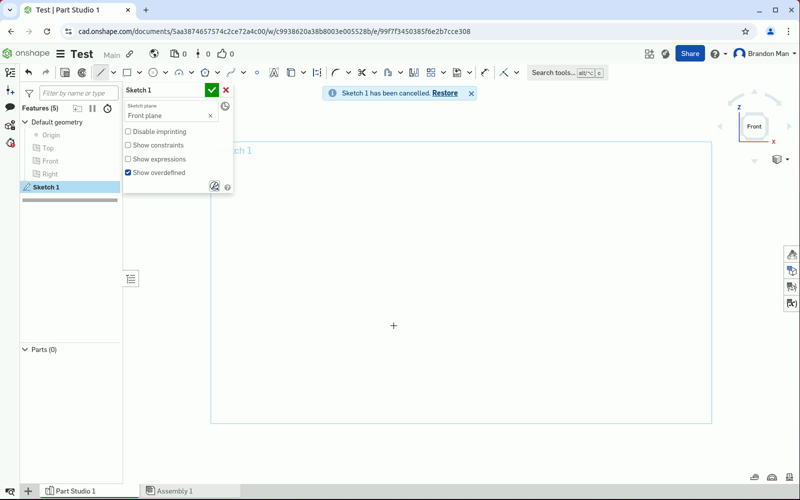
click(393, 325)
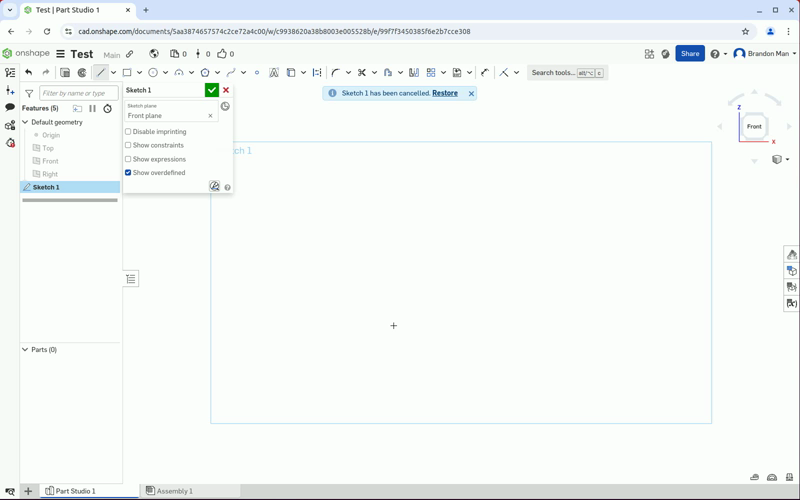
key_up(shift)
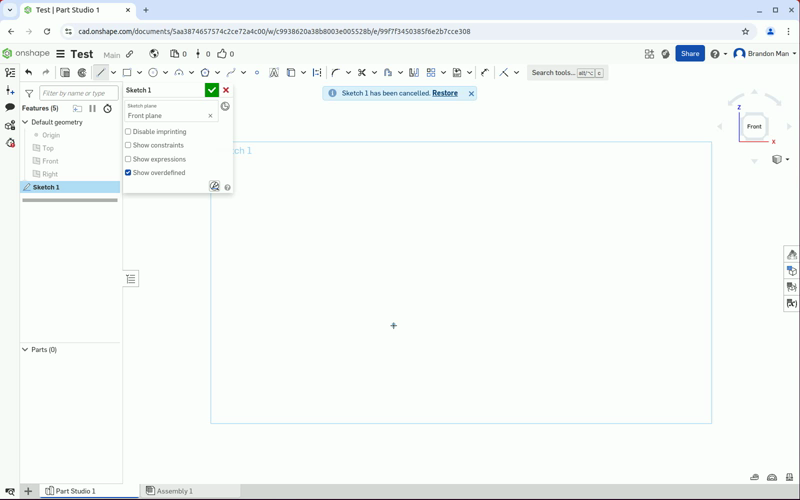
key_down(shift)
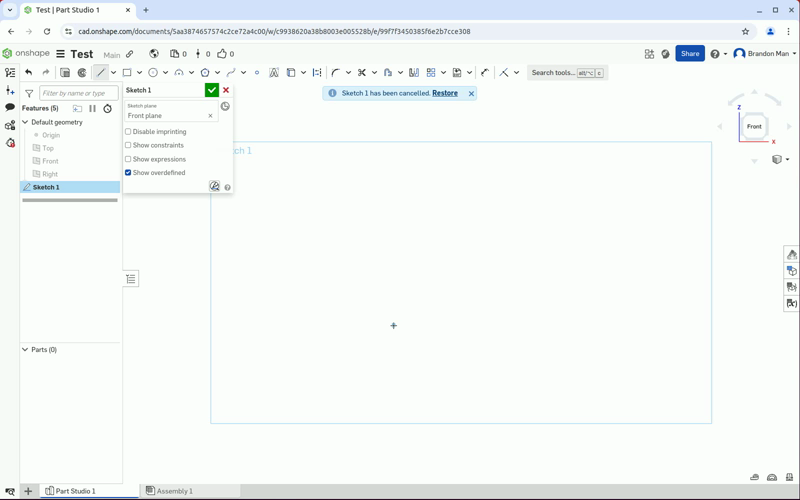
mouse_move(552, 325)
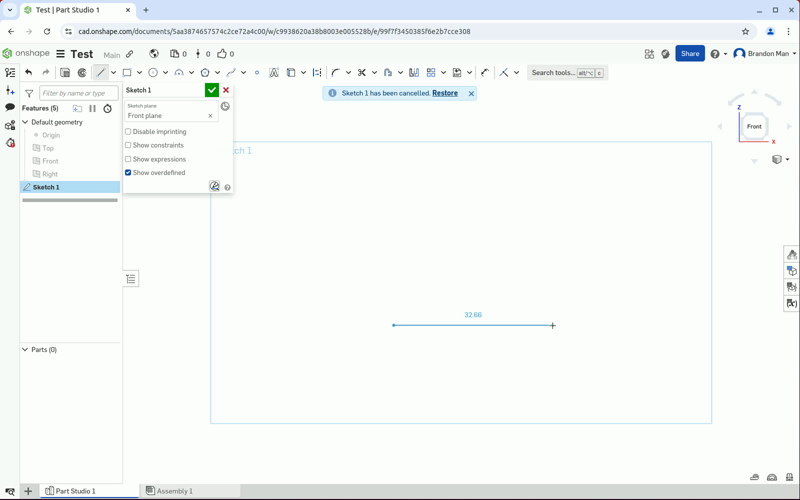
click(552, 325)
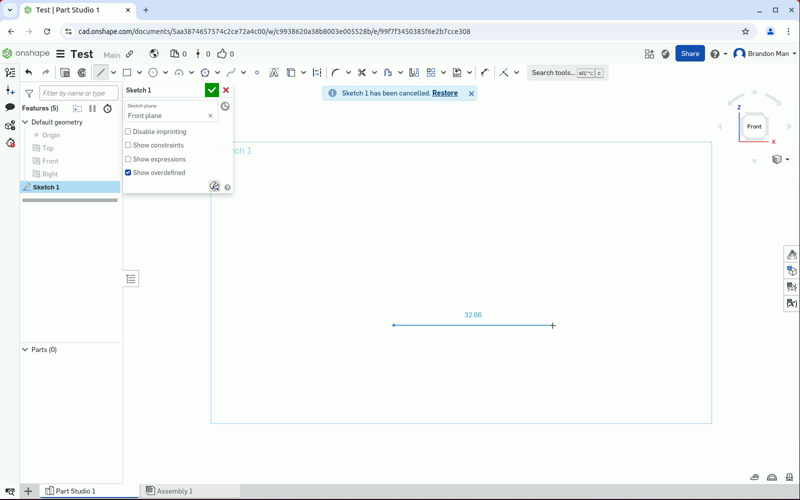
key_up(shift)
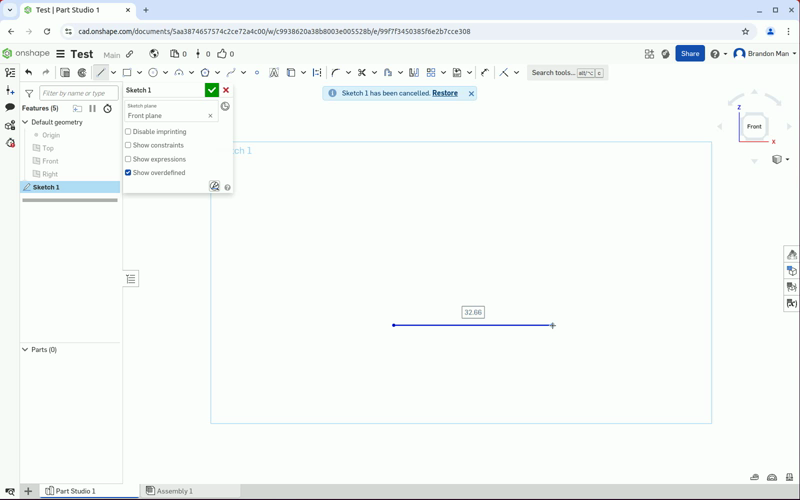
key_down(shift)
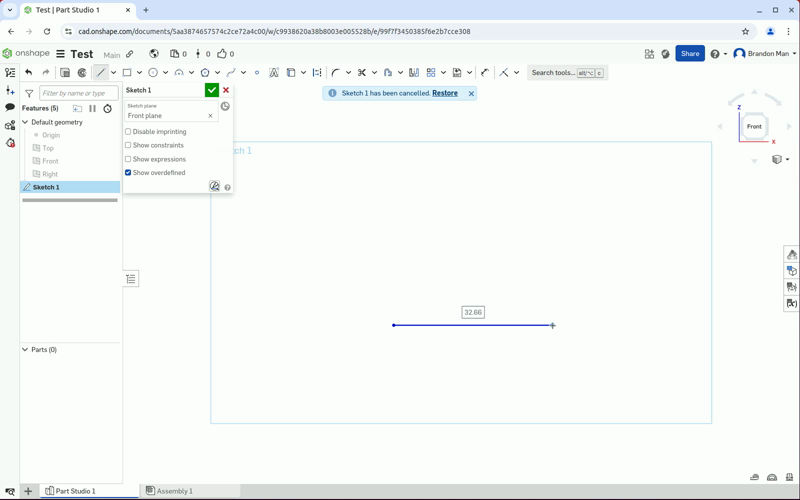
mouse_move(552, 249)
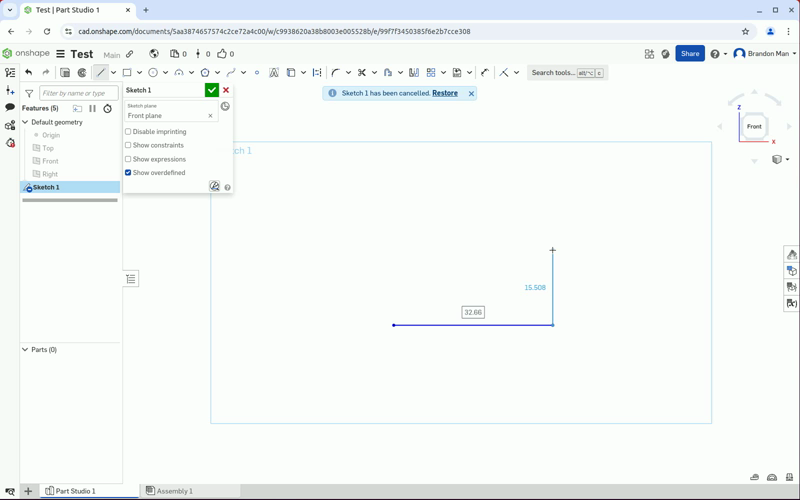
click(552, 249)
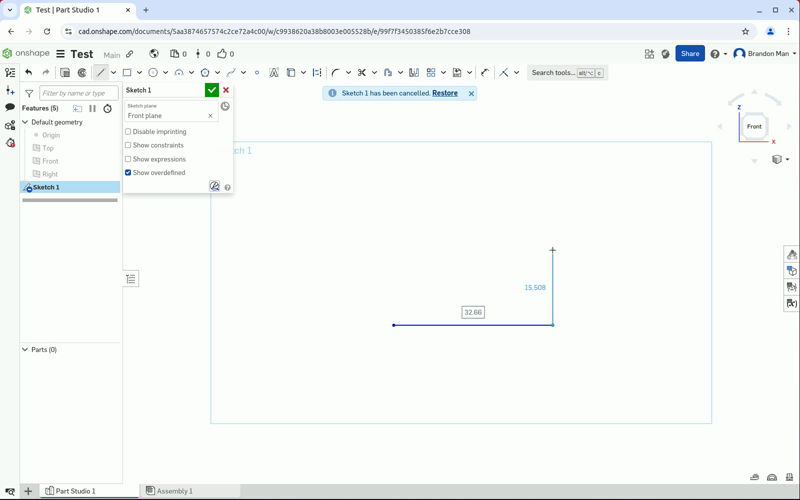
key_up(shift)
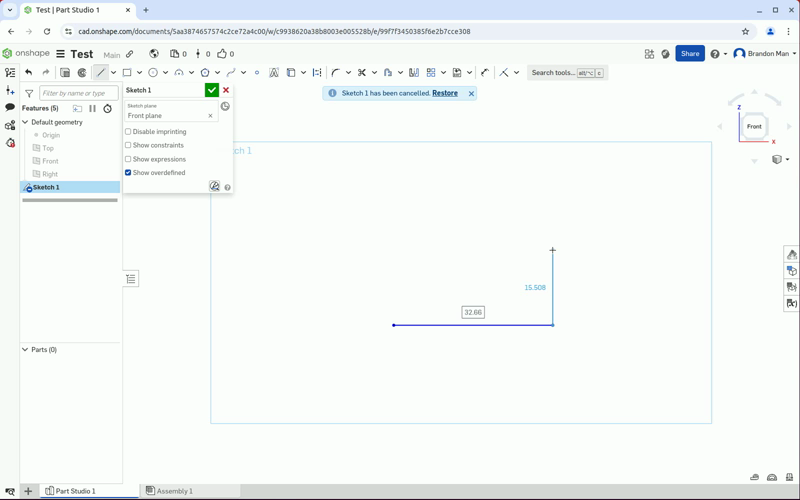
key_down(shift)
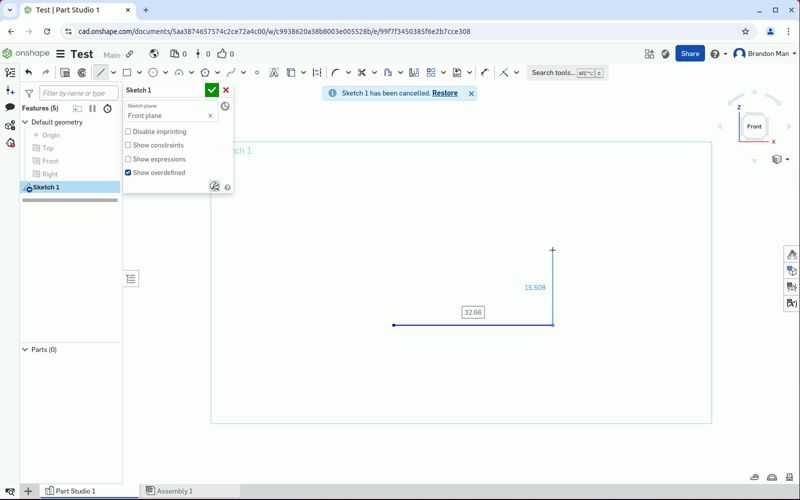
mouse_move(474, 249)
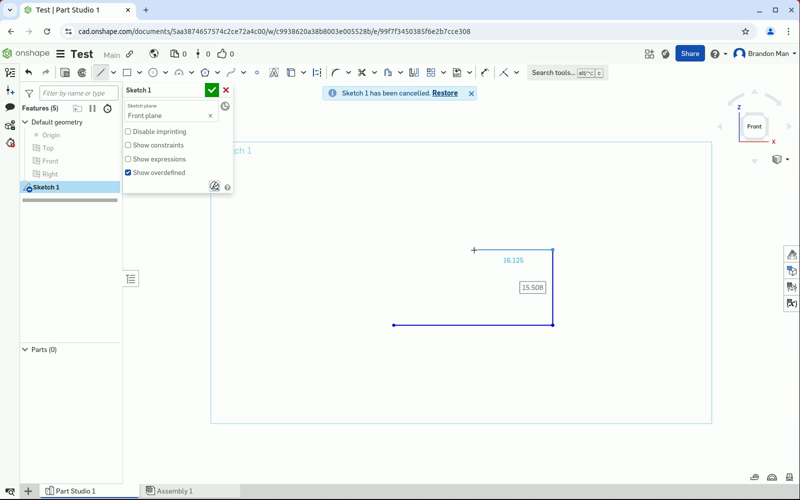
click(474, 249)
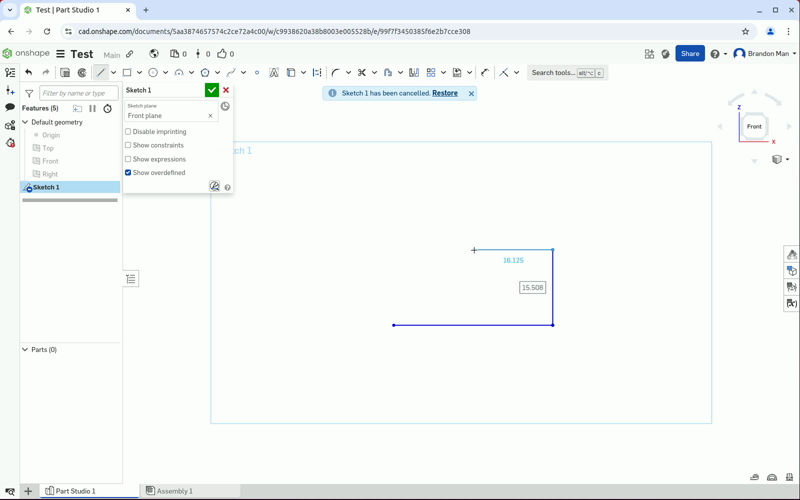
key_up(shift)
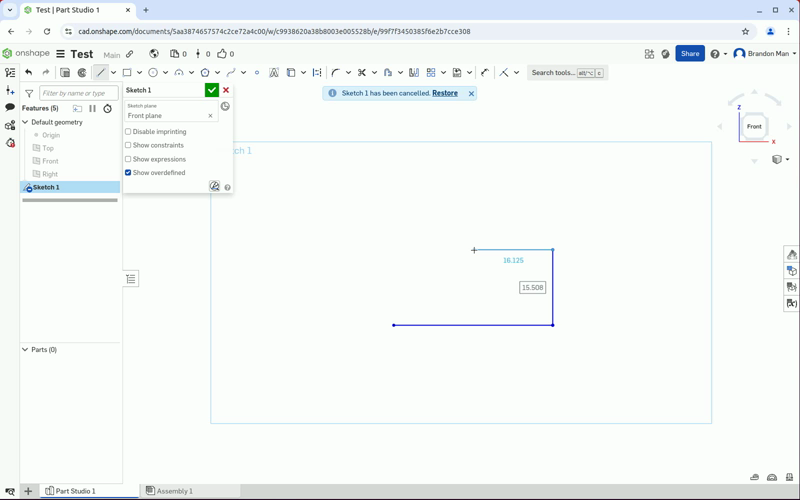
key_down(shift)
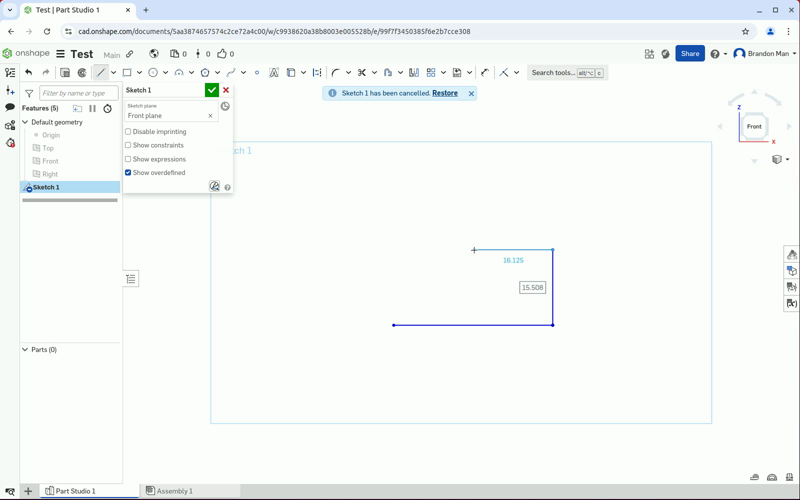
mouse_move(504, 249)
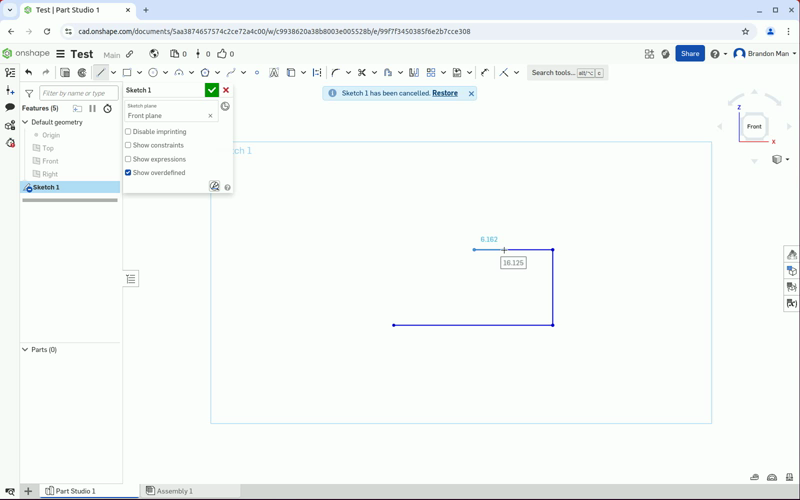
mouse_move(469, 244)
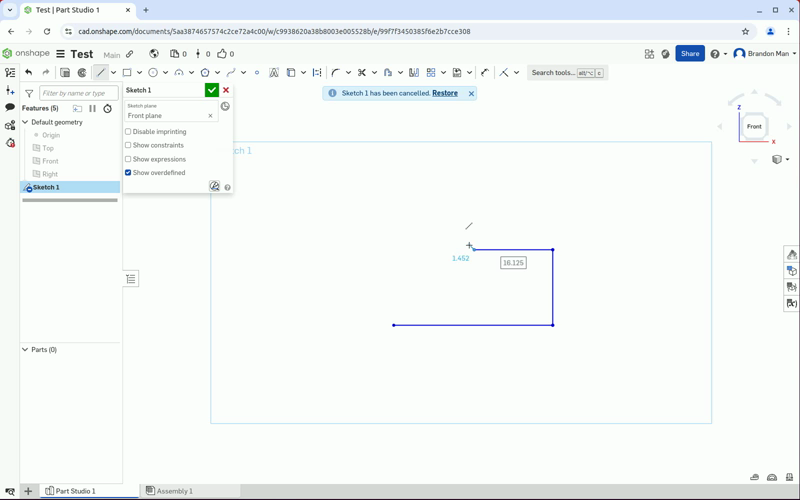
scroll(6)
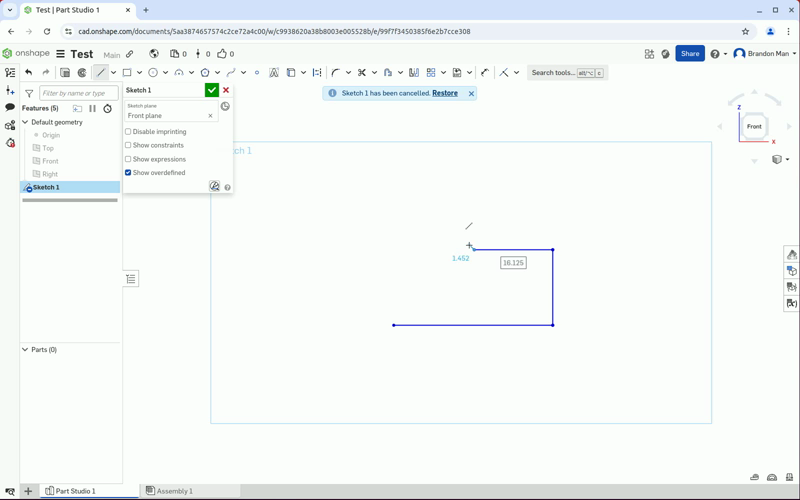
scroll(6)
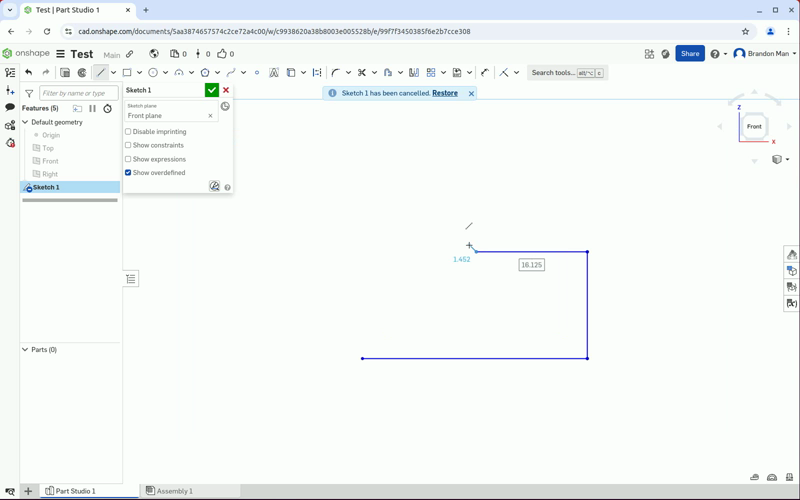
scroll(6)
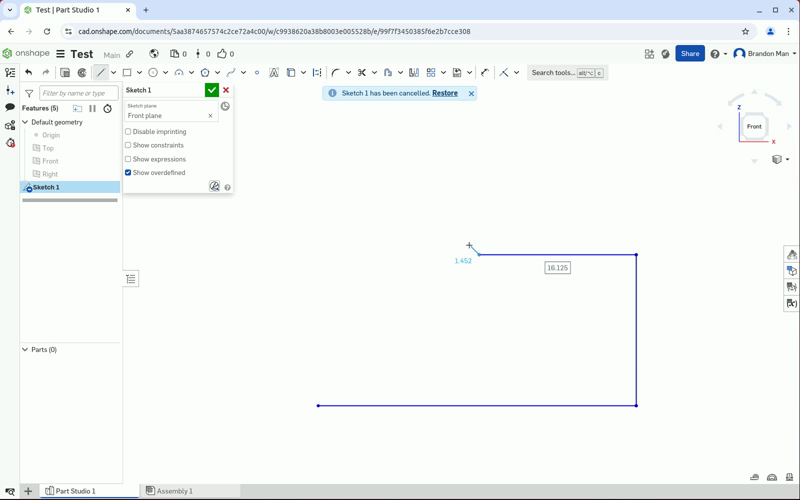
scroll(6)
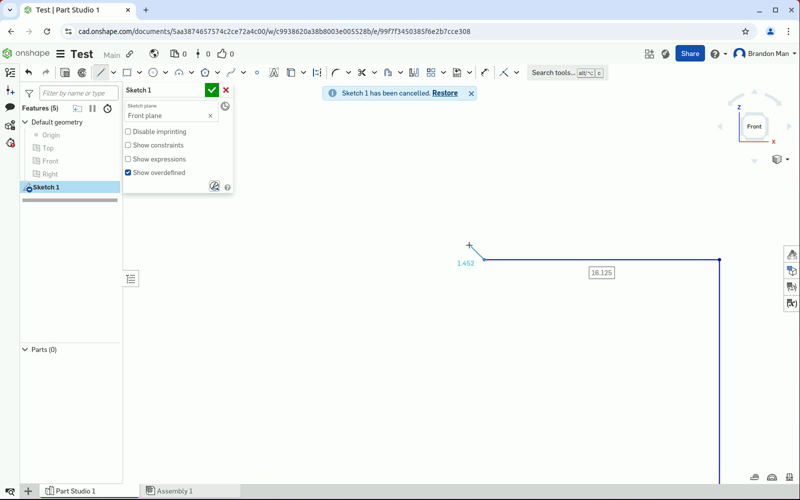
scroll(6)
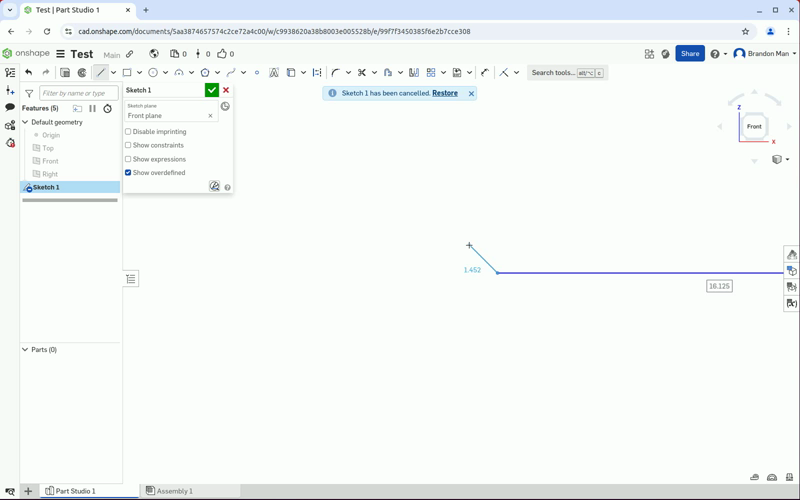
scroll(6)
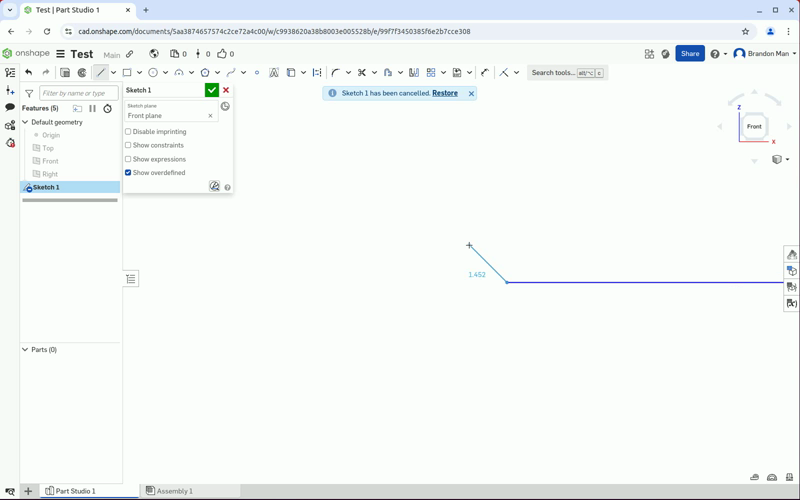
scroll(6)
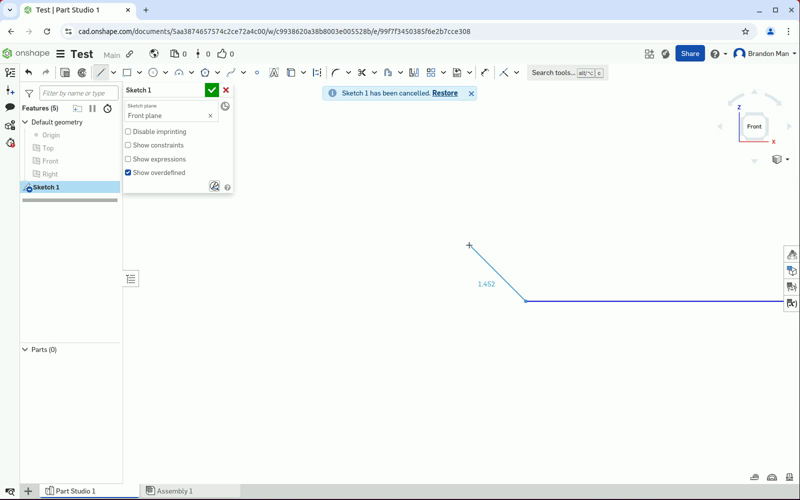
click(469, 244)
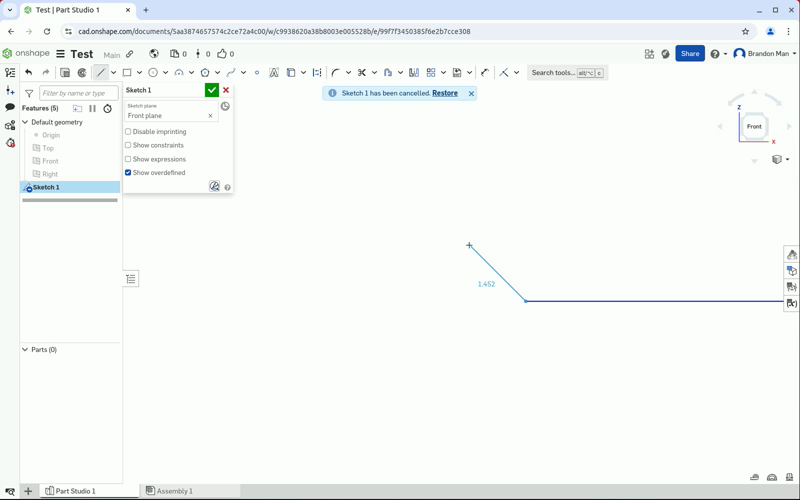
scroll(-6)
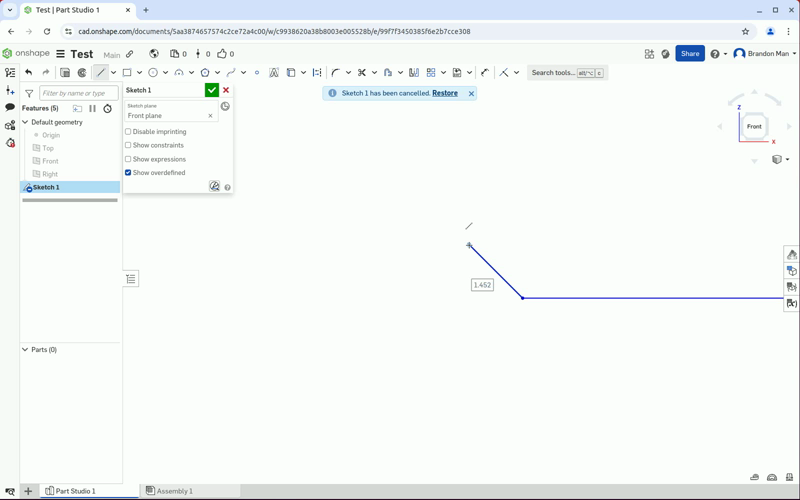
scroll(-6)
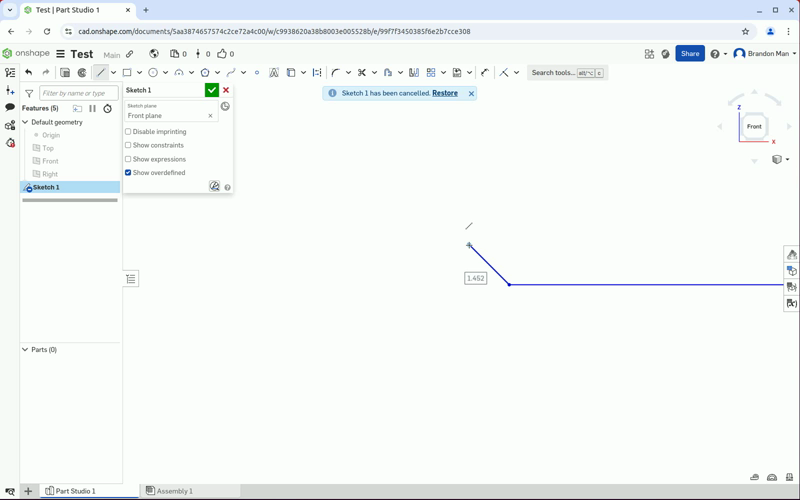
scroll(-6)
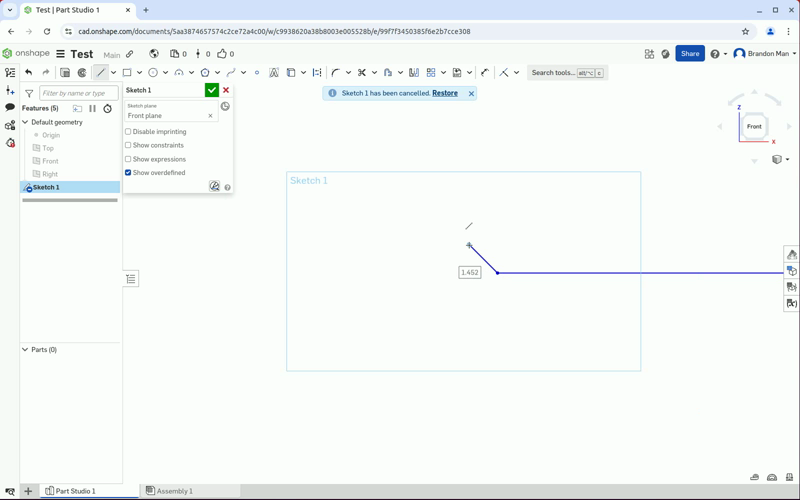
scroll(-6)
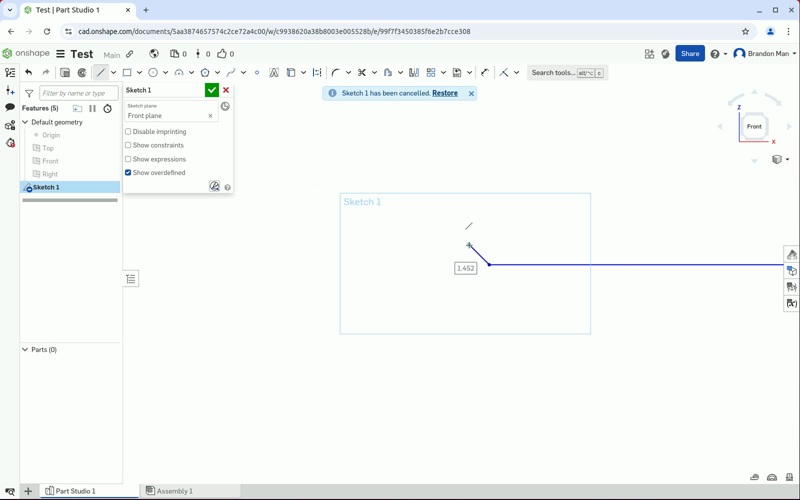
scroll(-6)
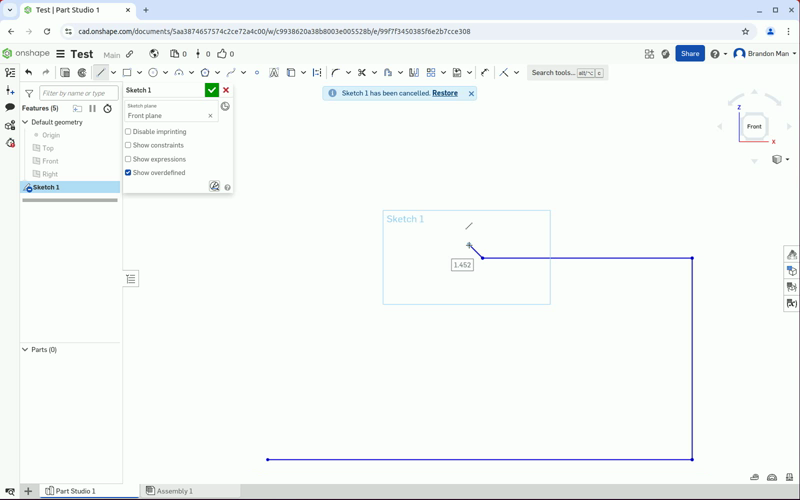
scroll(-6)
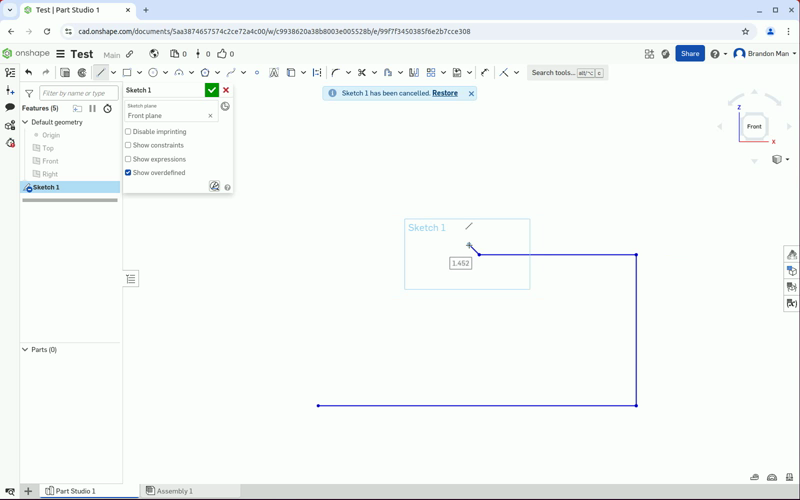
scroll(-6)
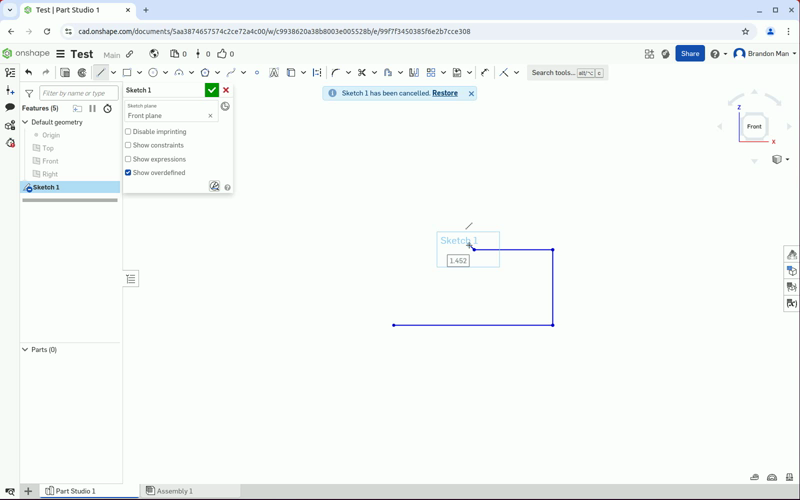
key_up(shift)
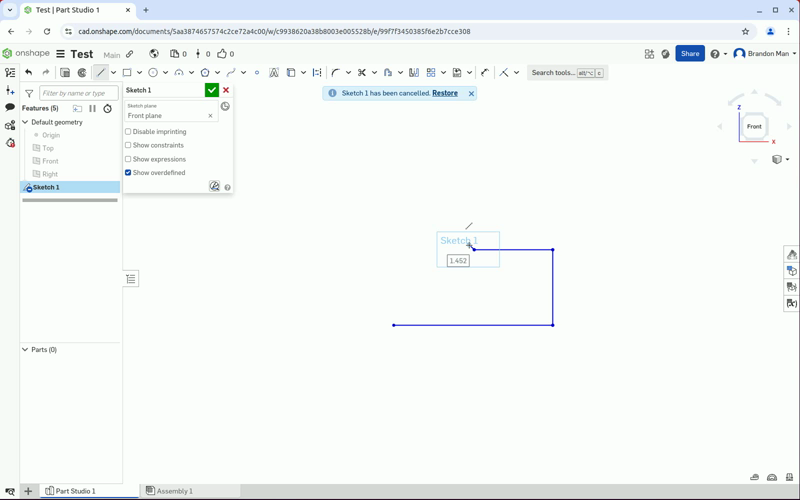
key_down(shift)
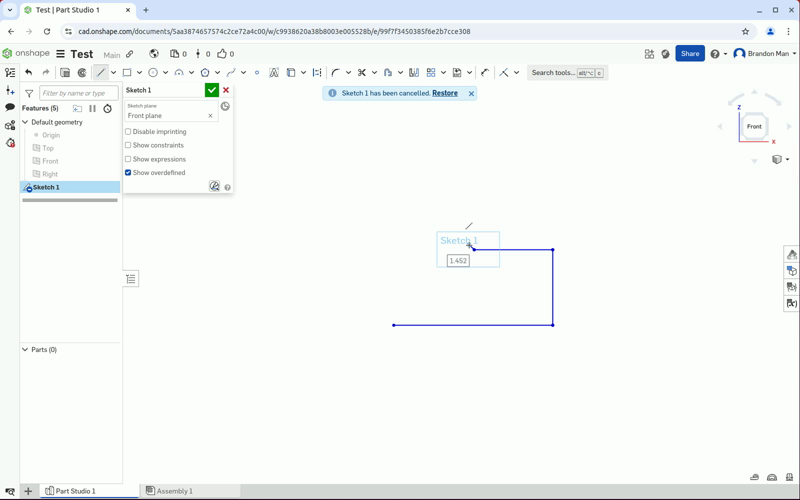
mouse_move(499, 244)
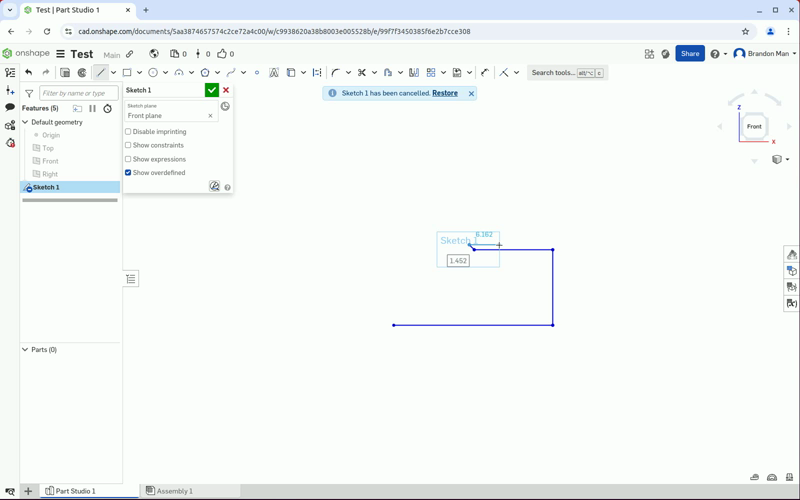
mouse_move(425, 244)
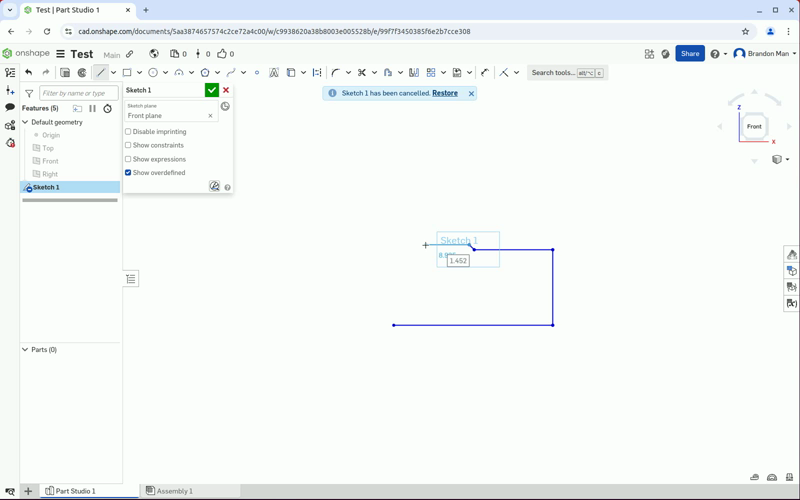
click(425, 244)
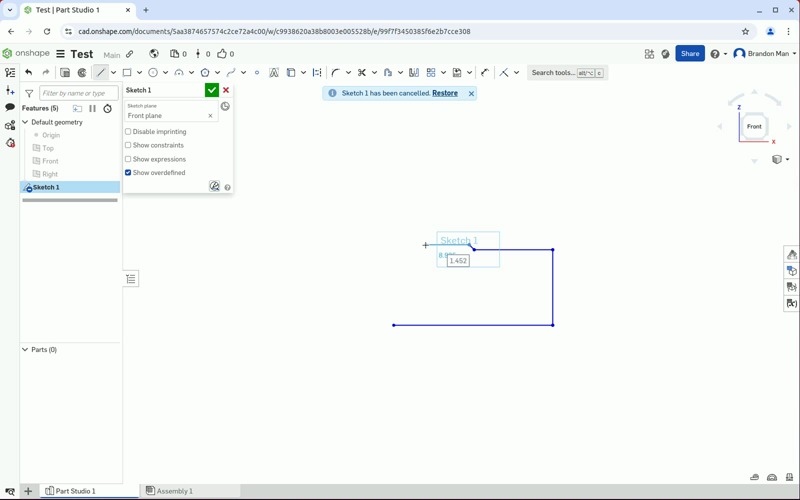
key_up(shift)
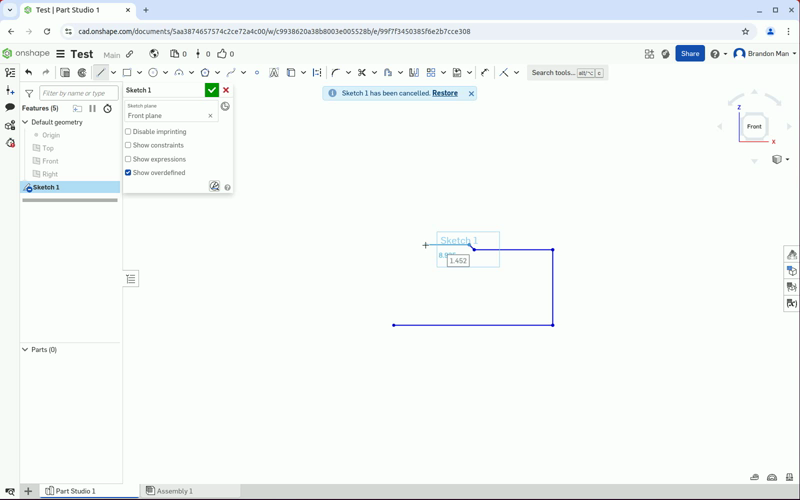
key_down(shift)
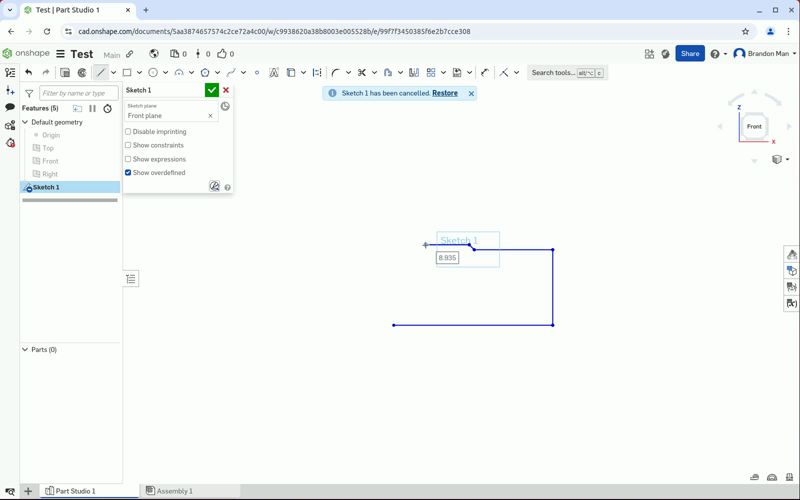
mouse_move(455, 244)
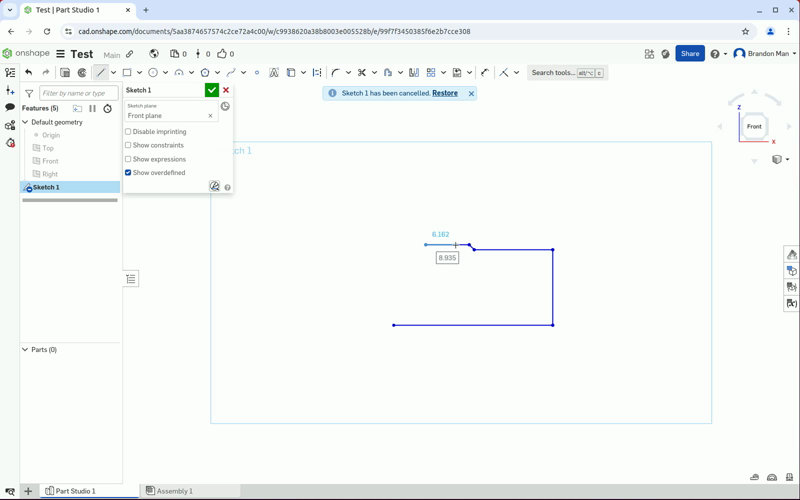
mouse_move(417, 244)
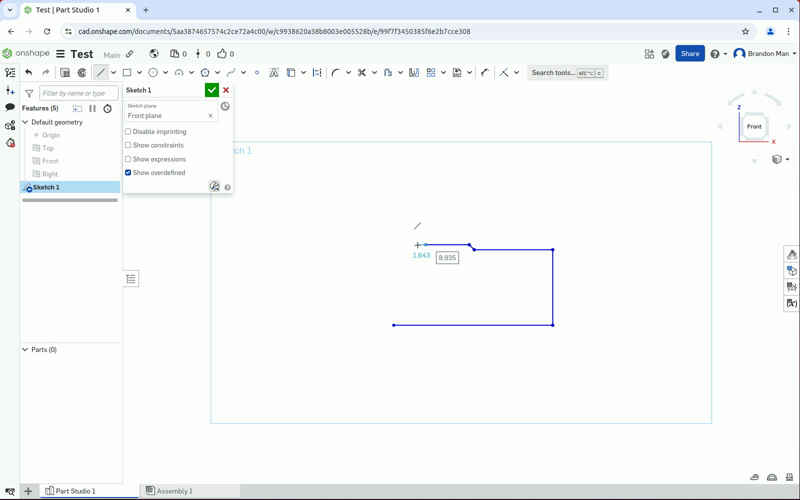
click(417, 244)
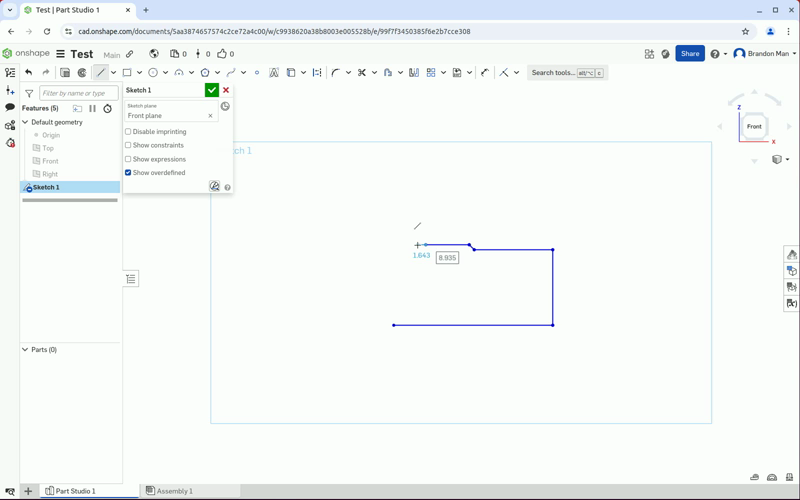
key_up(shift)
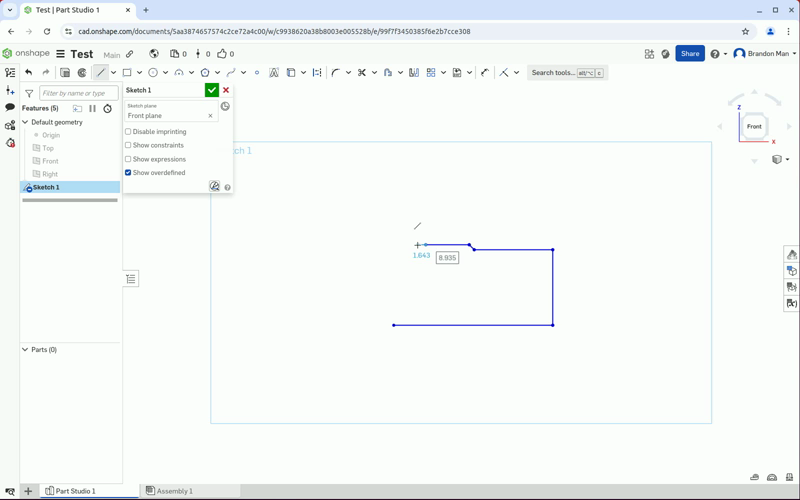
key_down(shift)
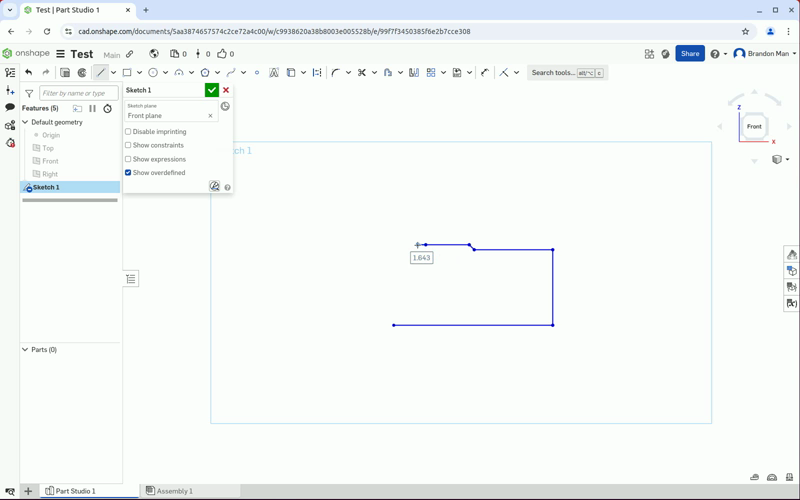
mouse_move(447, 244)
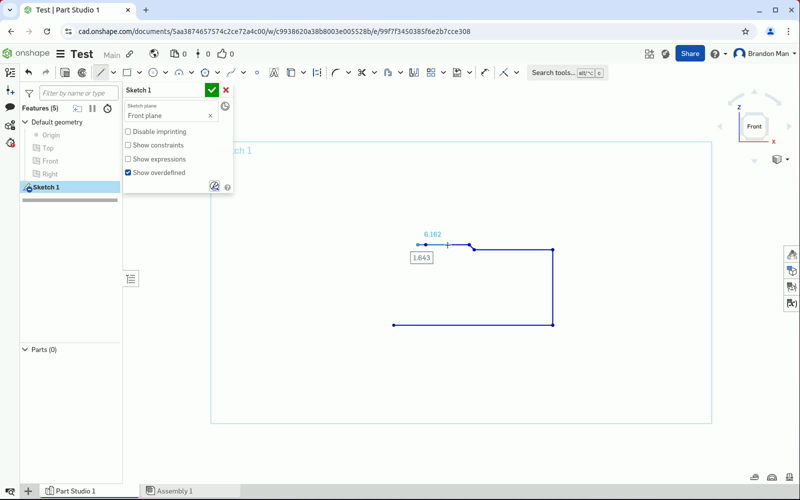
mouse_move(393, 244)
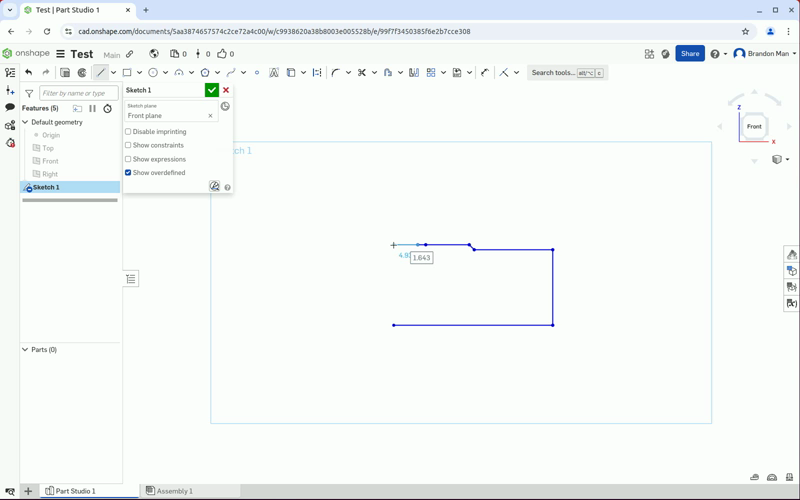
click(393, 244)
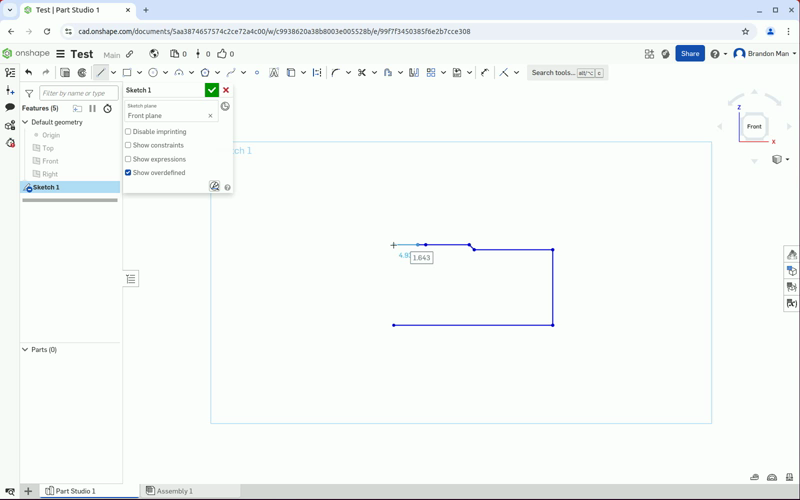
key_up(shift)
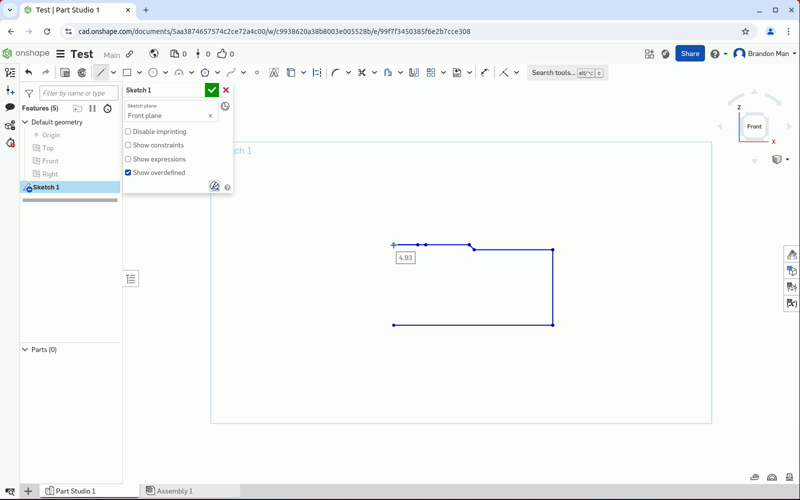
key_down(shift)
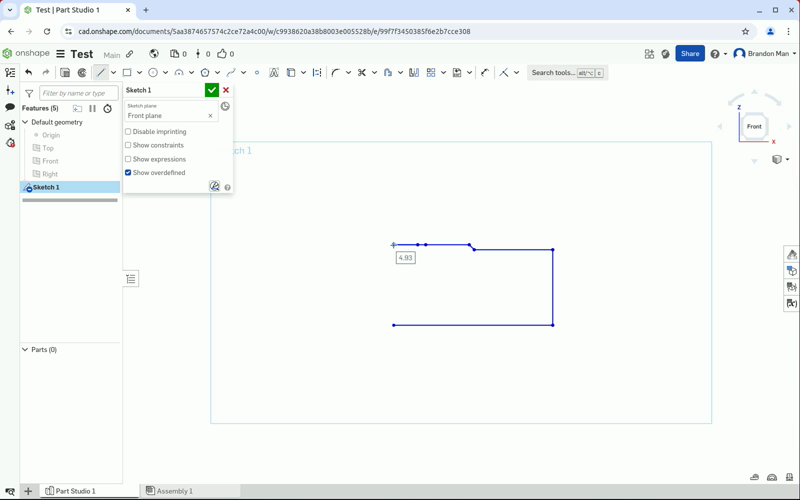
mouse_move(393, 325)
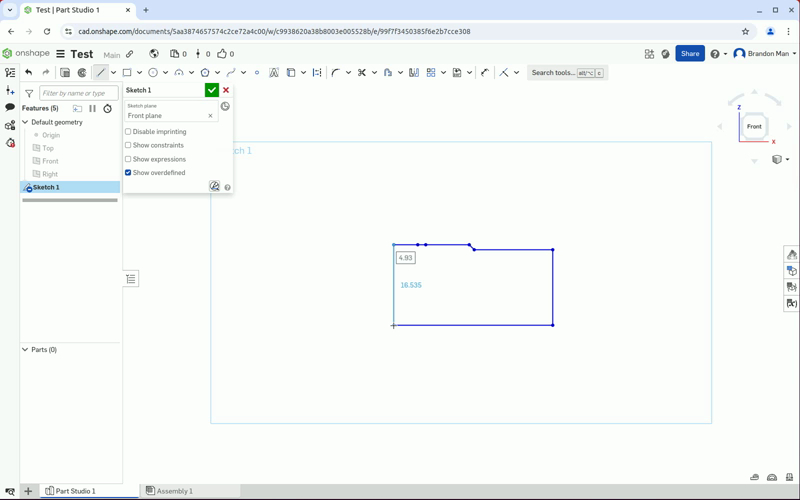
key_up(shift)
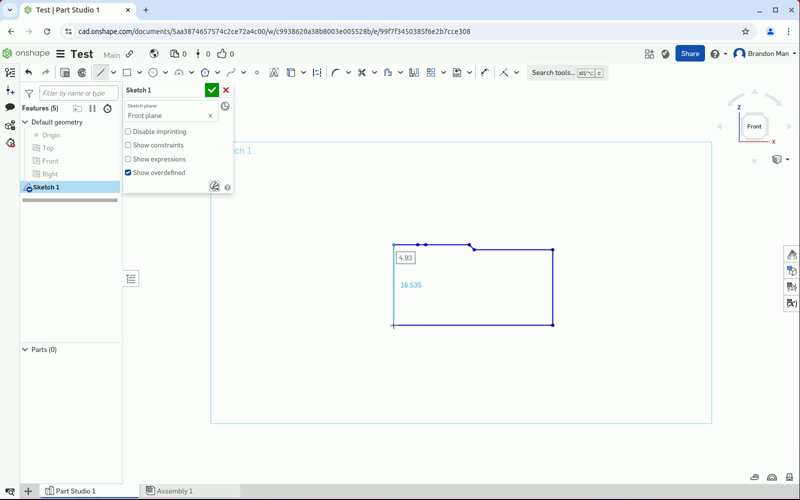
click(393, 325)
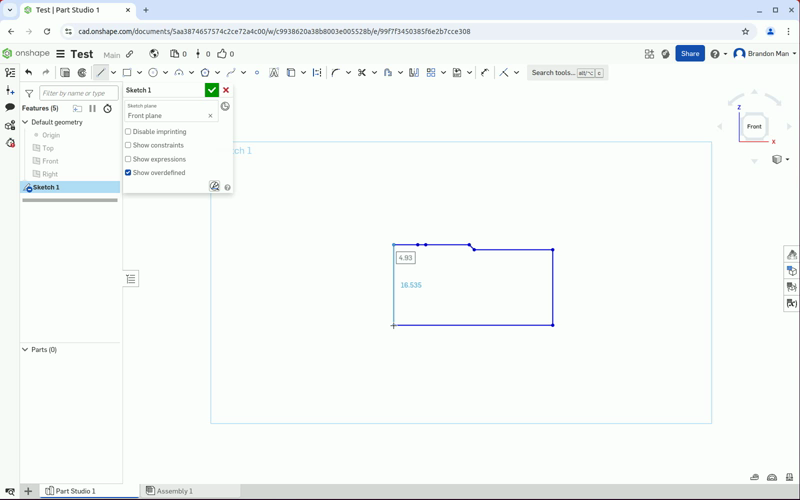
key(esc)
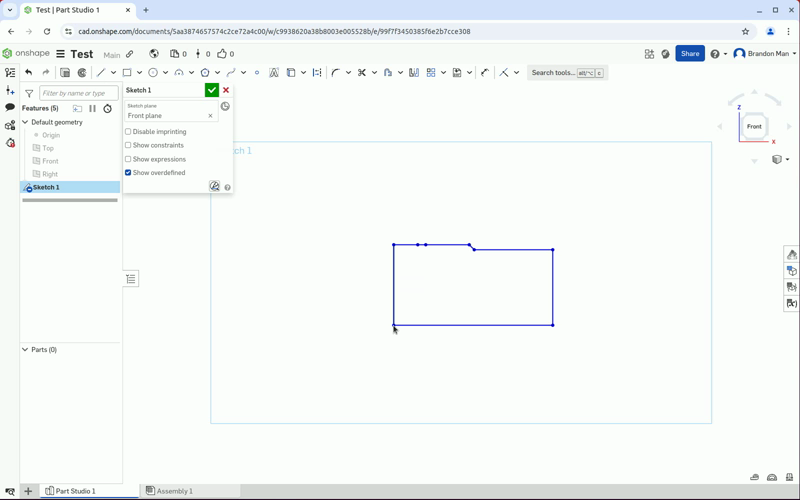
key(c)
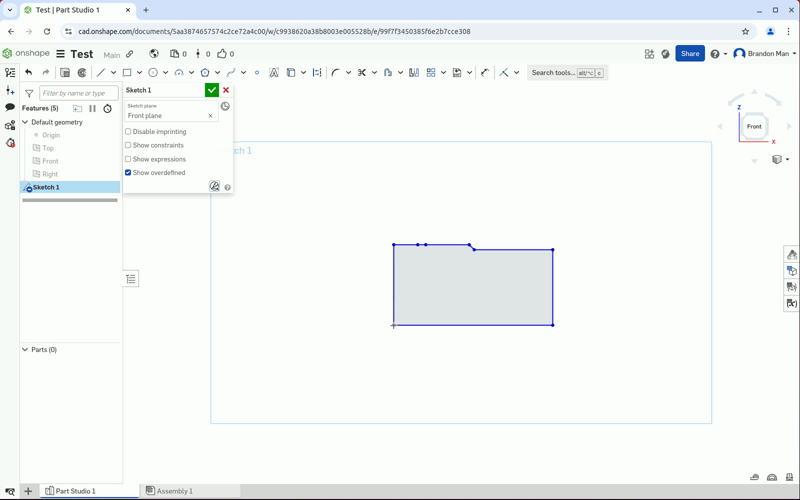
key_down(shift)
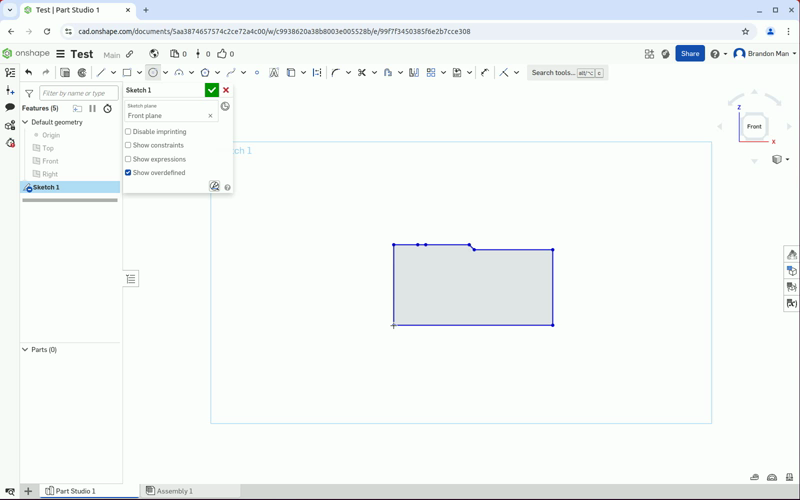
mouse_move(434, 303)
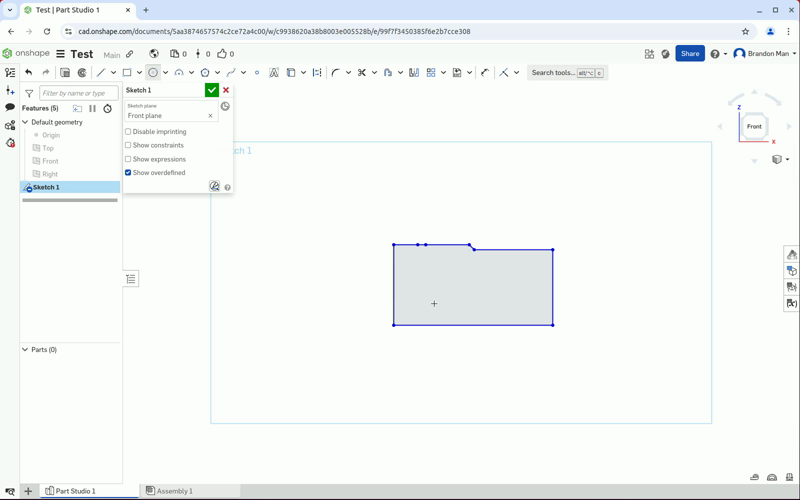
click(434, 303)
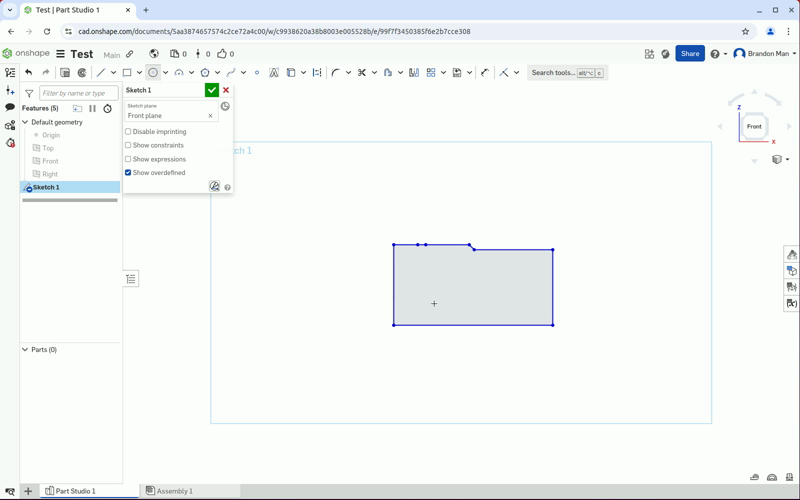
key_up(shift)
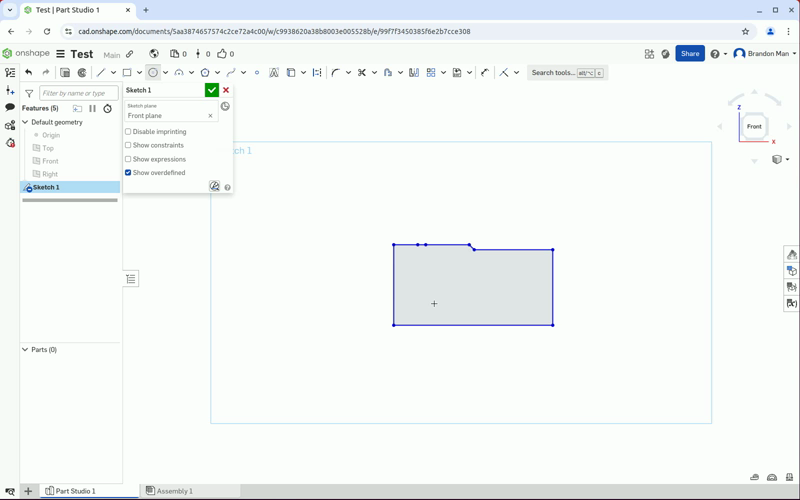
mouse_move(445, 303)
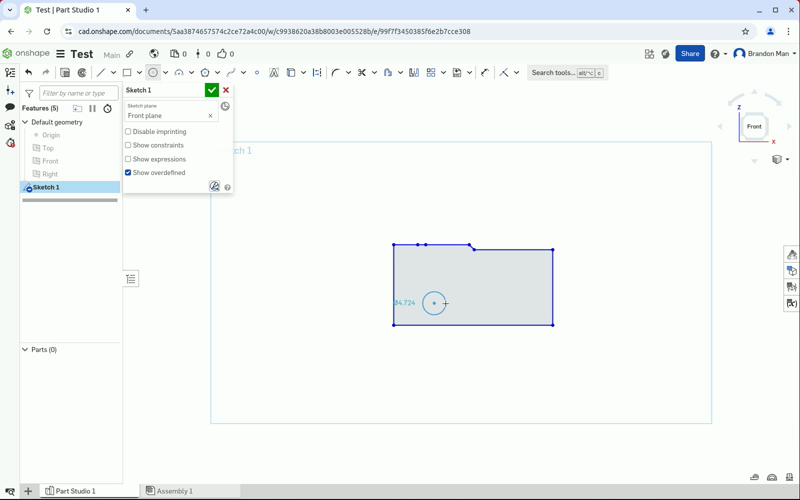
click(445, 303)
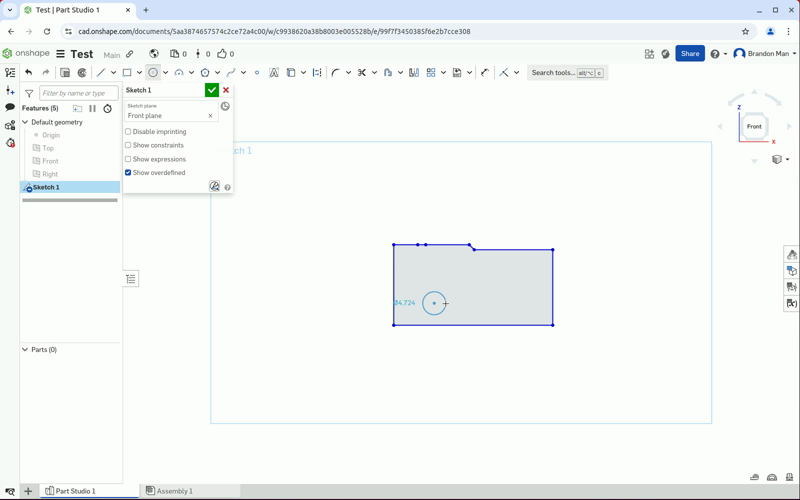
key(esc)
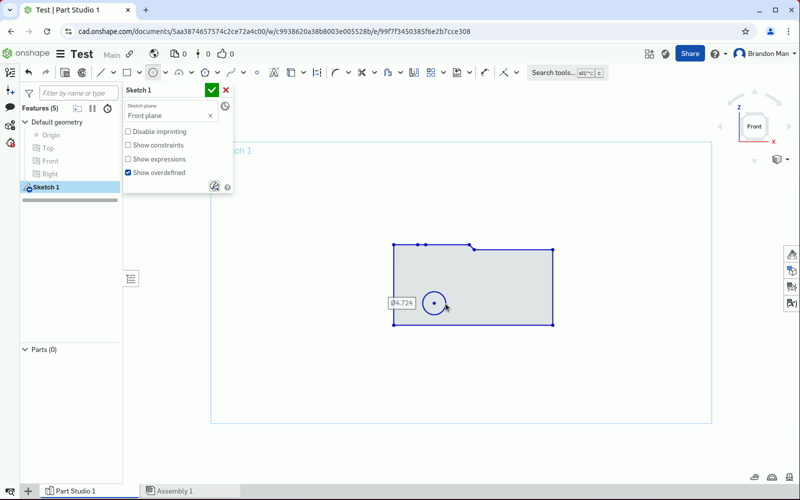
key(c)
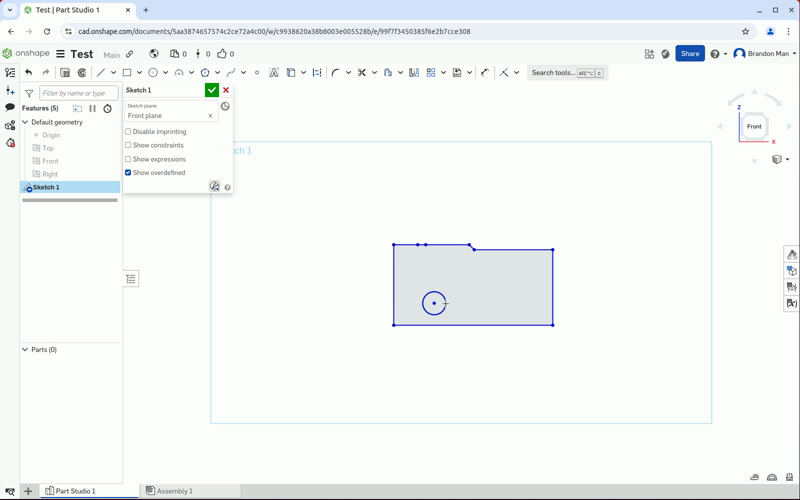
key_down(shift)
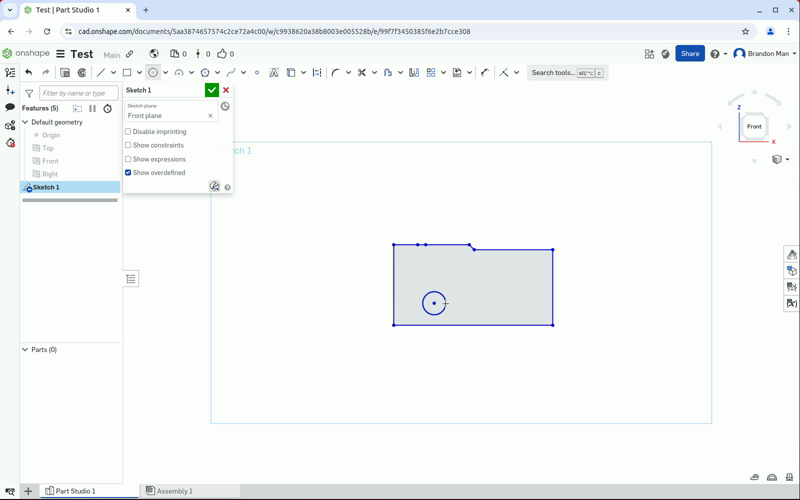
mouse_move(512, 303)
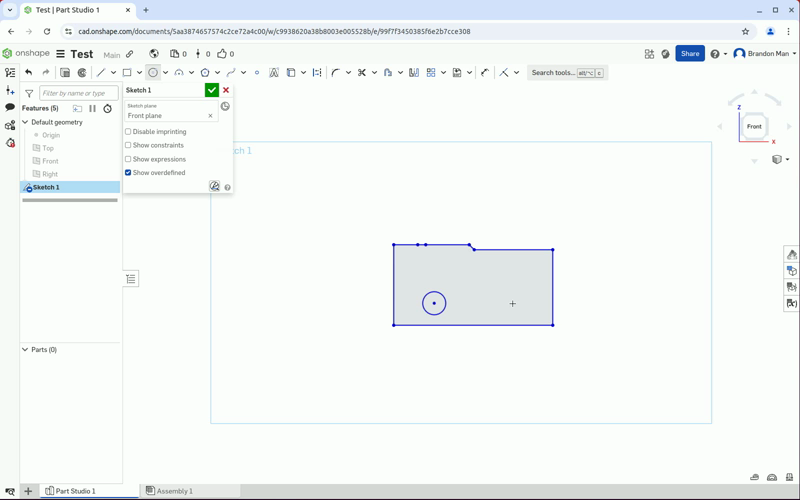
click(512, 303)
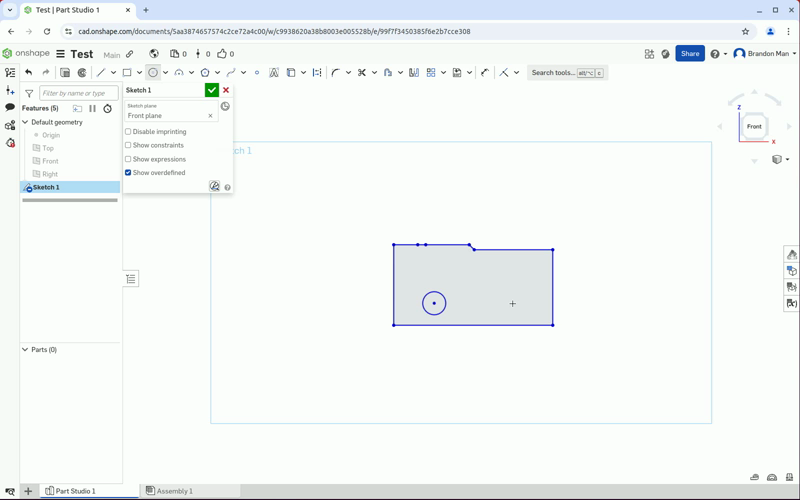
key_up(shift)
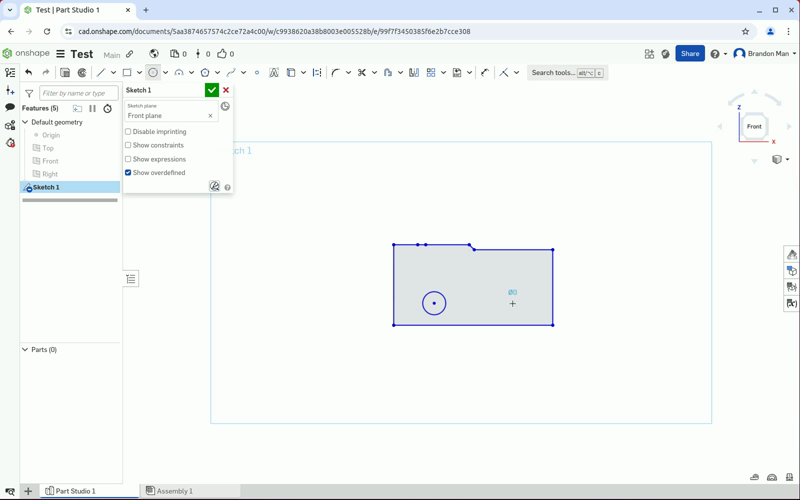
mouse_move(524, 303)
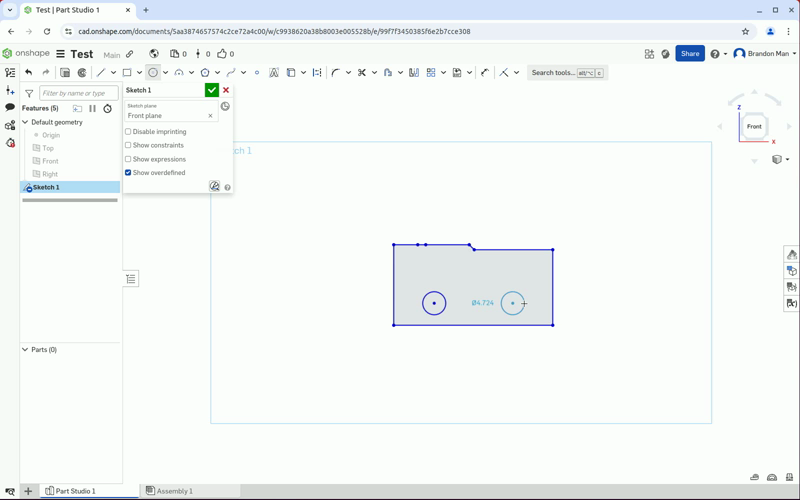
click(524, 303)
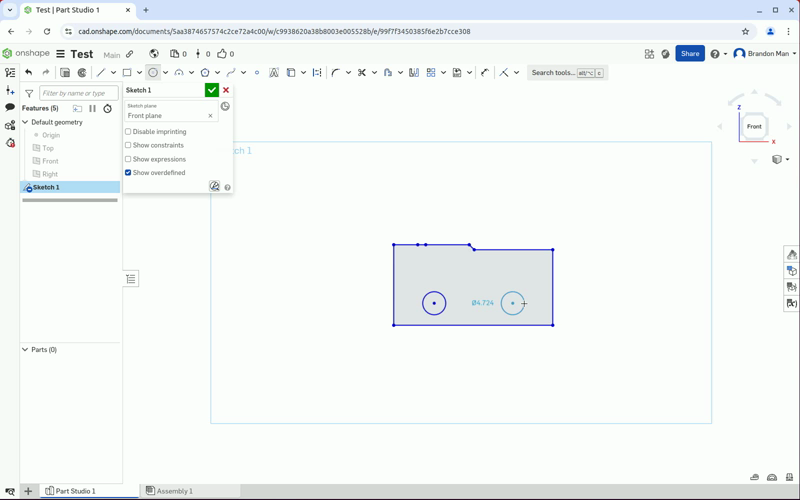
key(esc)
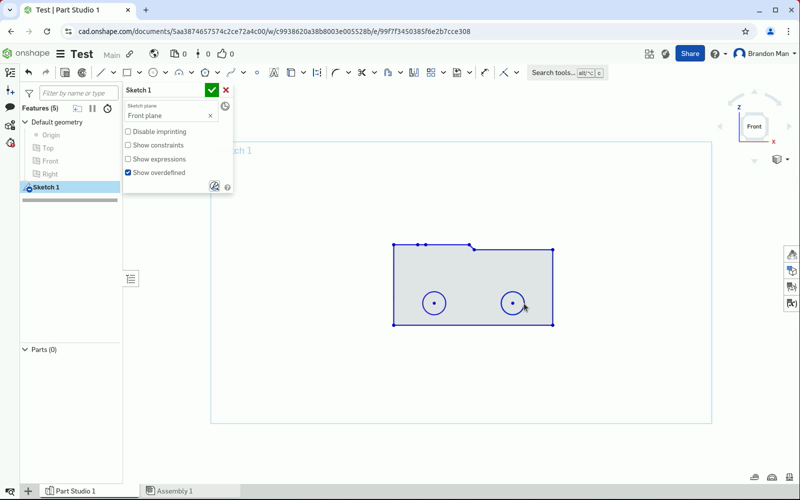
mouse_move(440, 278)
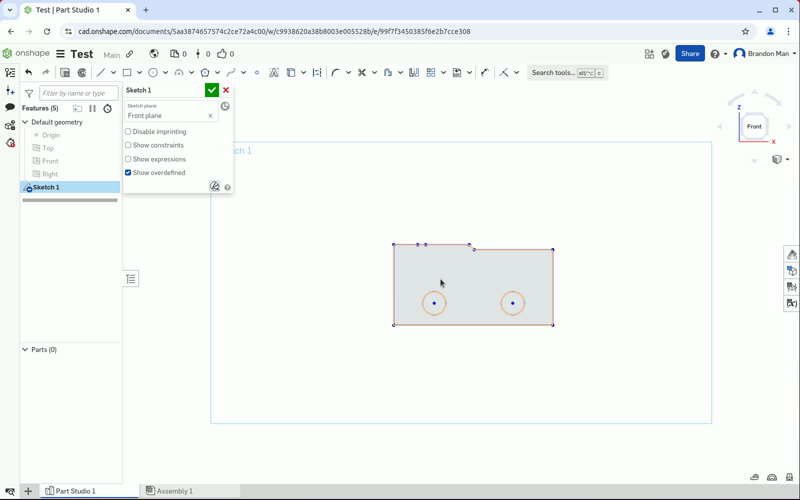
click(440, 278)
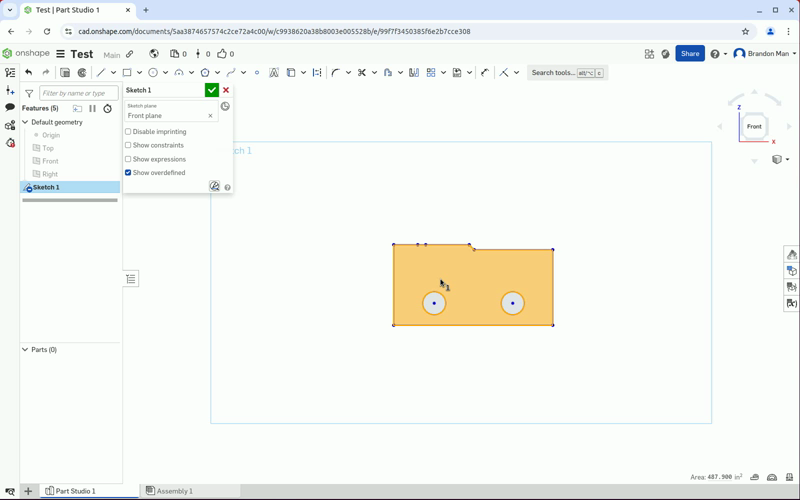
mouse_move(73, 352)
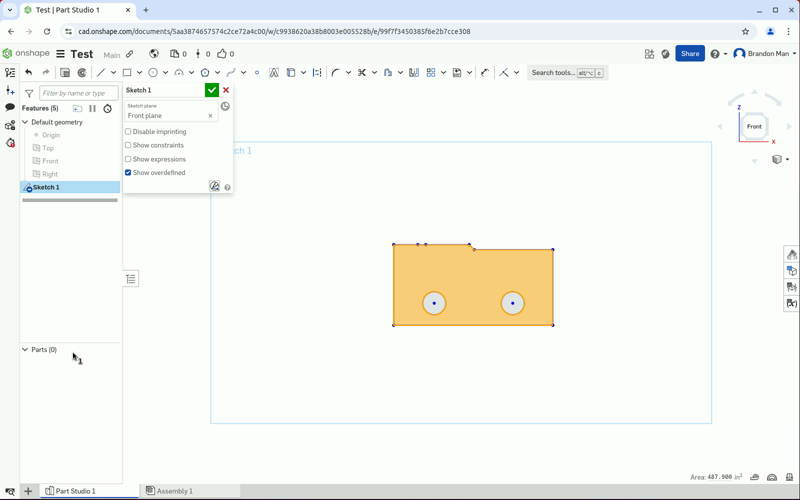
key(shift+y)
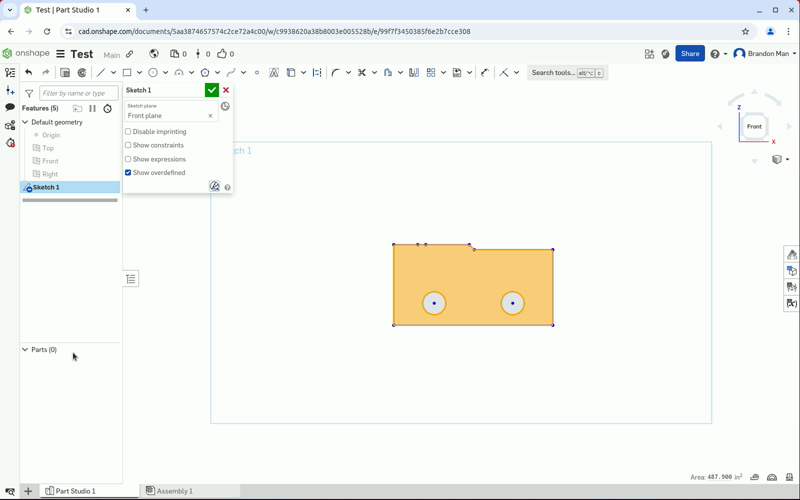
key(shift+e)
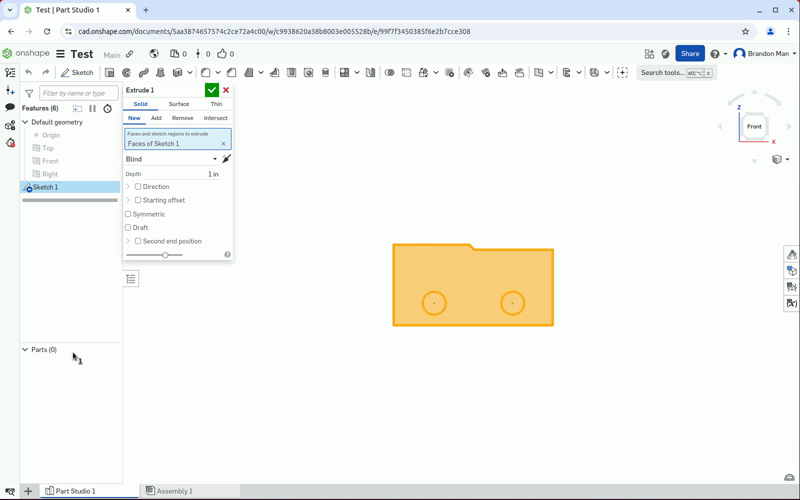
mouse_move(143, 106)
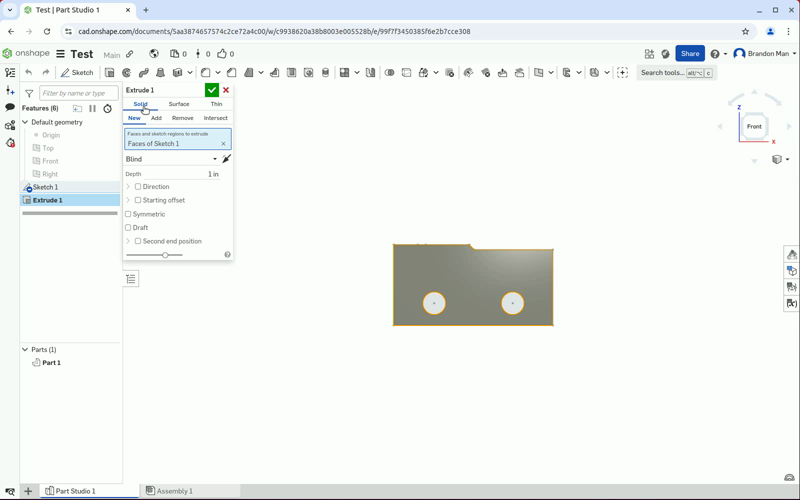
click(143, 106)
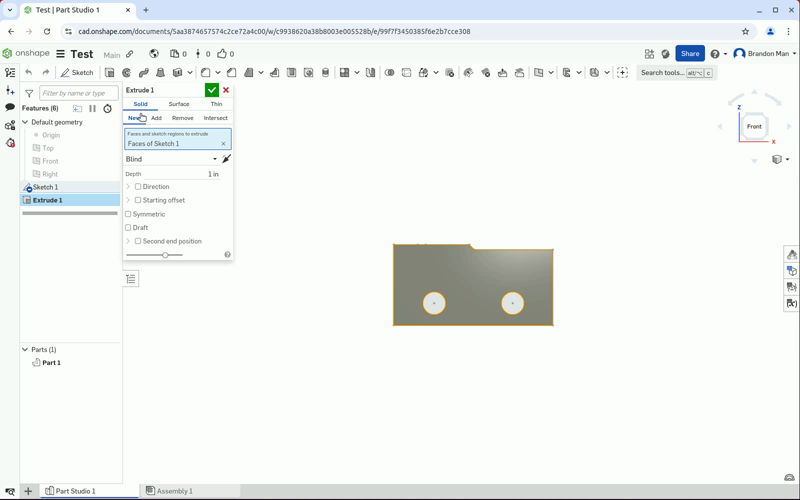
mouse_move(137, 120)
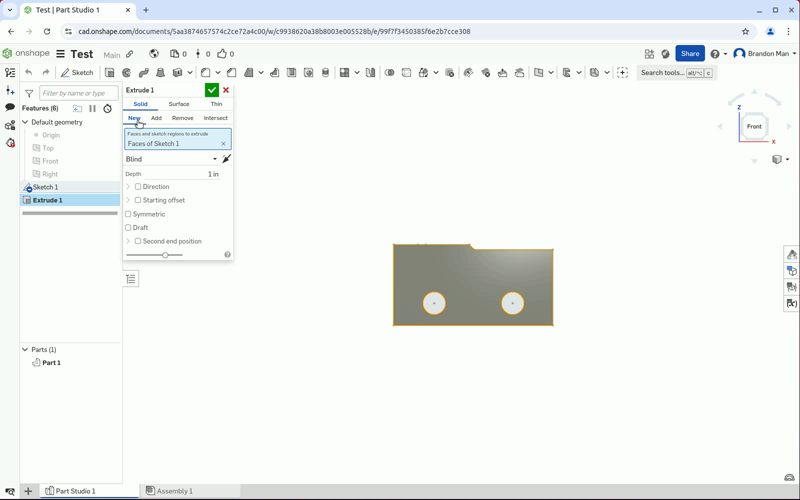
click(137, 120)
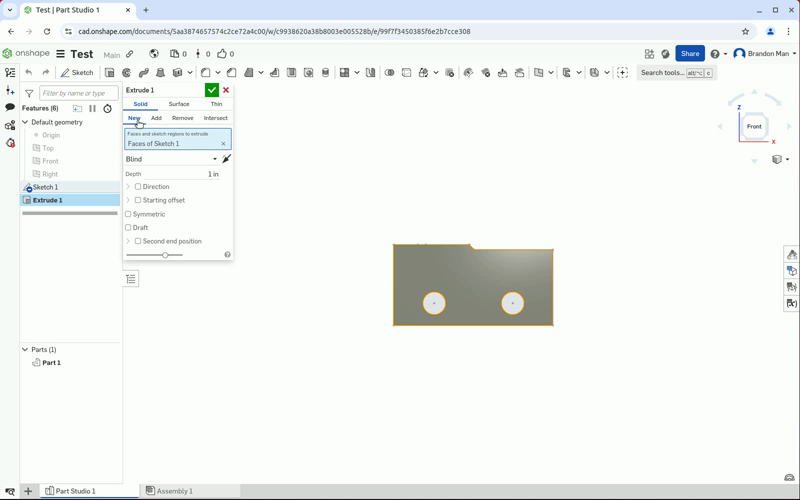
key(tab, 4)
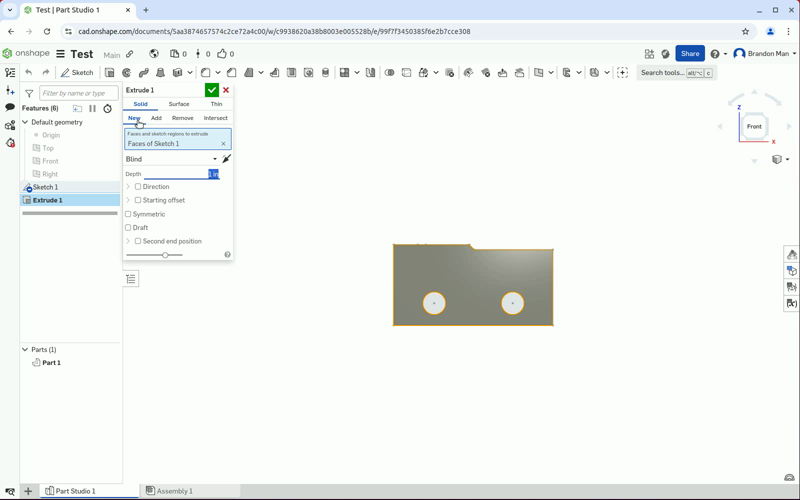
text(10.591)
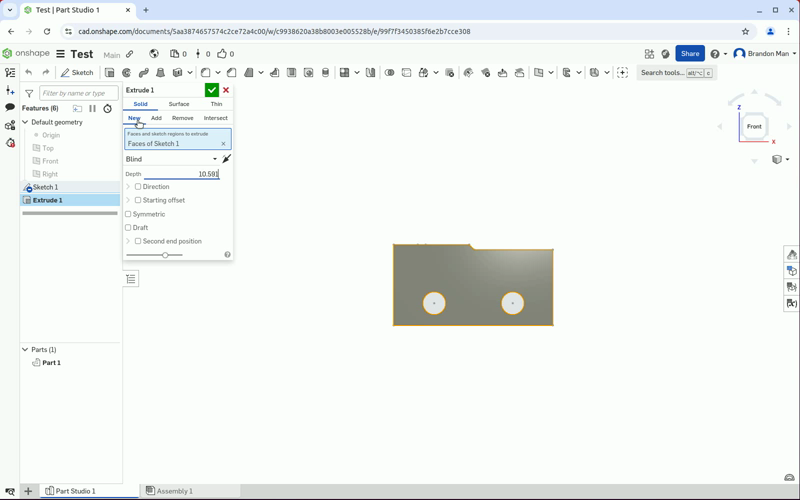
key(enter)
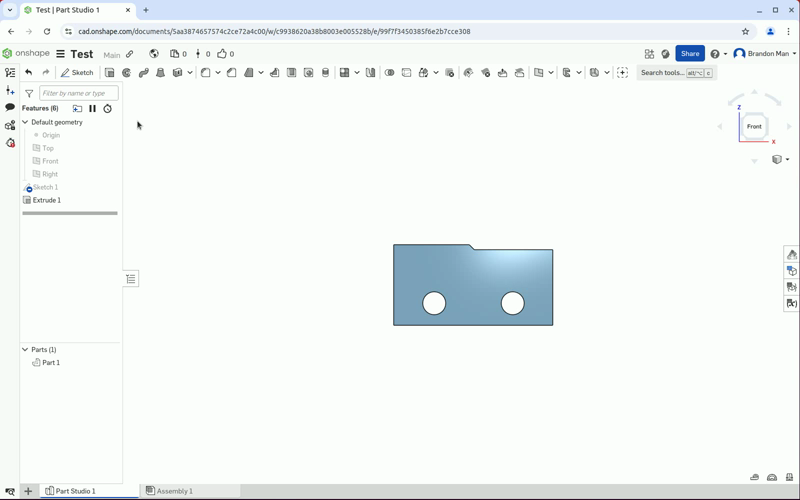
key(shift+h)
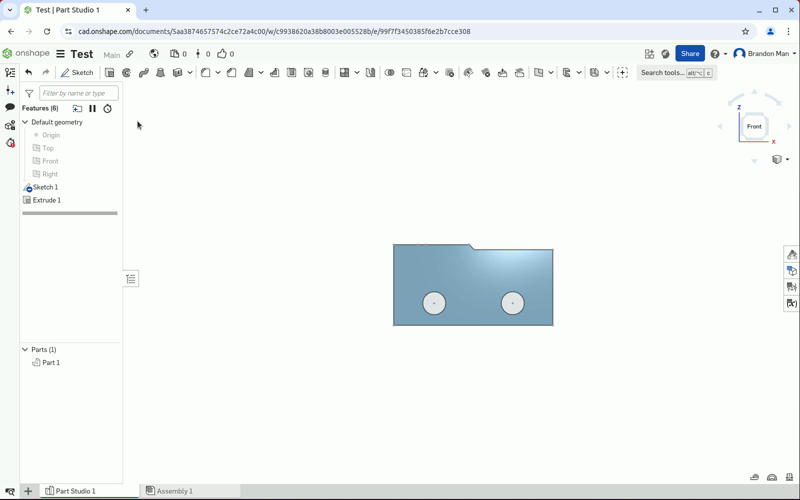
key(shift+h)
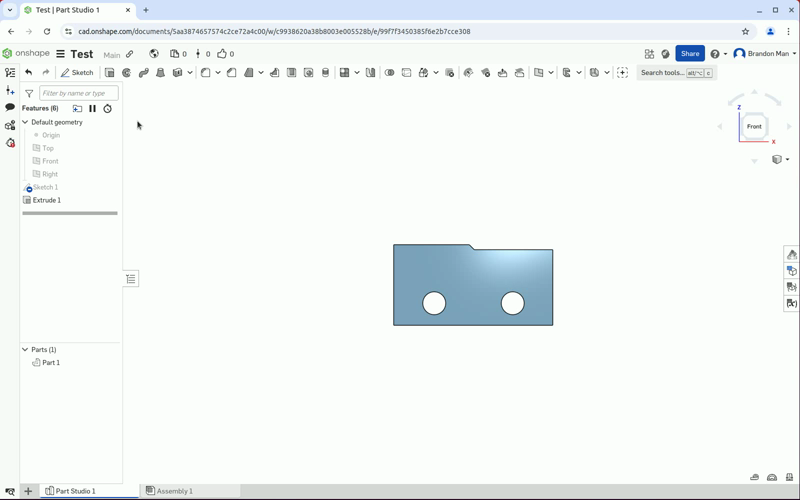
mouse_move(73, 189)
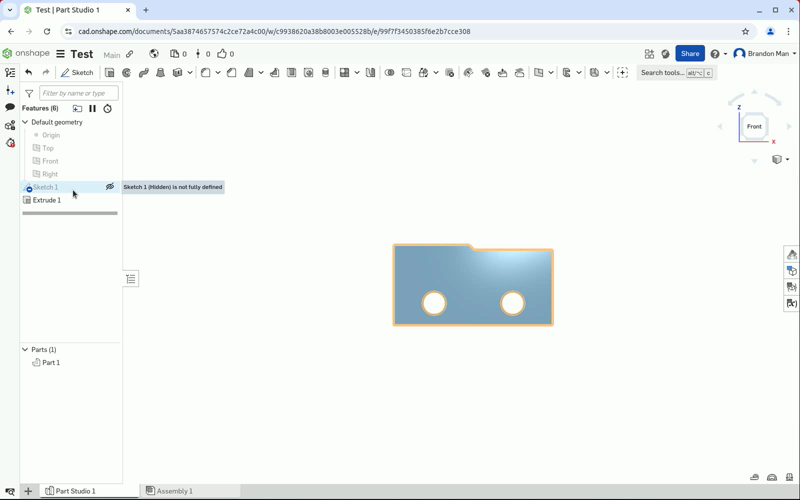
click(73, 189)
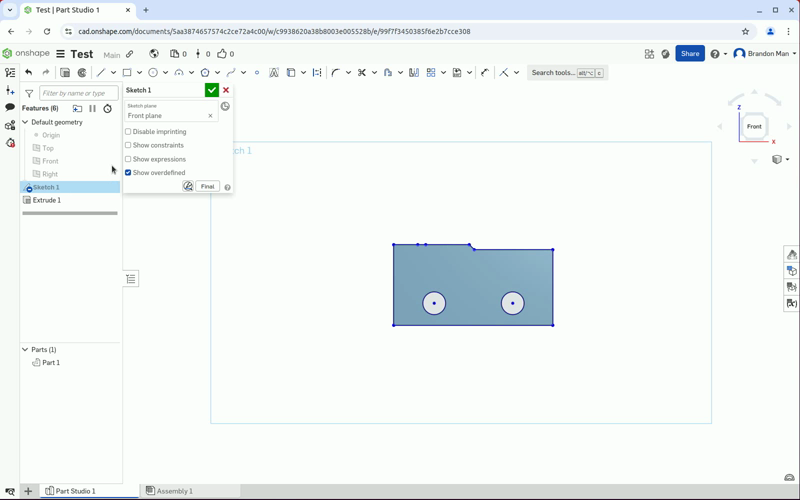
mouse_move(229, 92)
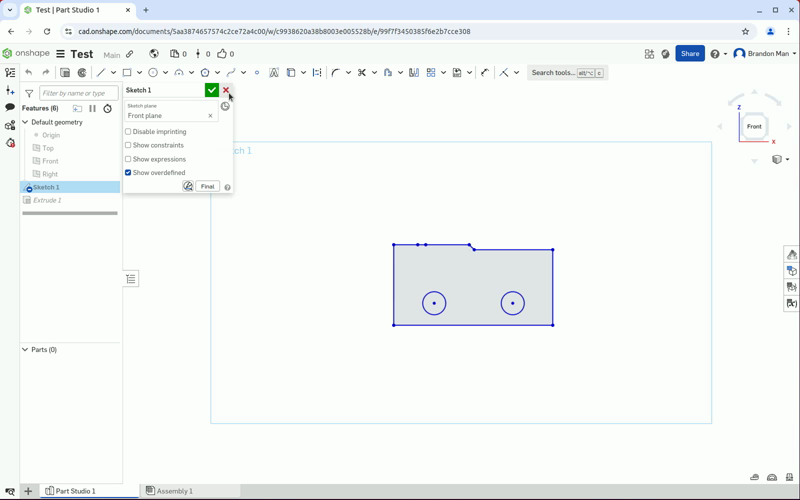
click(229, 92)
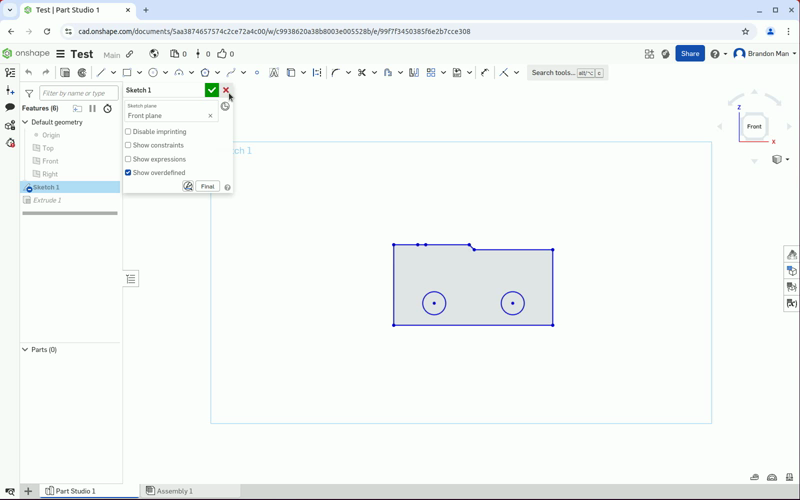
key(shift+s)
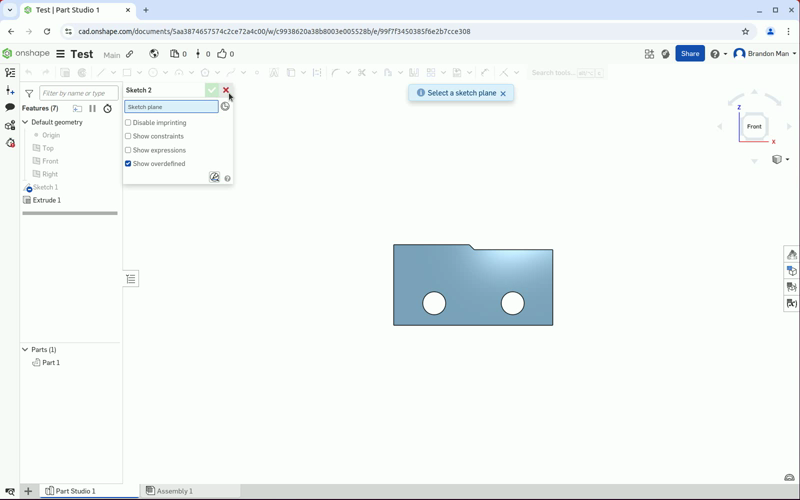
mouse_move(73, 163)
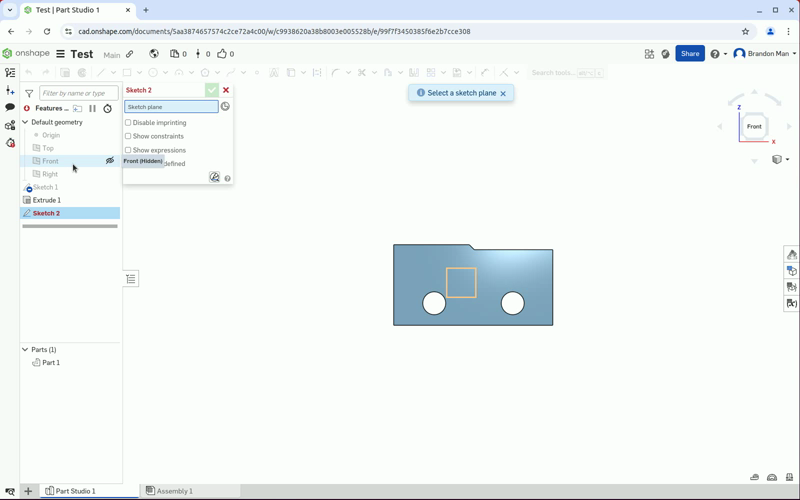
click(73, 163)
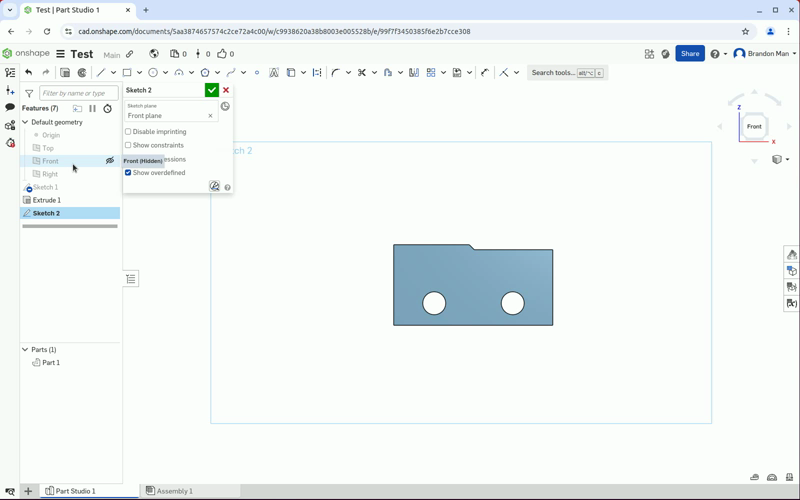
mouse_move(73, 352)
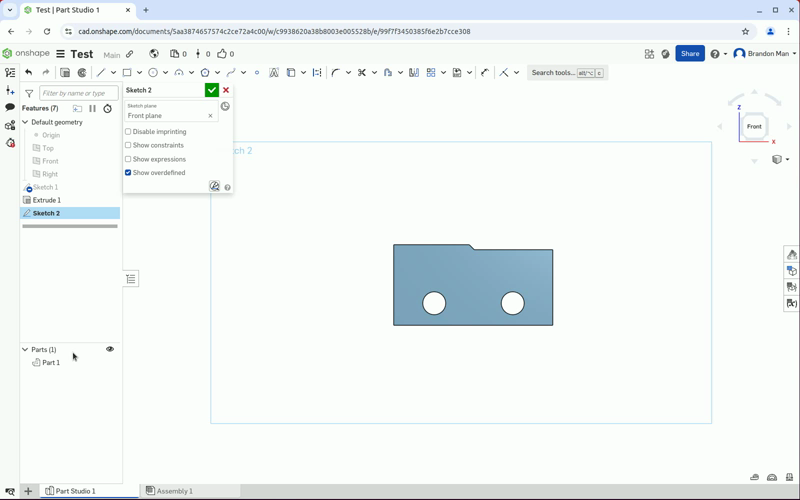
key(y)
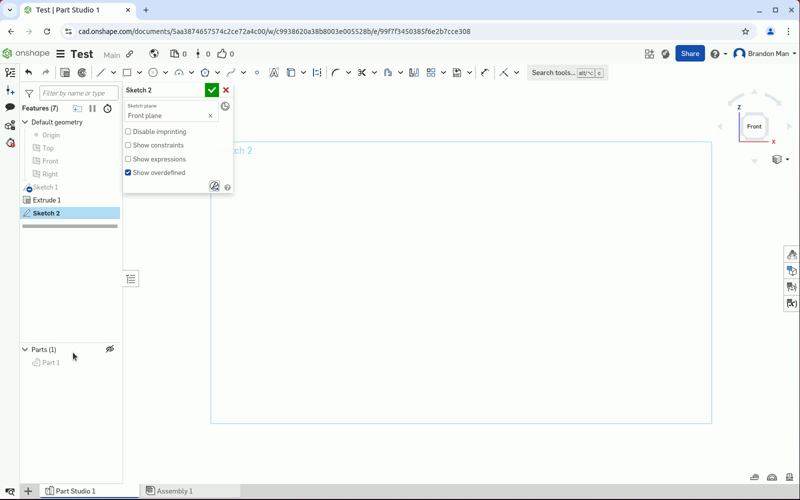
key(l)
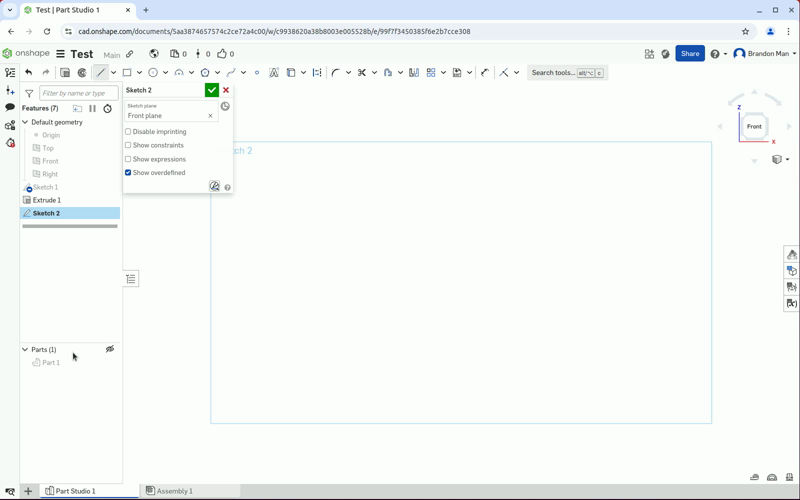
key_down(shift)
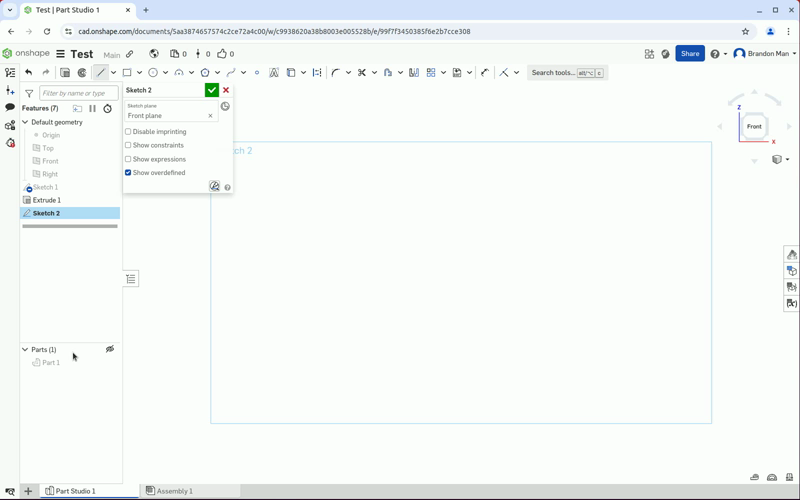
mouse_move(418, 243)
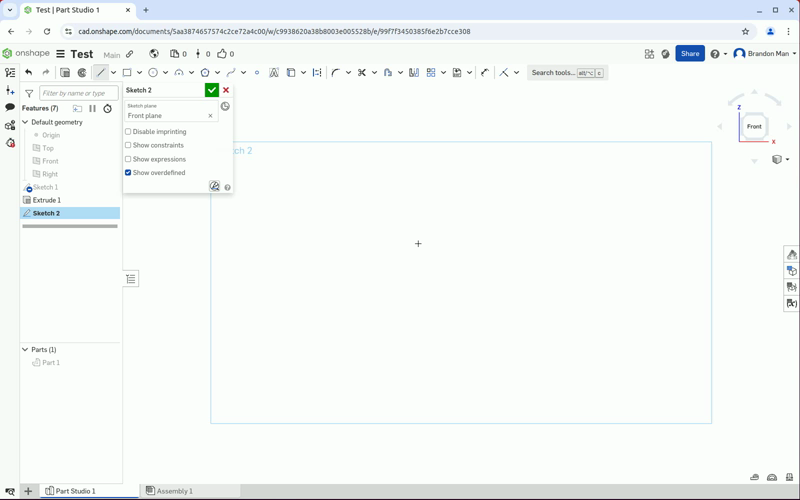
click(418, 243)
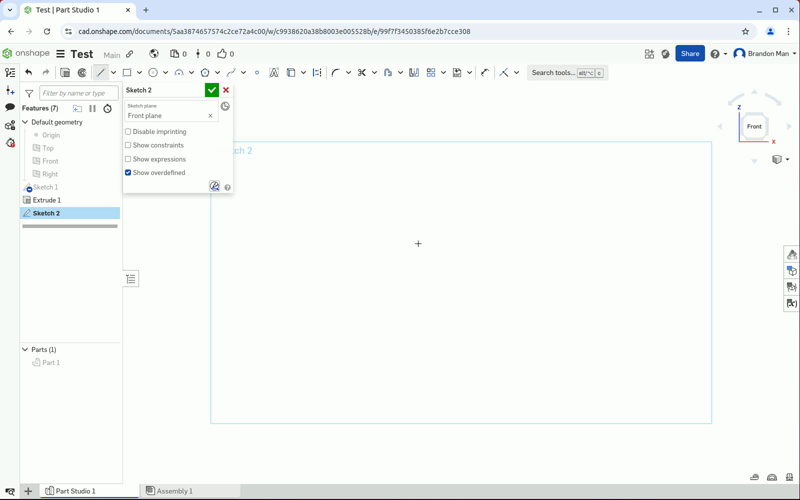
key_up(shift)
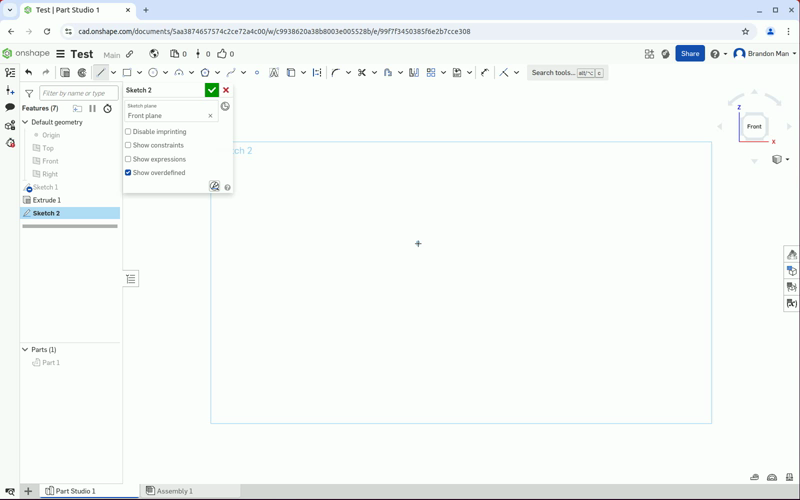
key_down(shift)
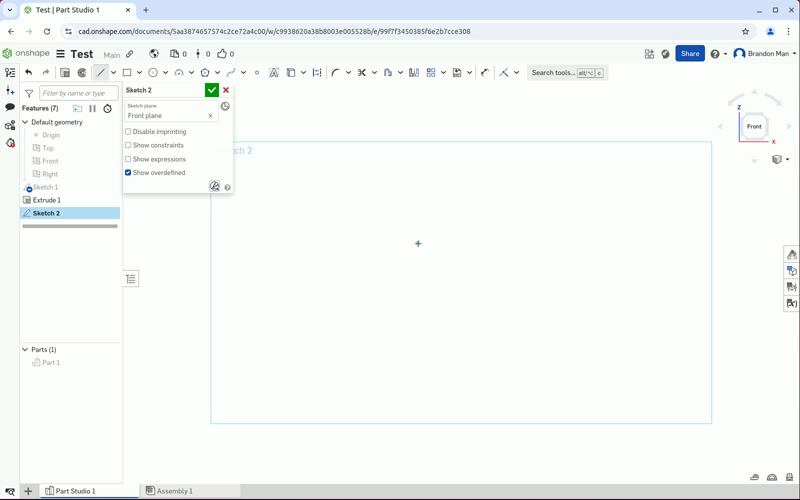
mouse_move(448, 243)
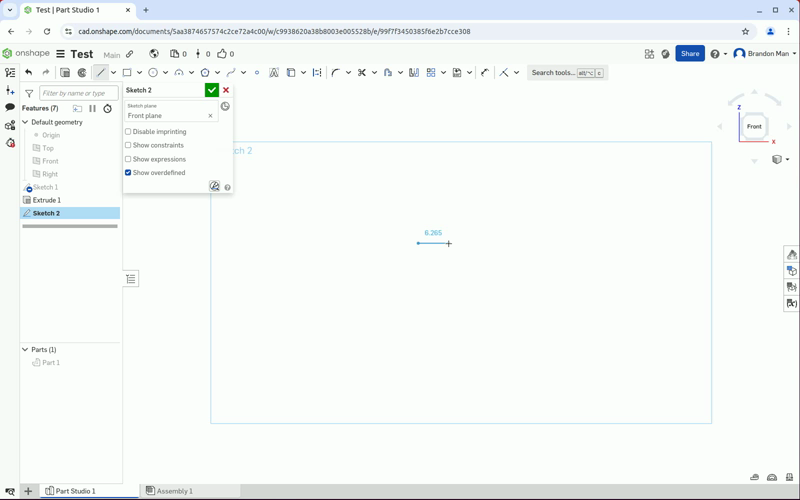
mouse_move(426, 243)
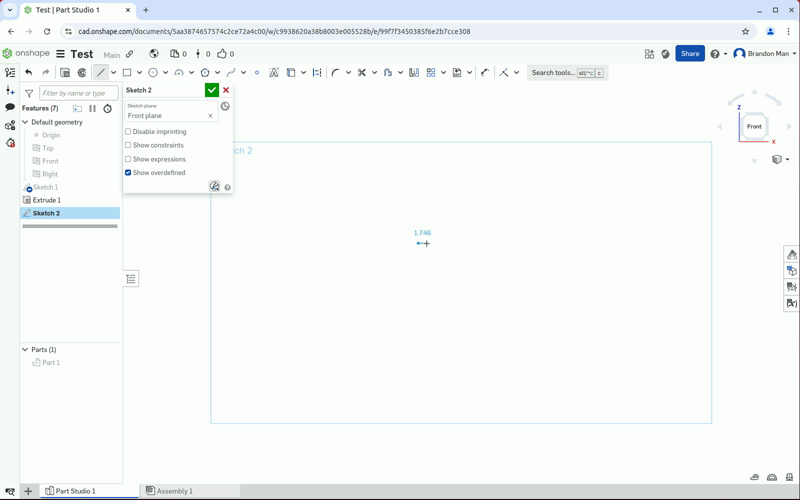
click(426, 243)
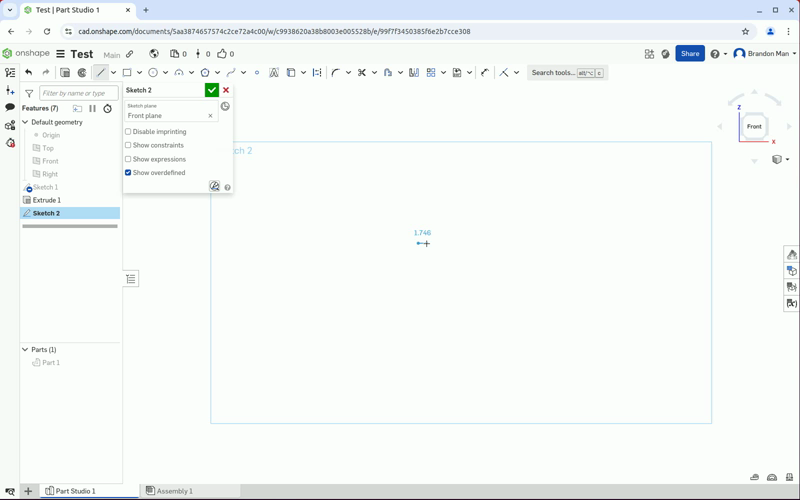
key_up(shift)
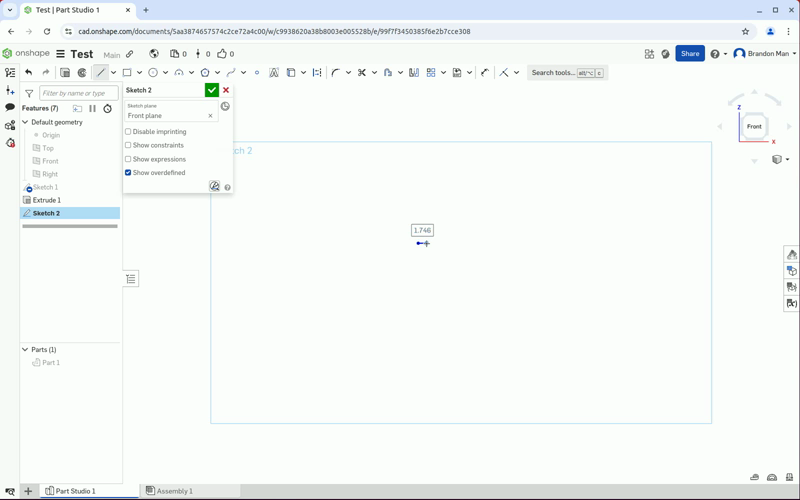
key_down(shift)
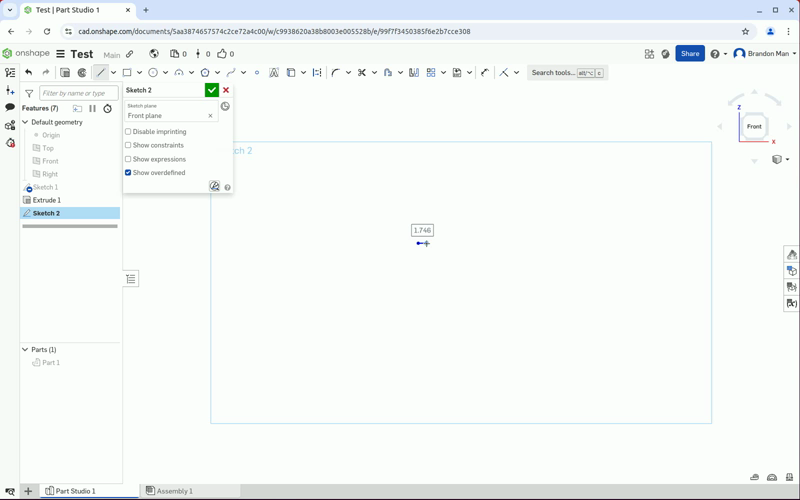
mouse_move(456, 243)
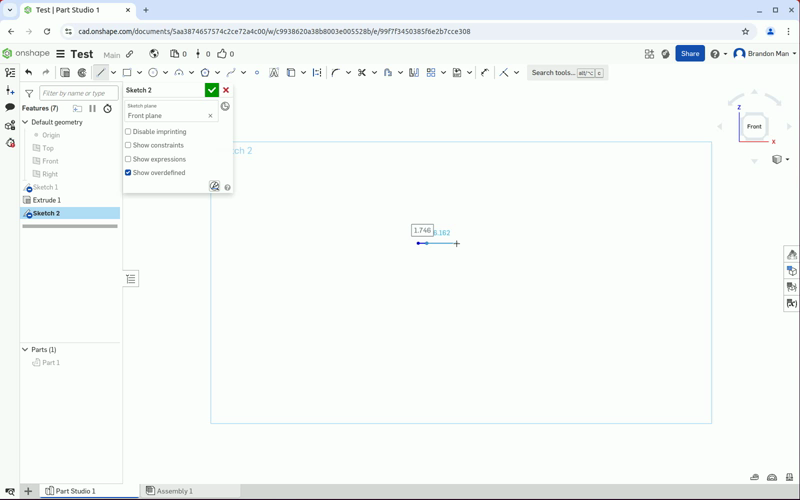
mouse_move(426, 238)
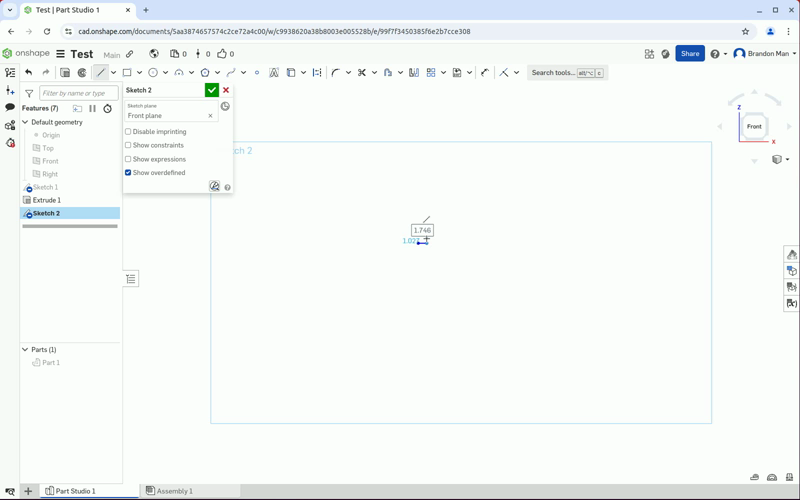
scroll(6)
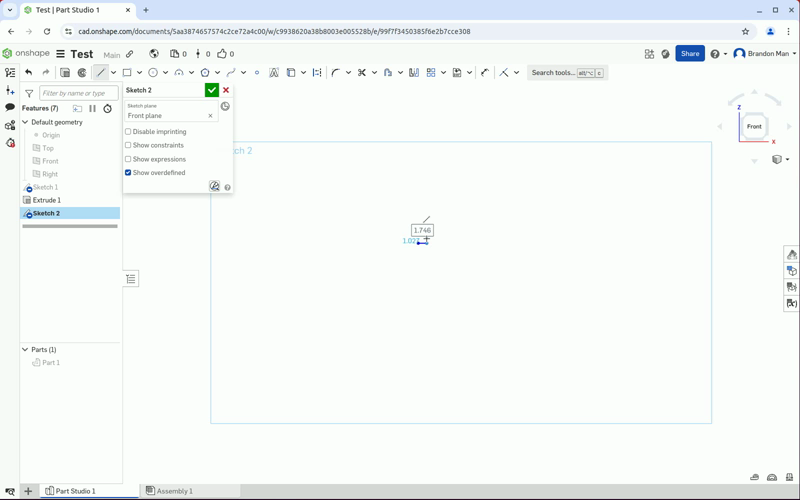
scroll(6)
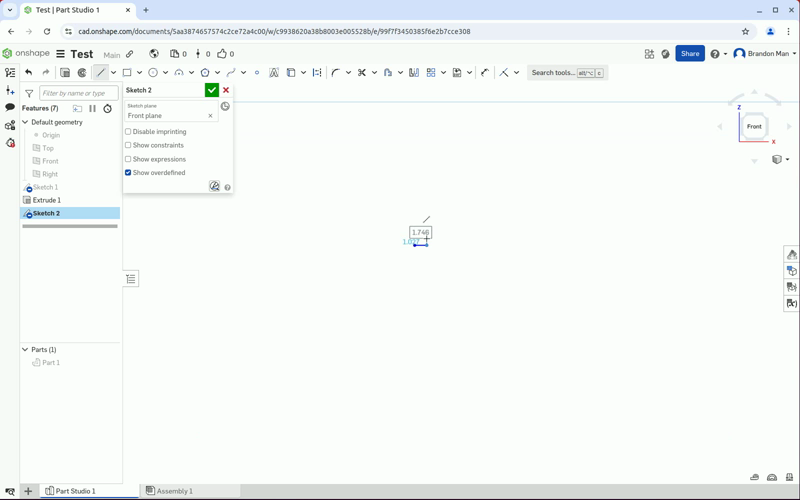
scroll(6)
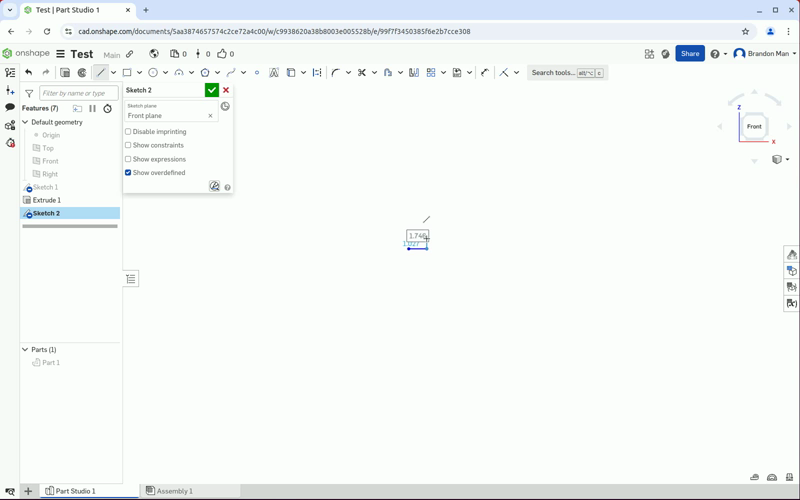
scroll(6)
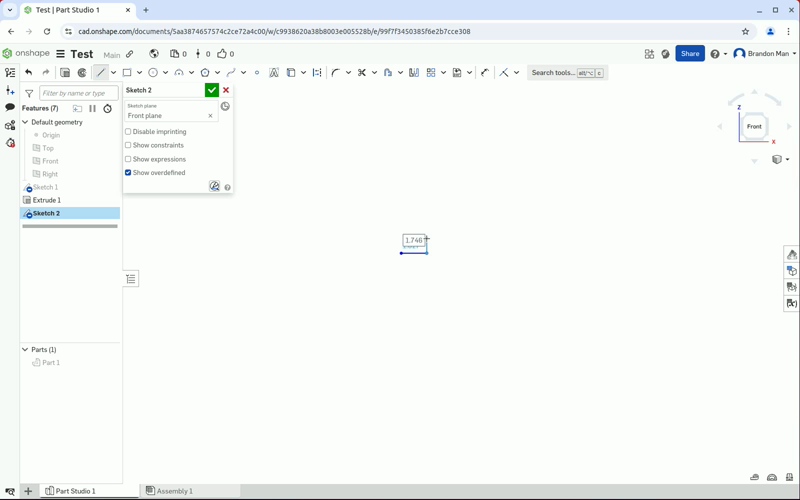
scroll(6)
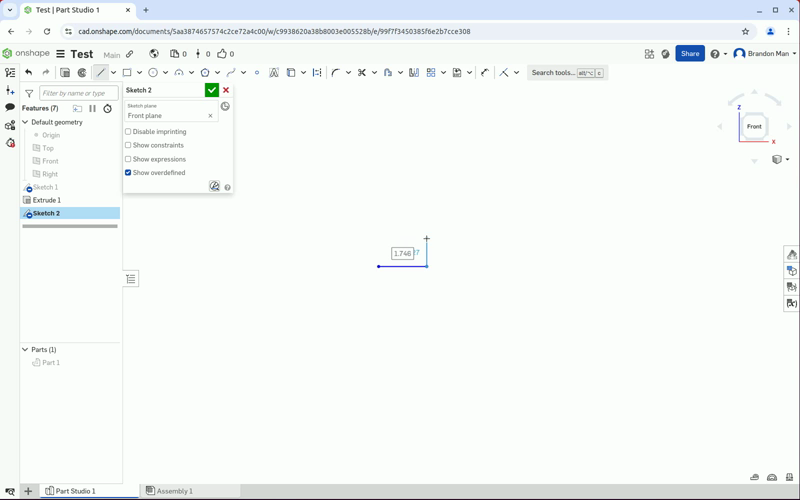
scroll(6)
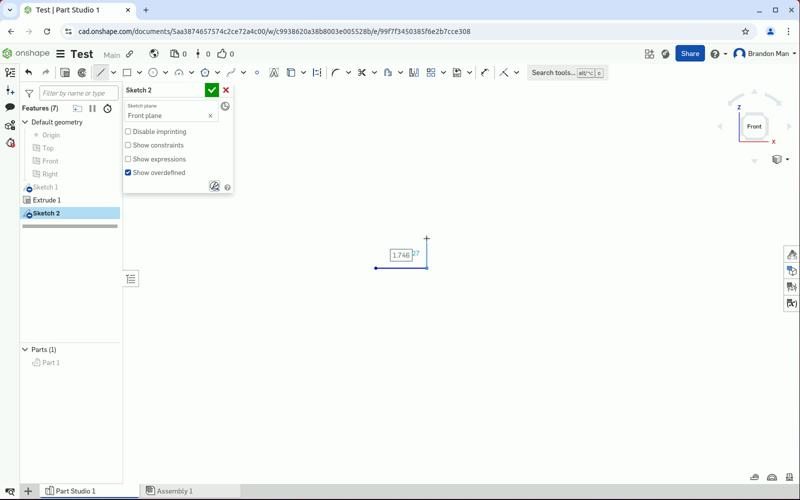
scroll(6)
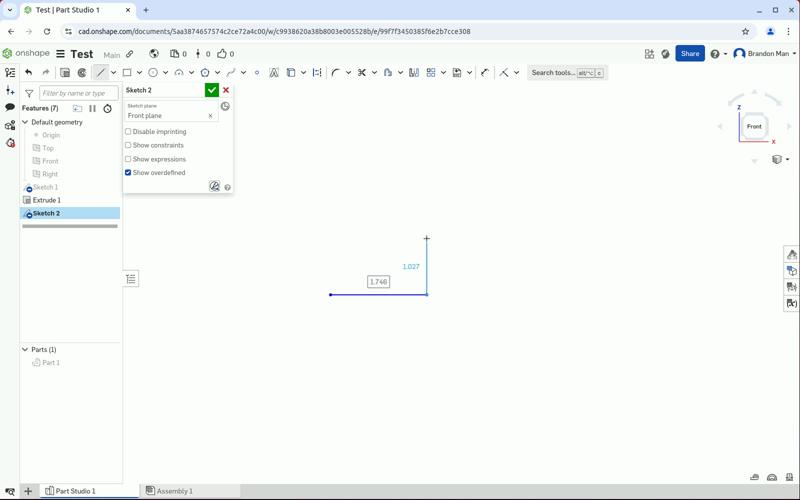
click(426, 238)
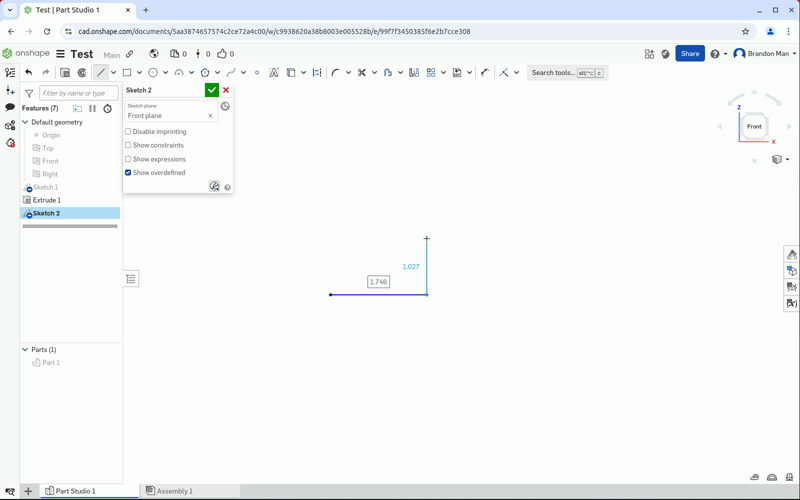
scroll(-6)
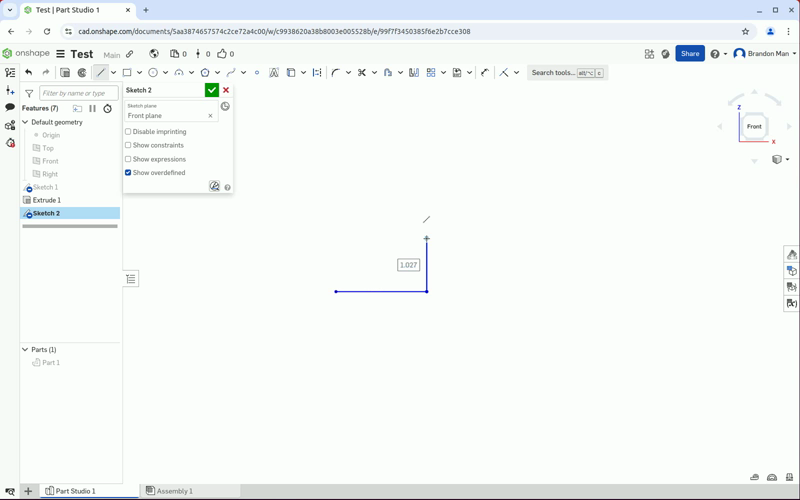
scroll(-6)
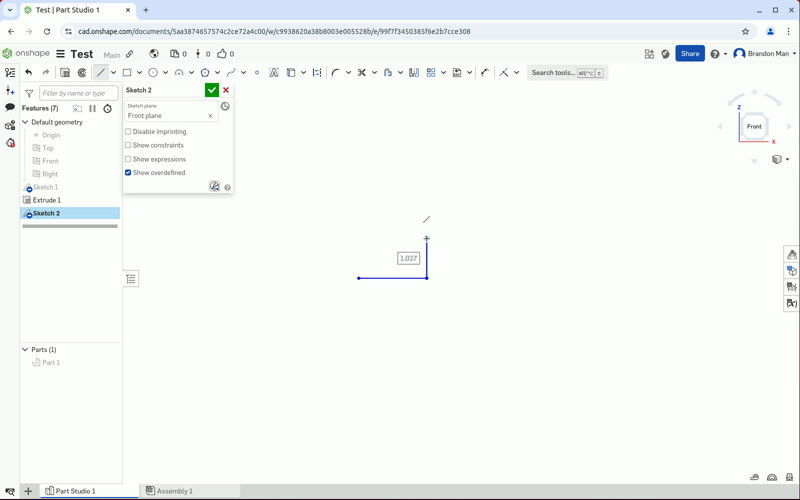
scroll(-6)
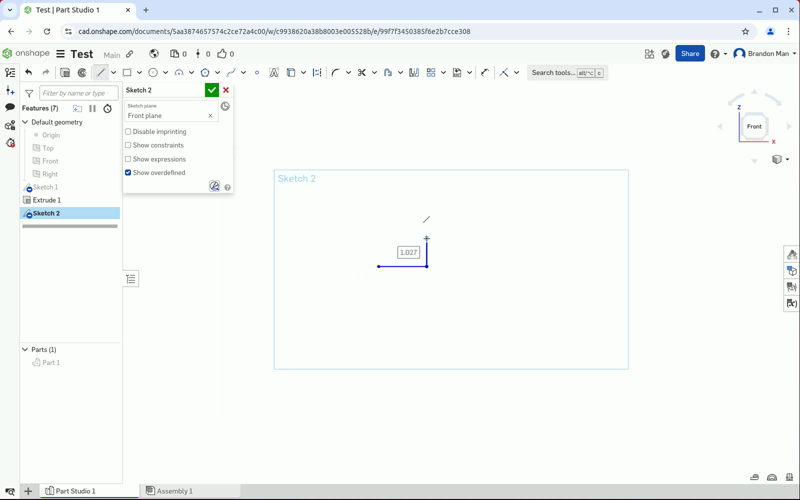
scroll(-6)
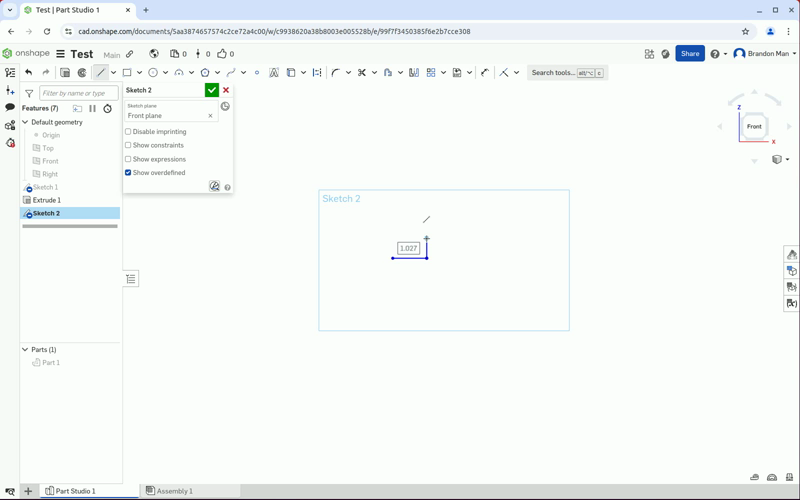
scroll(-6)
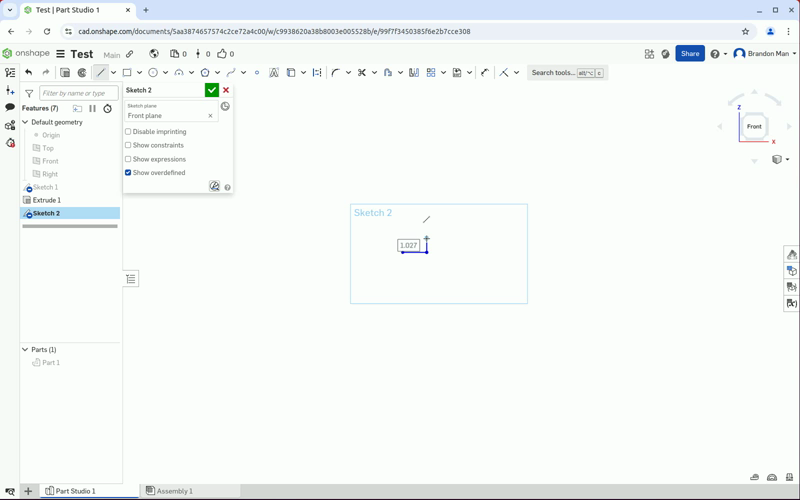
scroll(-6)
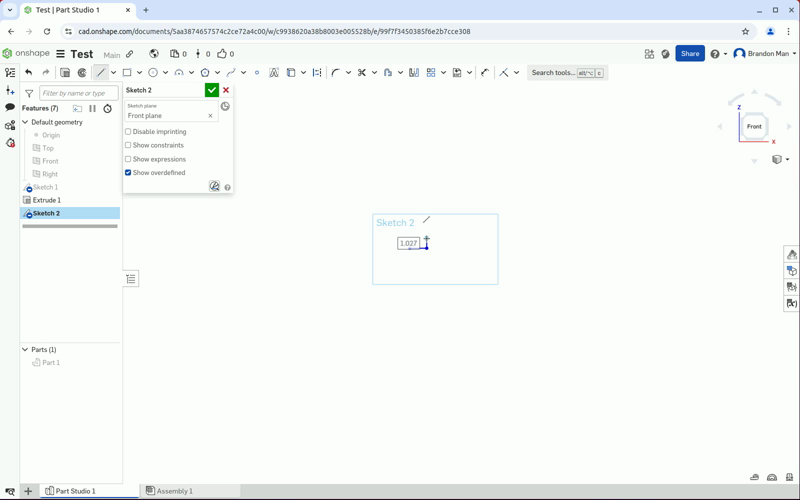
scroll(-6)
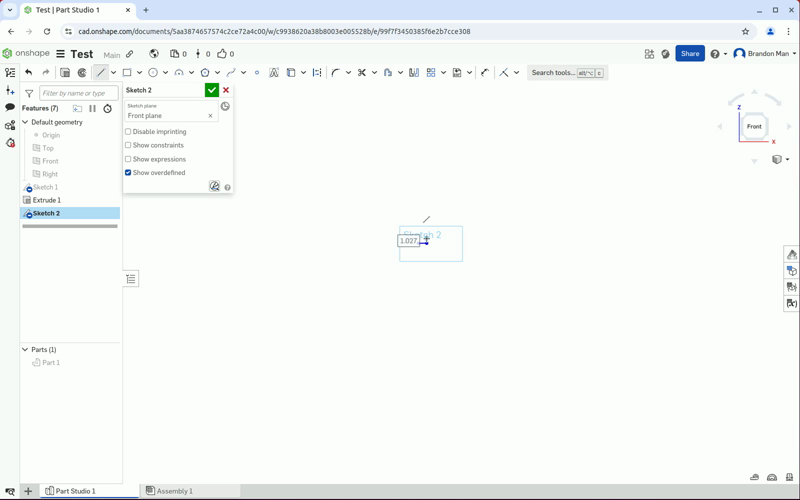
key_up(shift)
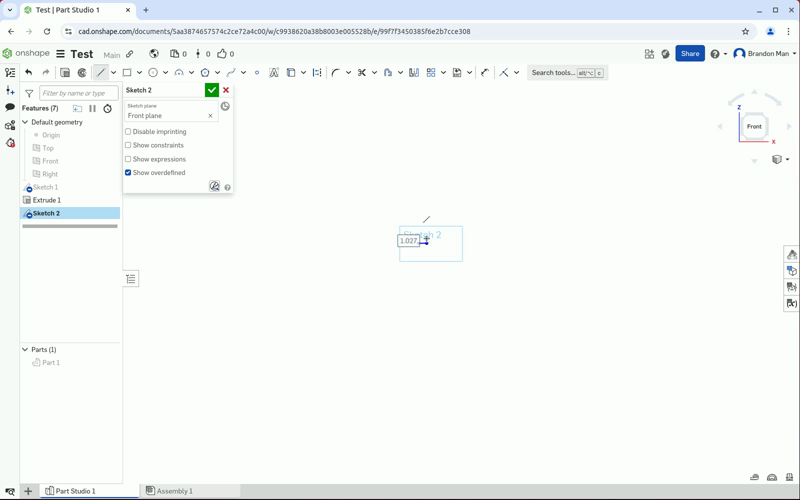
key_down(shift)
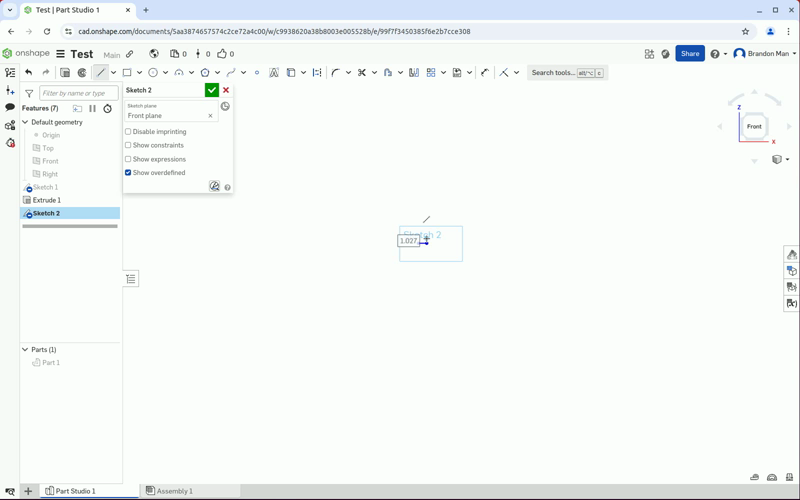
mouse_move(565, 213)
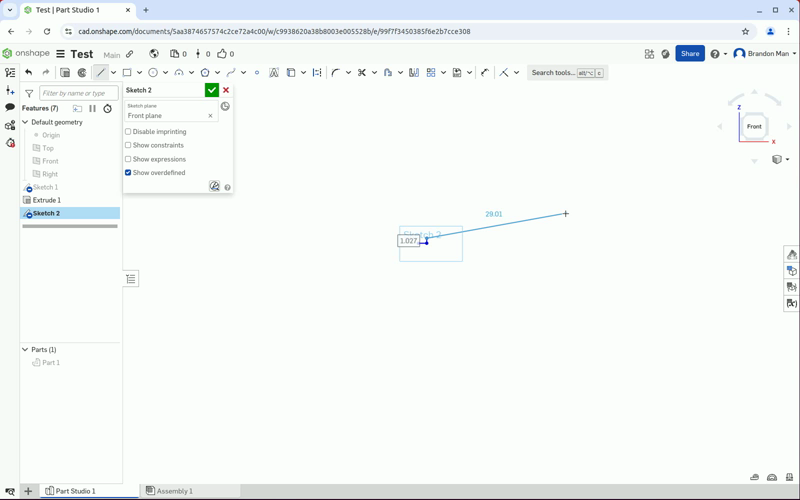
click(565, 213)
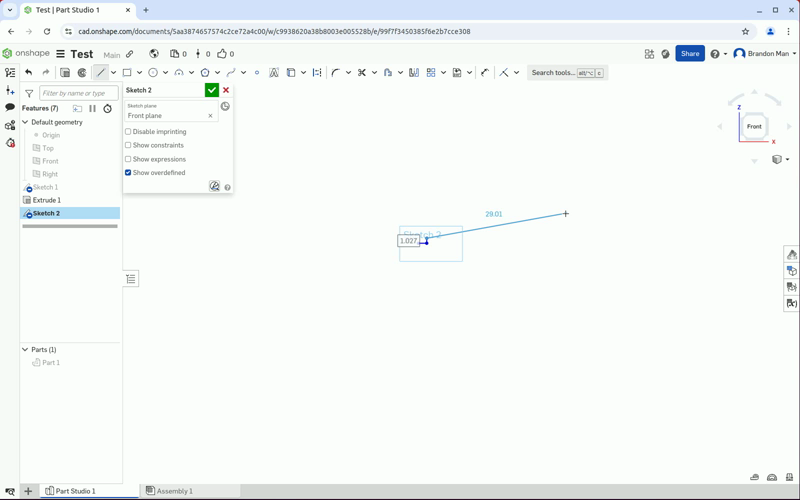
key_up(shift)
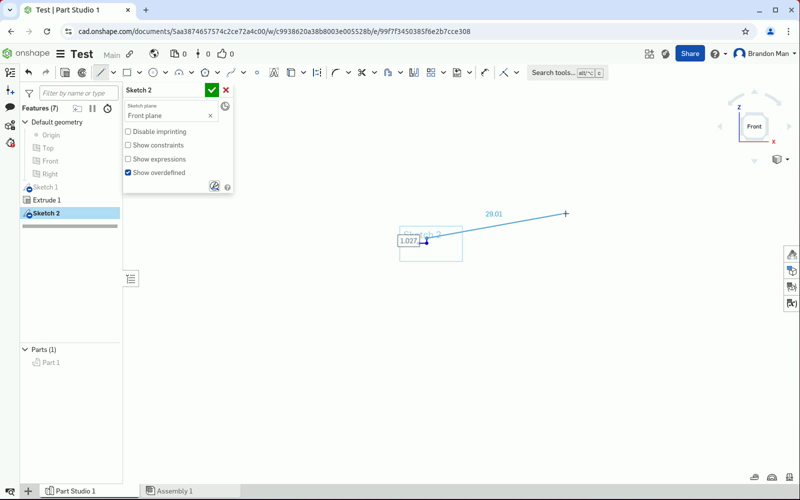
key_down(shift)
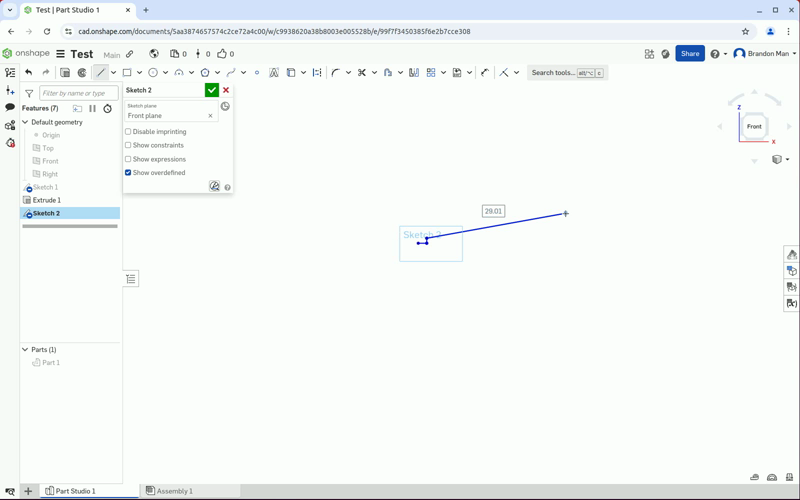
mouse_move(589, 213)
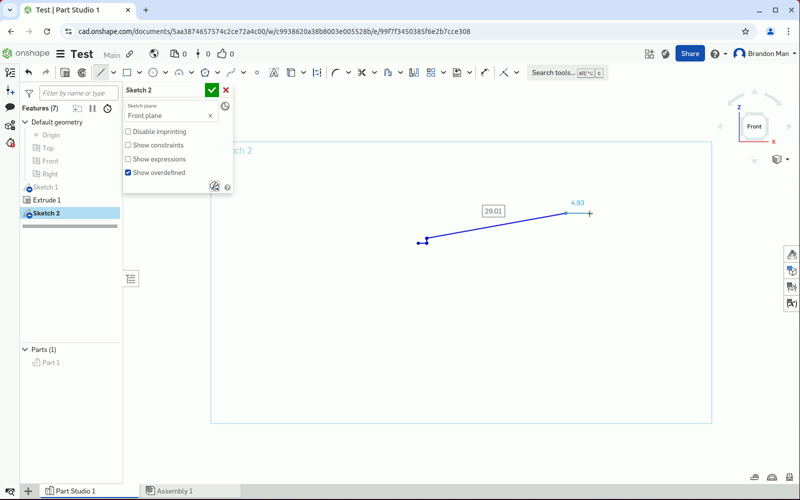
mouse_move(564, 200)
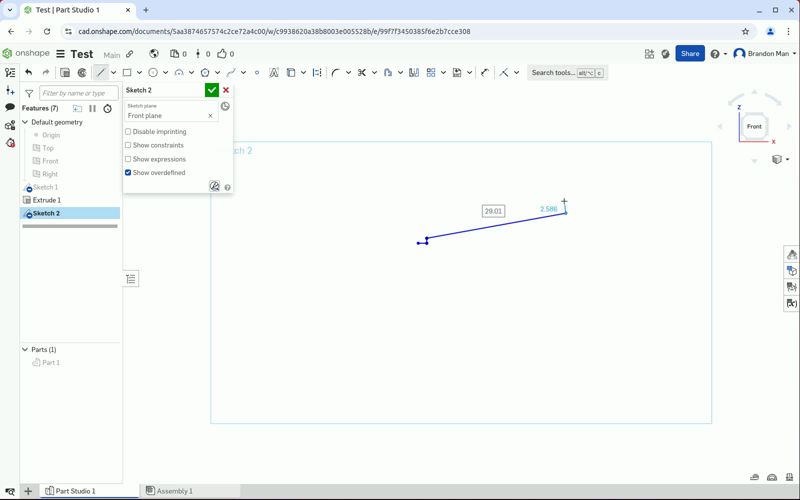
click(564, 200)
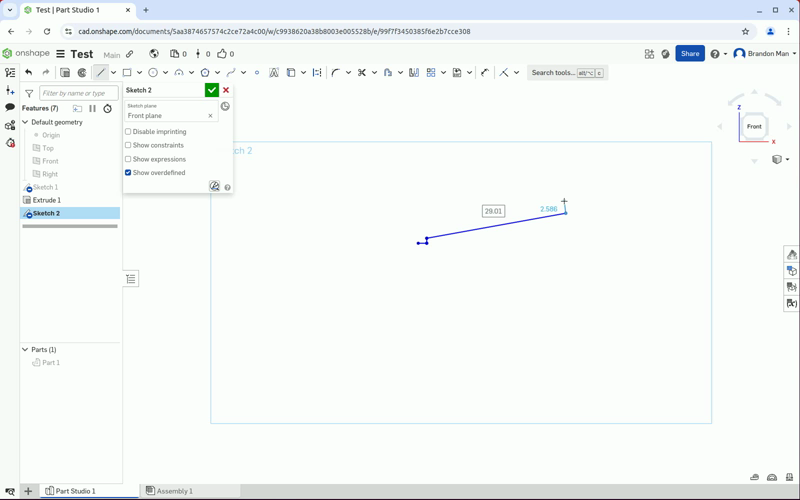
key_up(shift)
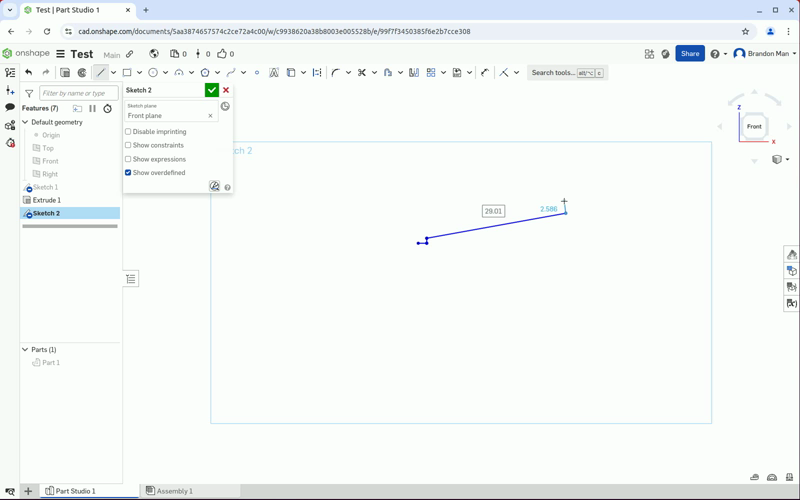
key(esc)
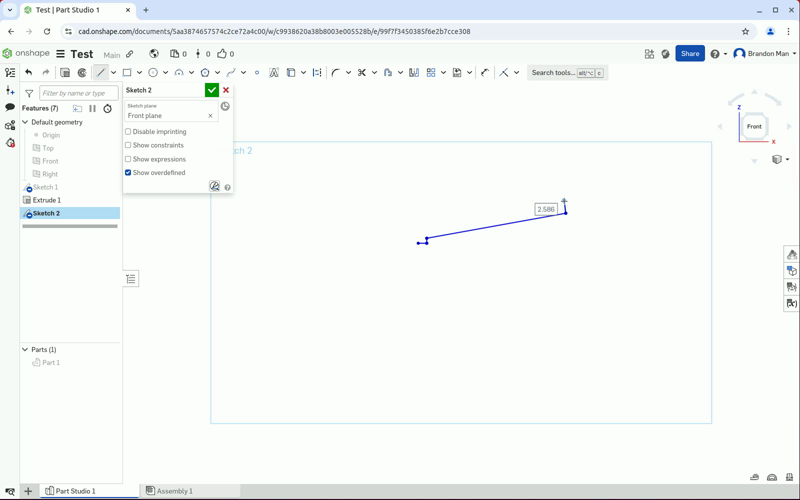
key(a)
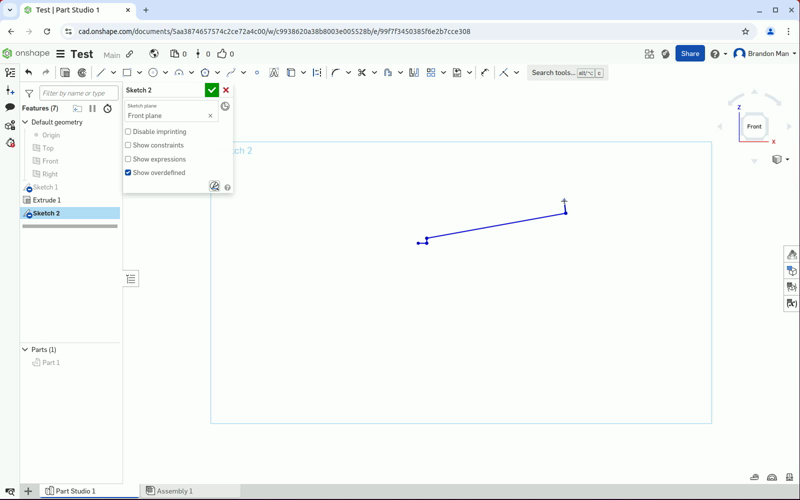
mouse_move(564, 200)
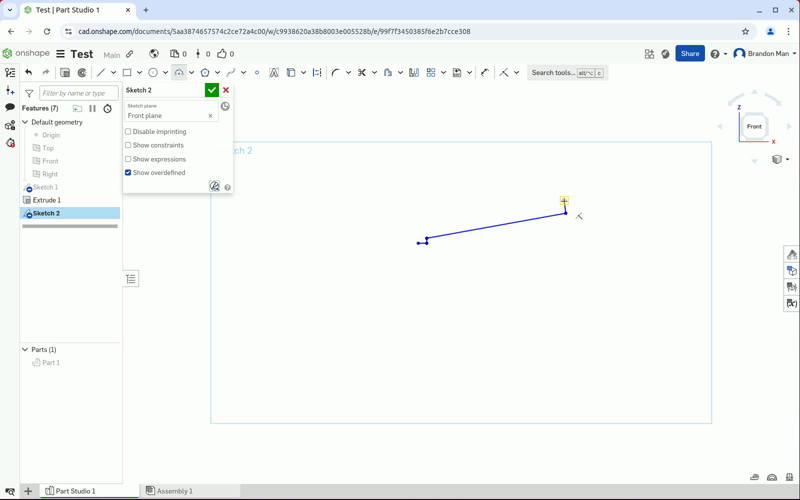
click(564, 200)
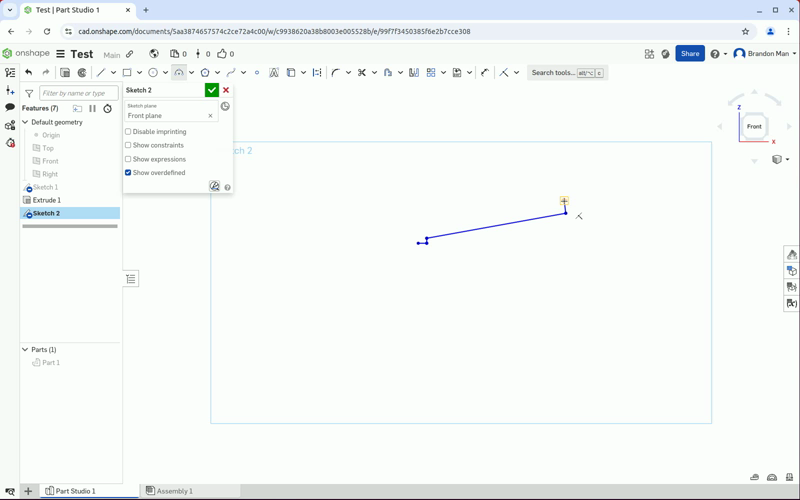
key_down(shift)
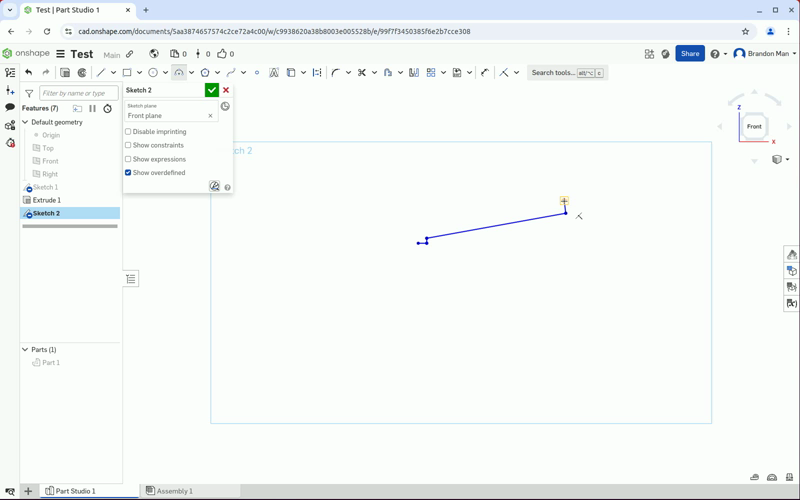
mouse_move(537, 207)
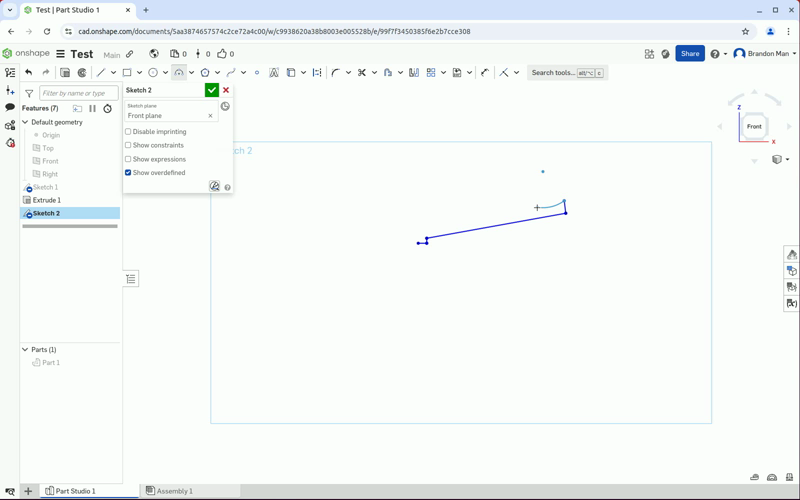
click(537, 207)
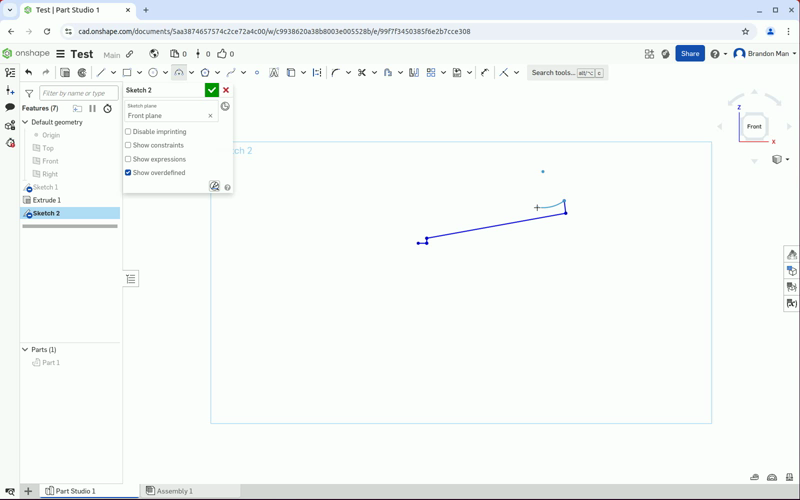
mouse_move(542, 170)
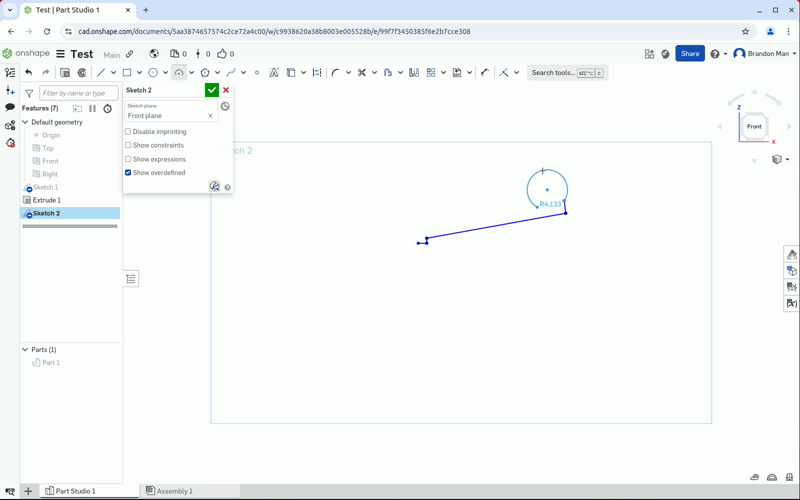
click(542, 170)
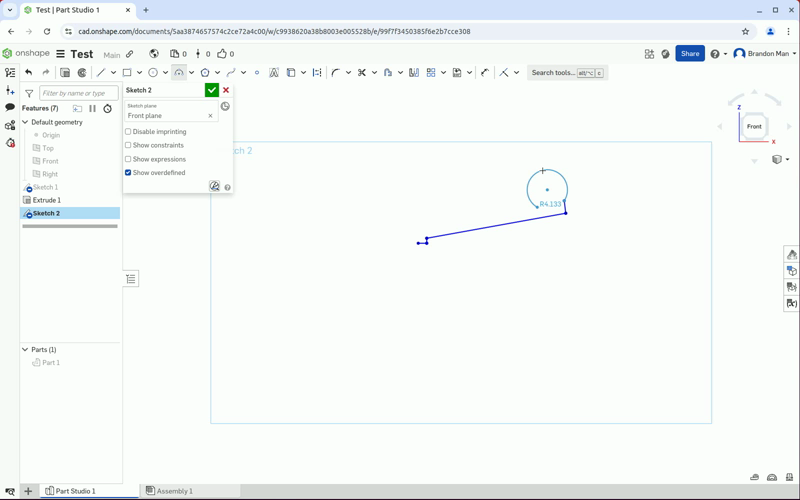
key_up(shift)
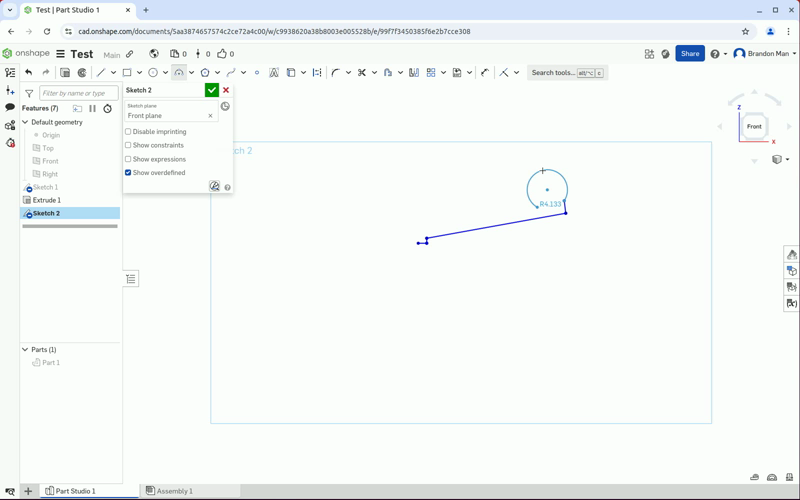
key(esc)
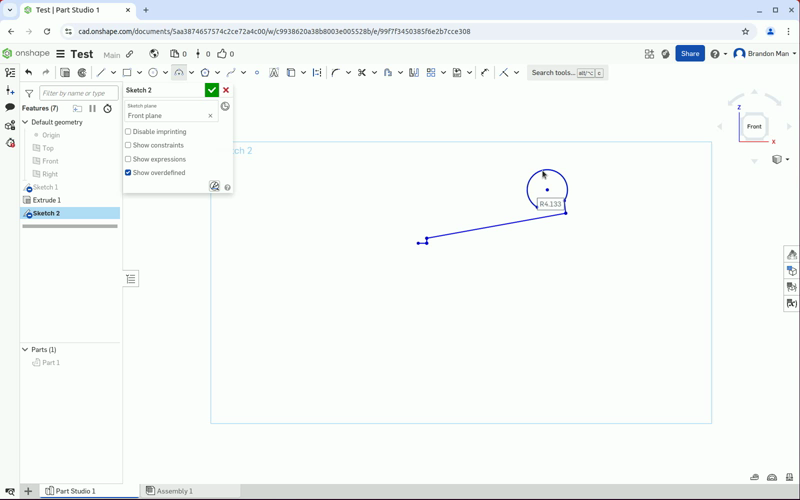
key(l)
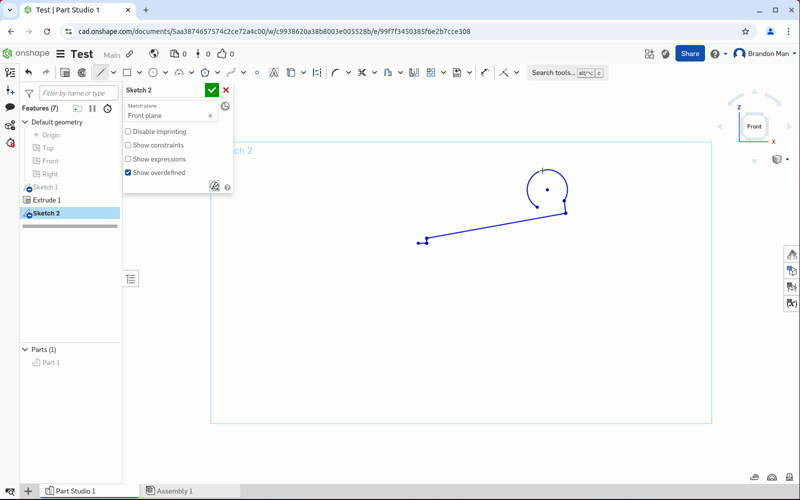
mouse_move(537, 207)
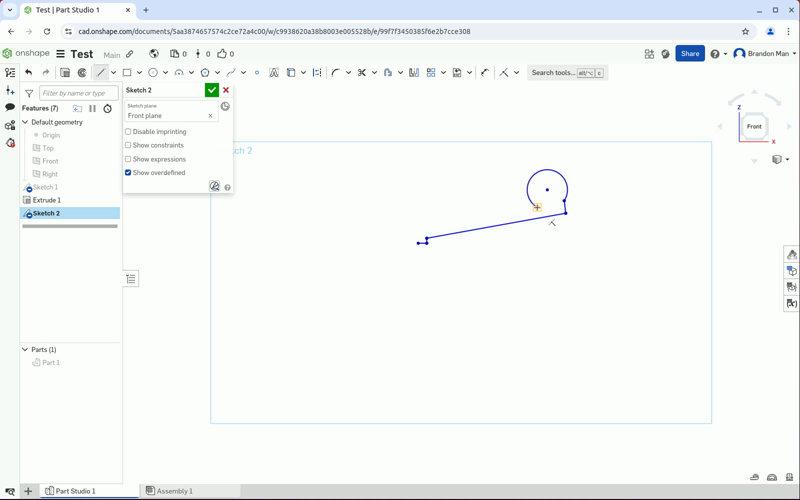
click(537, 207)
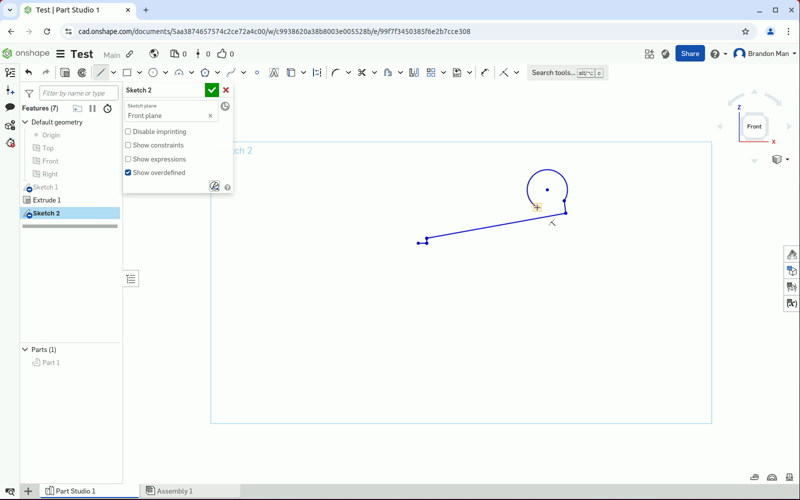
key_down(shift)
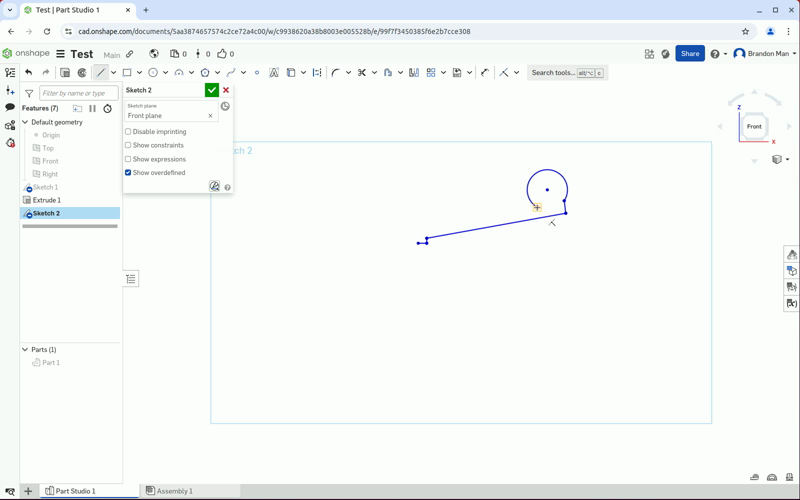
mouse_move(567, 207)
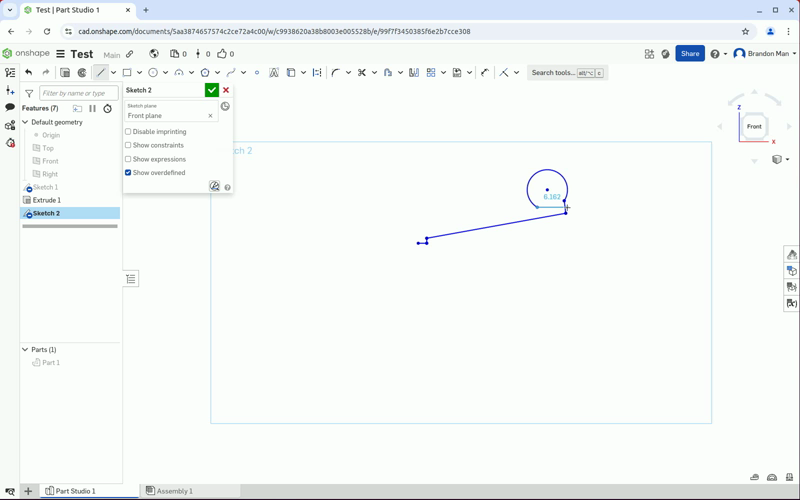
mouse_move(537, 213)
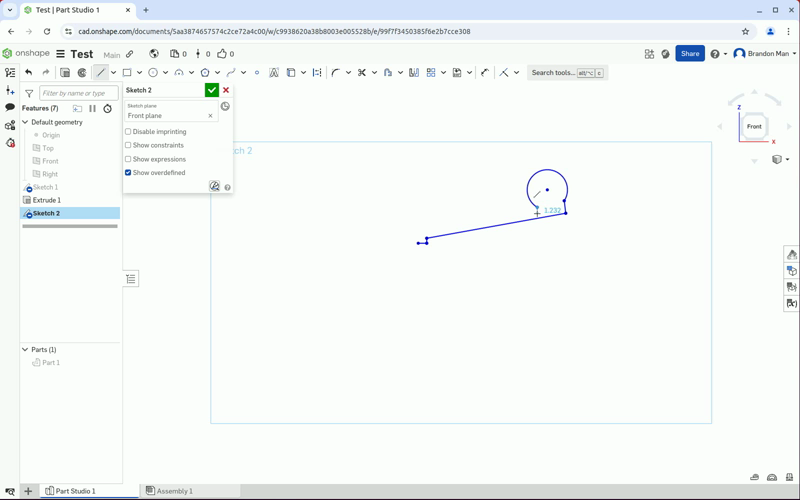
scroll(6)
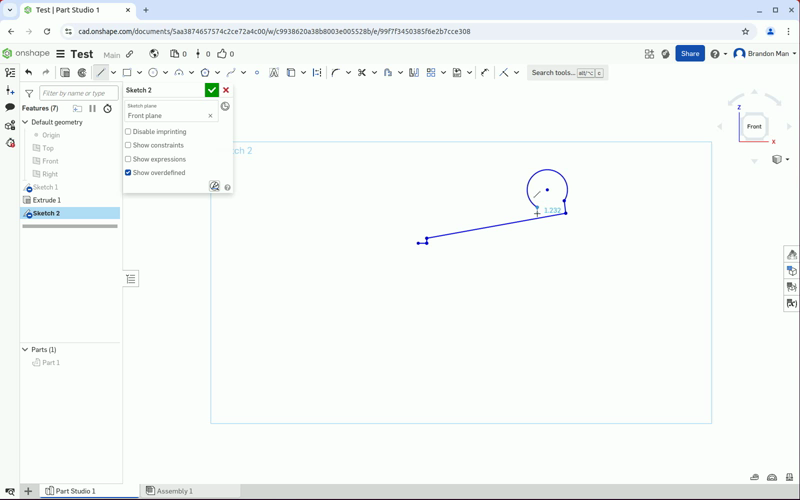
scroll(6)
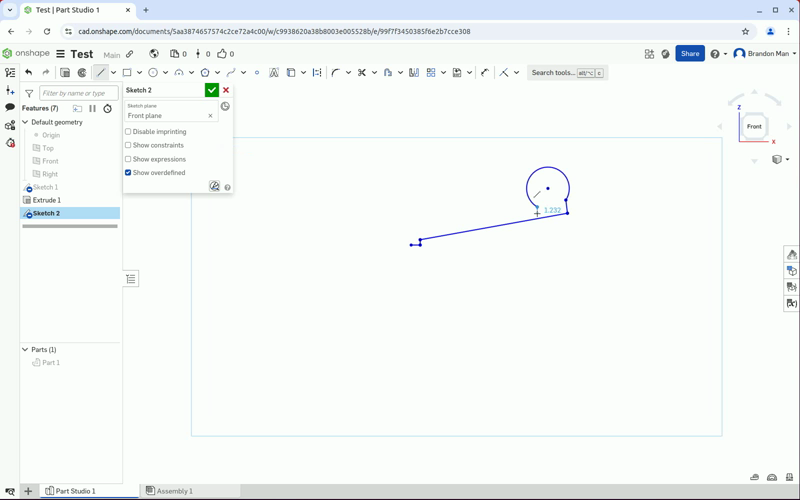
scroll(6)
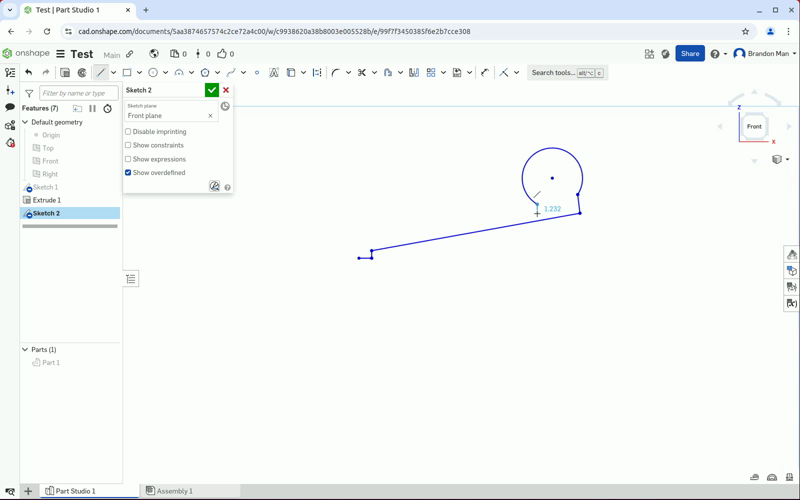
scroll(6)
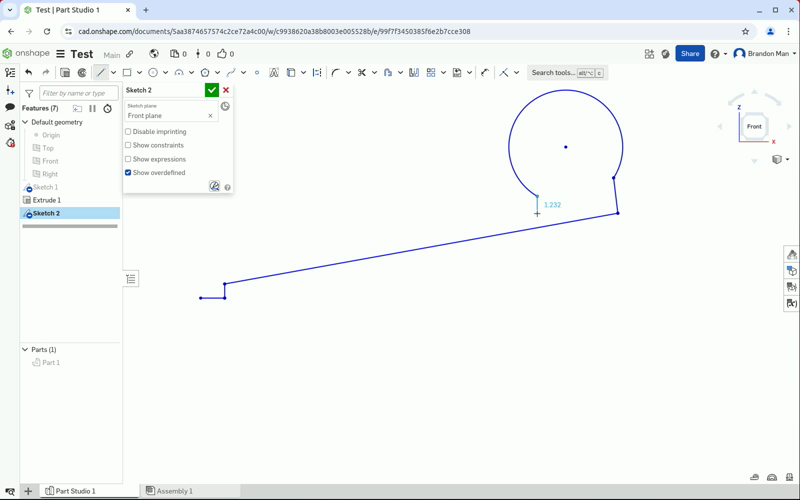
scroll(6)
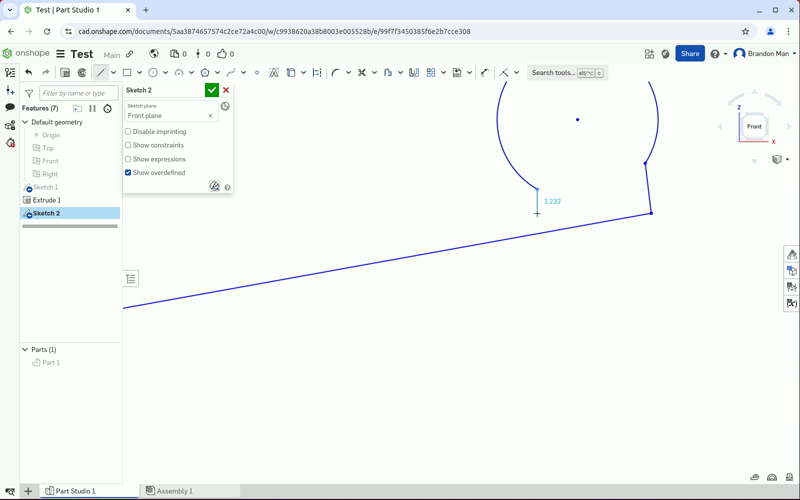
scroll(6)
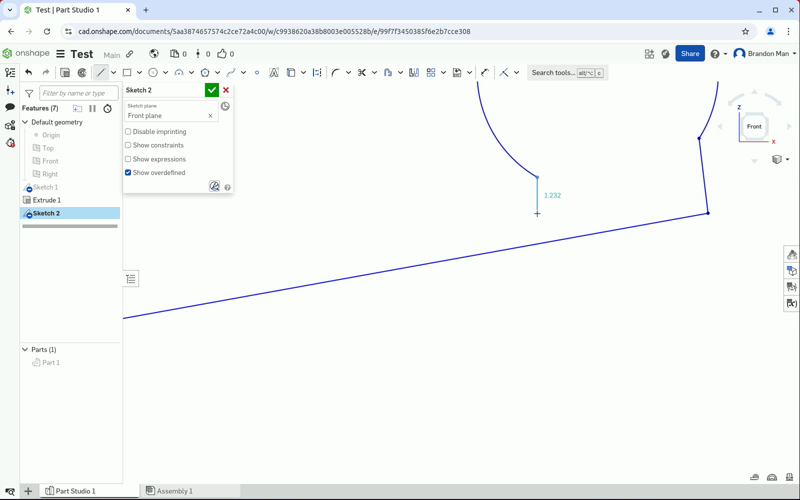
scroll(6)
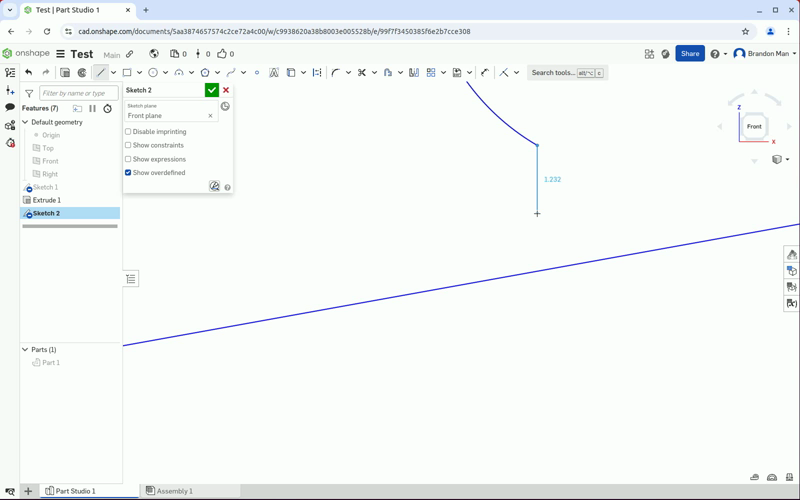
click(537, 213)
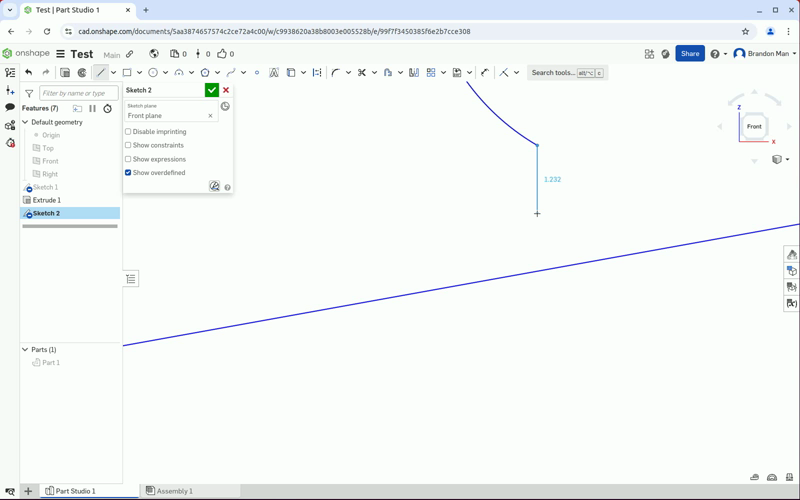
scroll(-6)
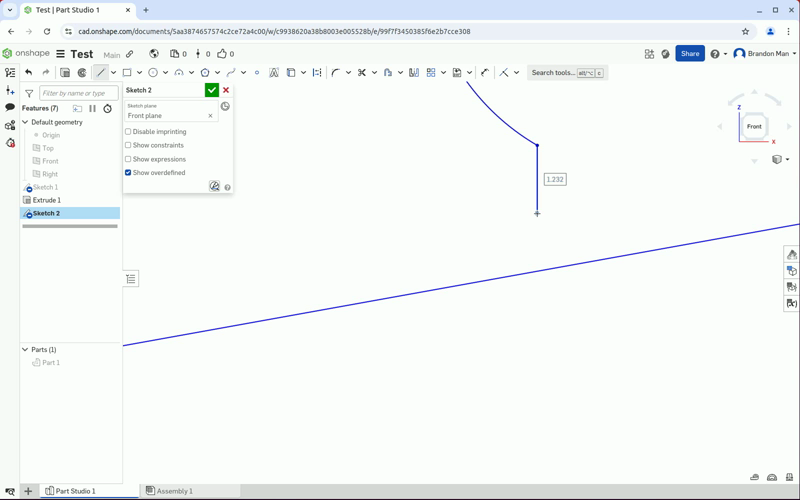
scroll(-6)
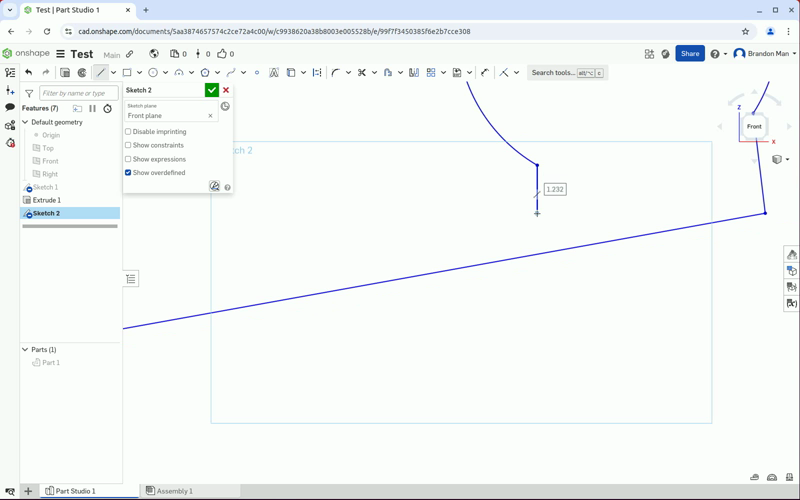
scroll(-6)
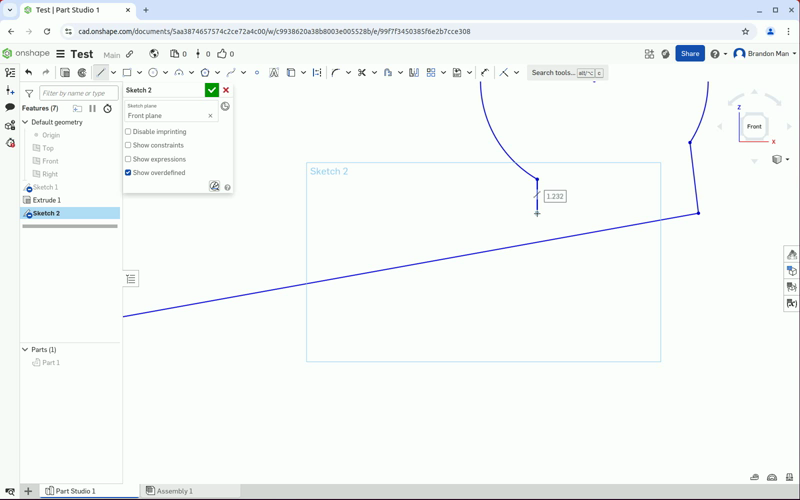
scroll(-6)
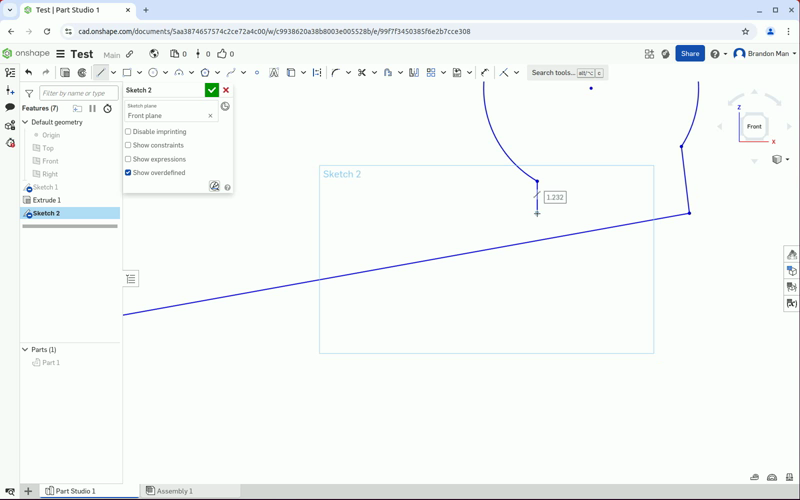
scroll(-6)
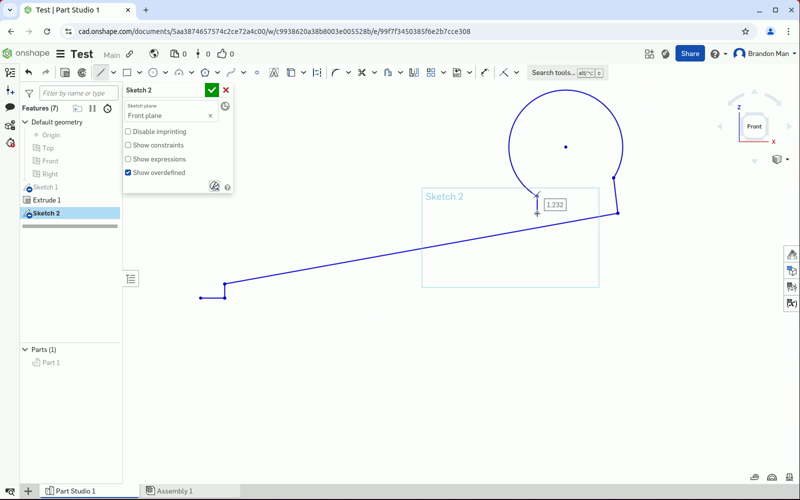
scroll(-6)
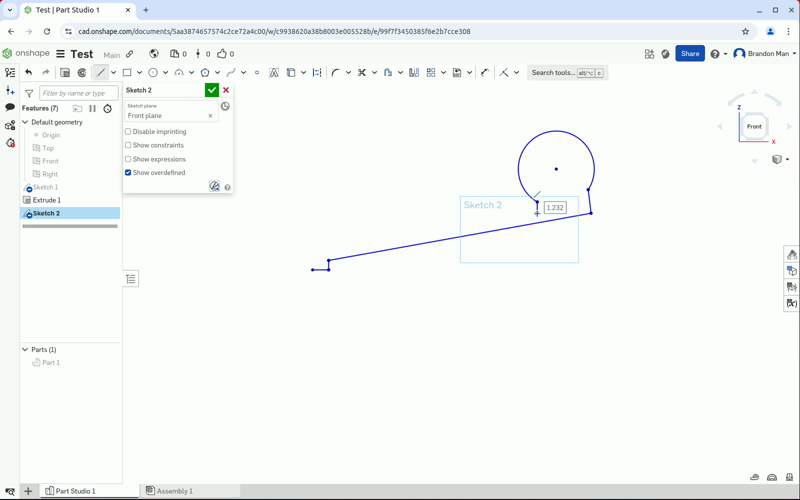
scroll(-6)
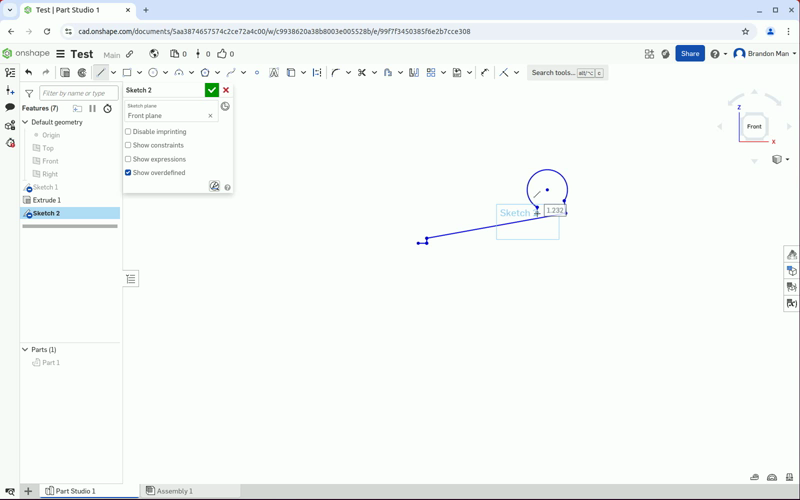
key_up(shift)
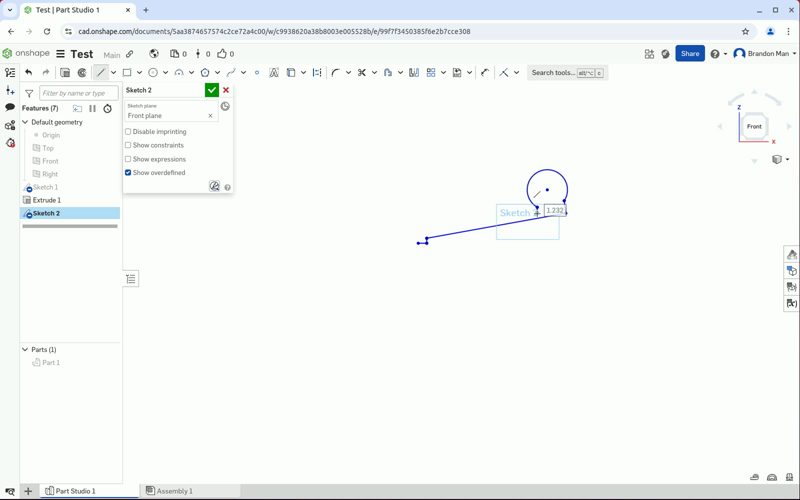
key_down(shift)
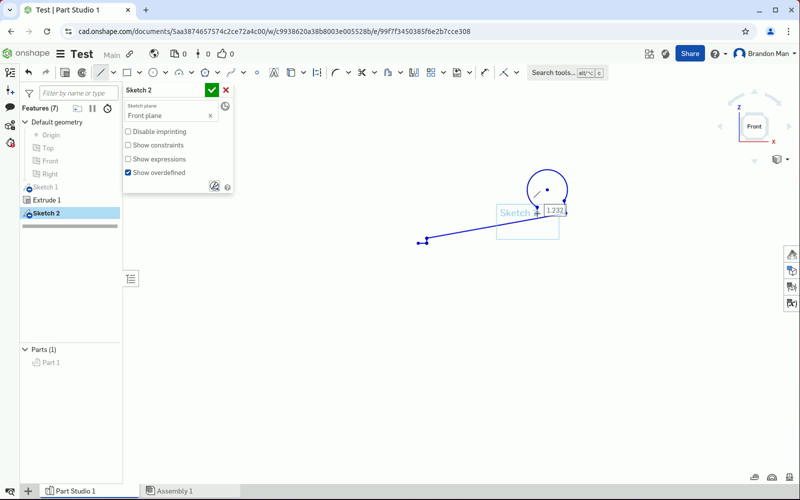
mouse_move(418, 235)
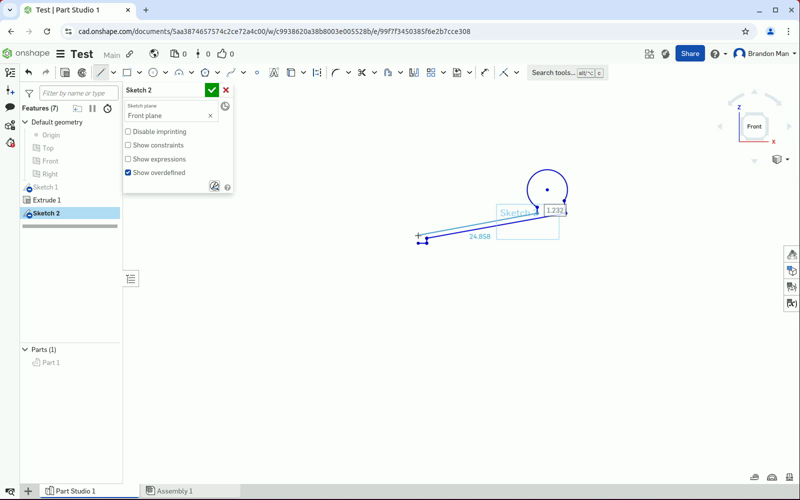
click(418, 235)
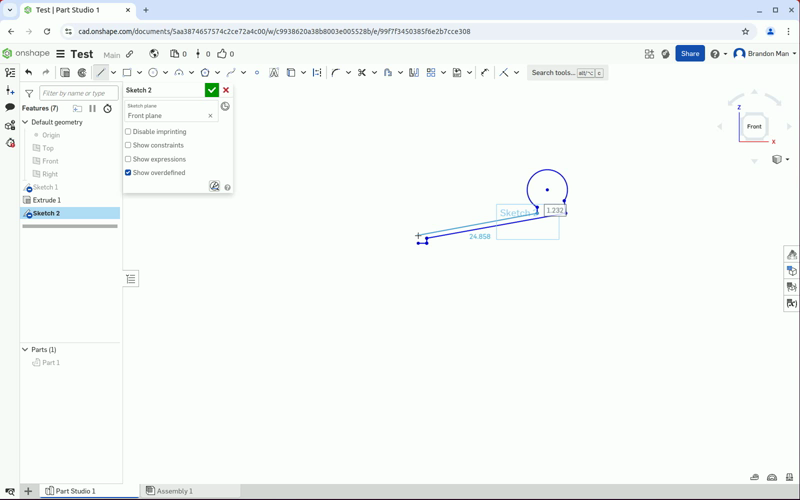
key_up(shift)
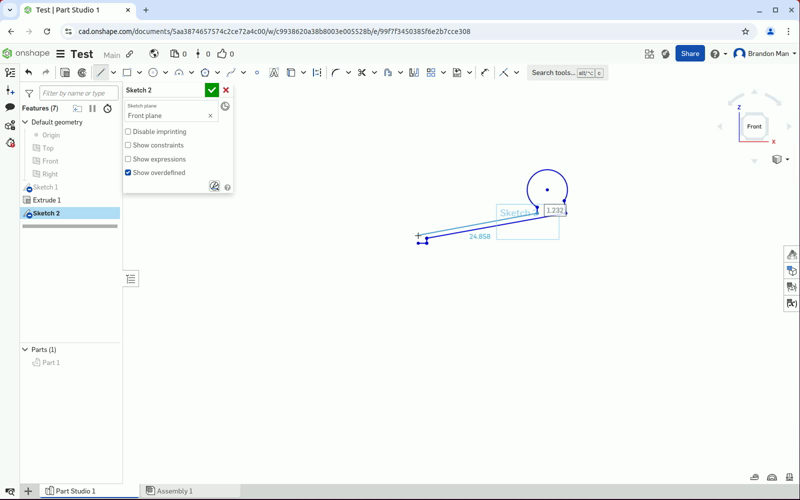
mouse_move(448, 235)
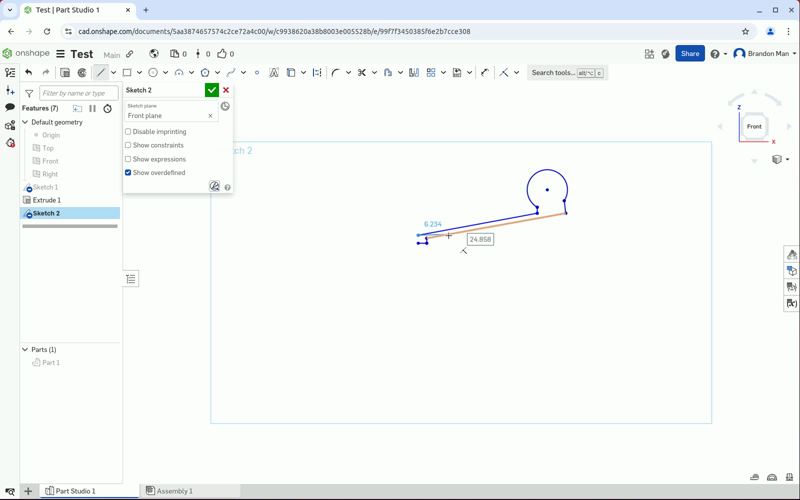
key_down(shift)
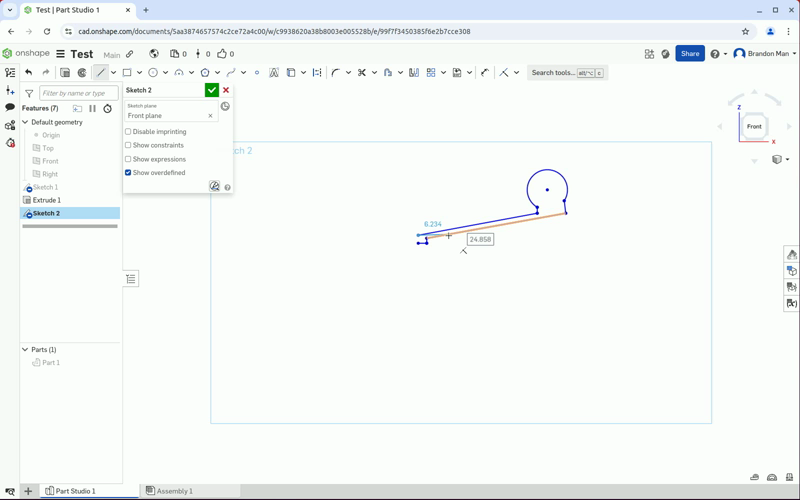
mouse_move(418, 243)
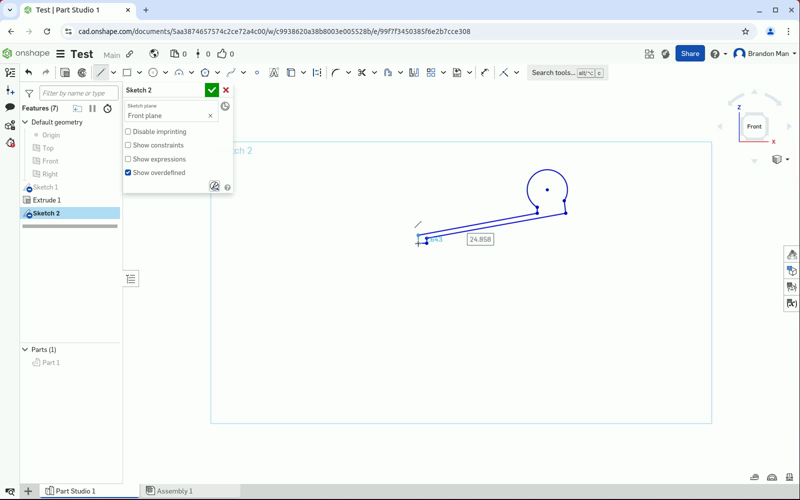
key_up(shift)
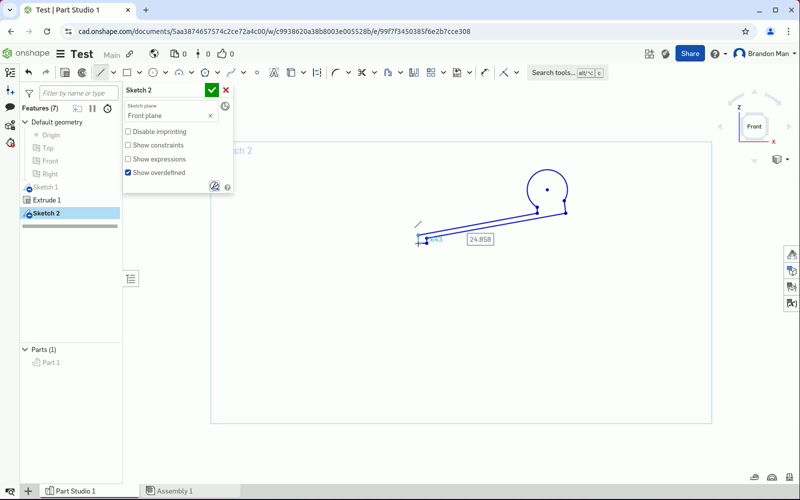
click(418, 243)
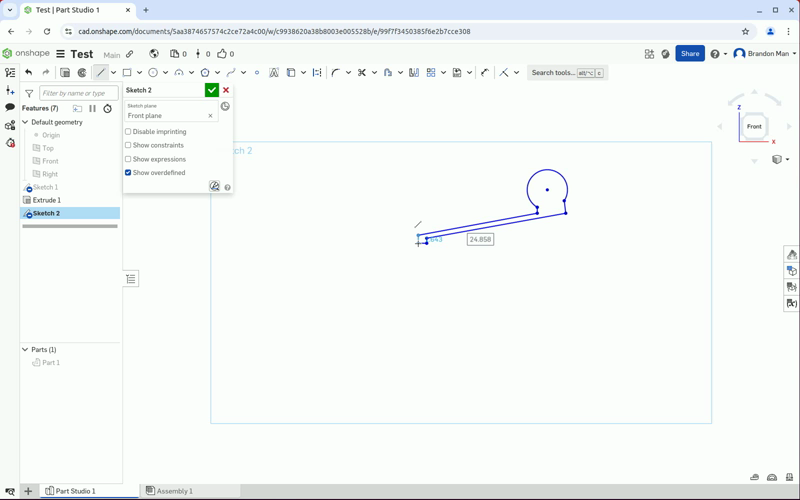
key(esc)
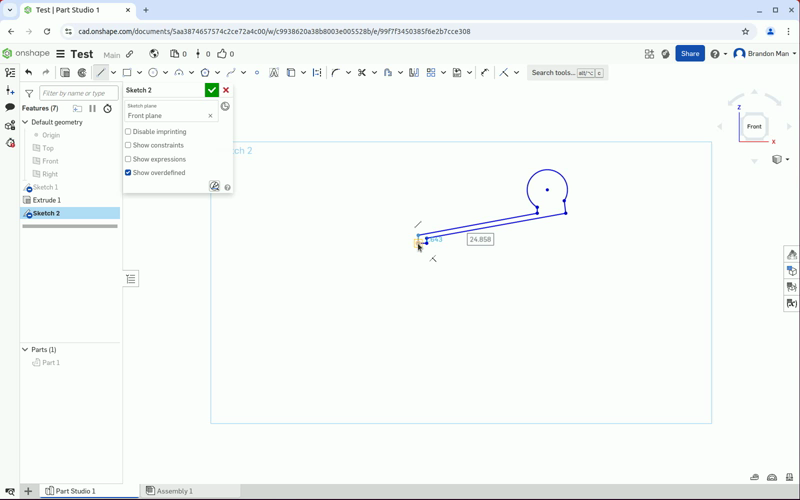
mouse_move(535, 203)
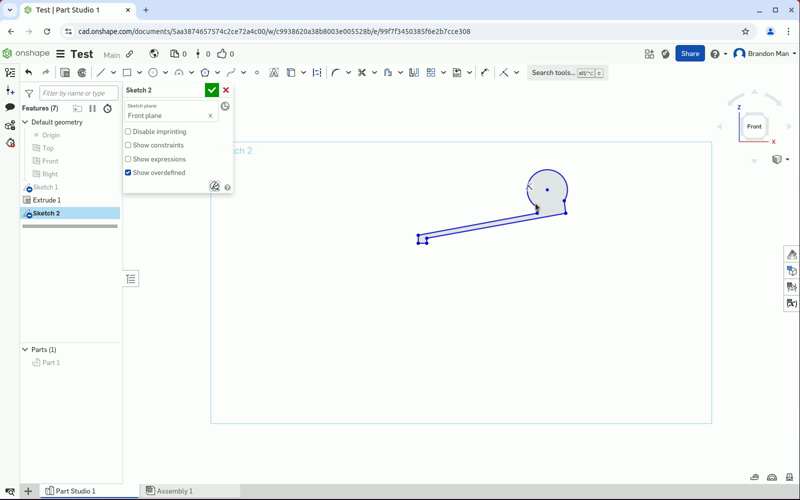
click(535, 203)
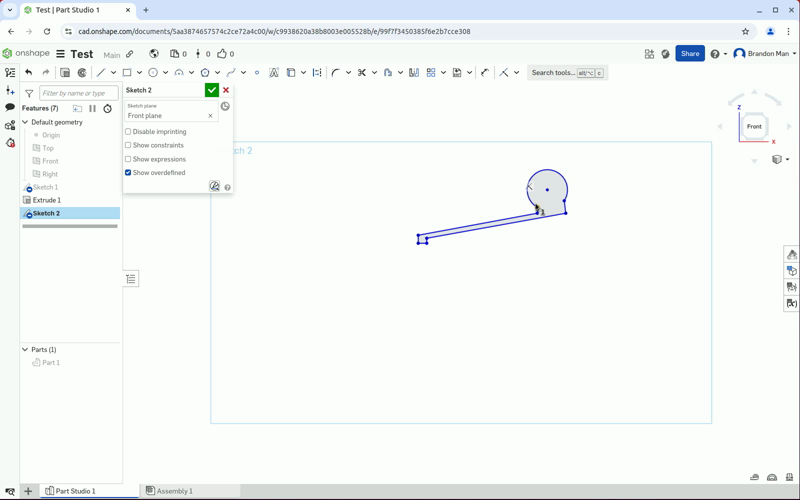
mouse_move(73, 352)
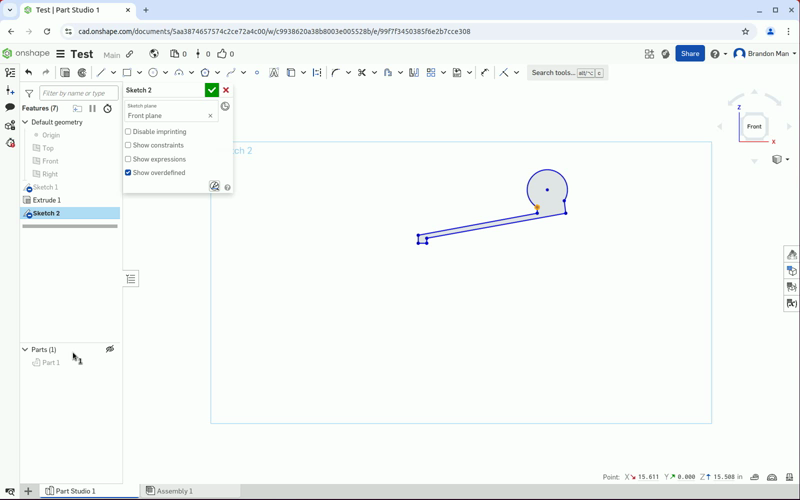
key(shift+y)
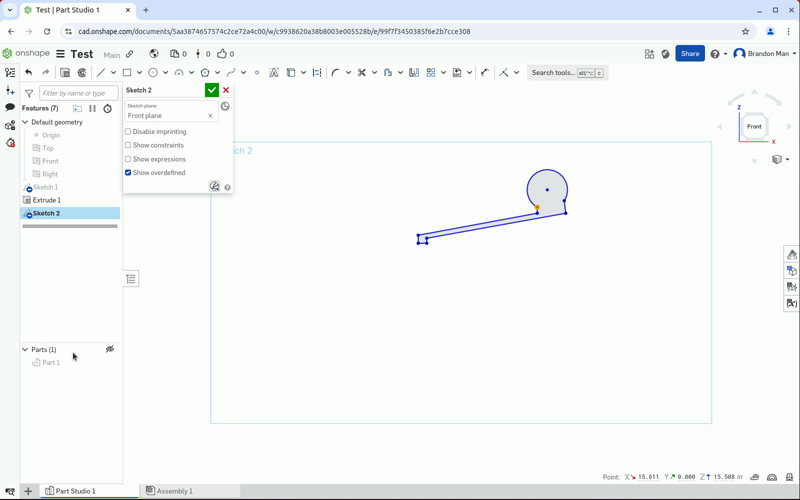
key(shift+e)
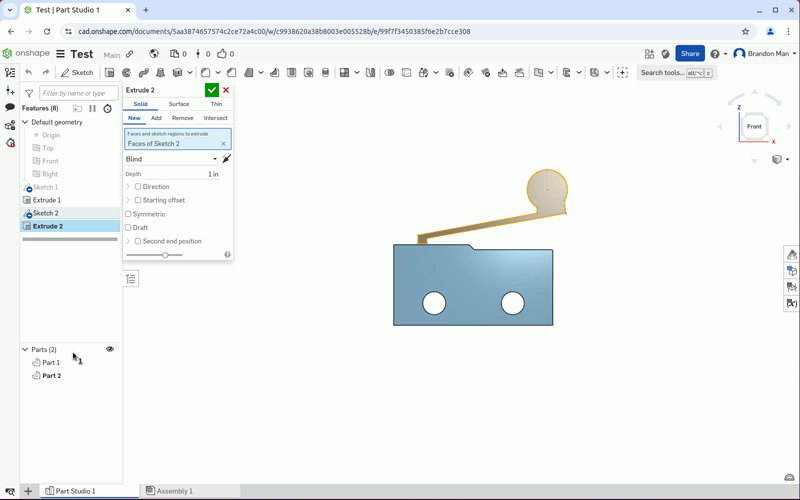
mouse_move(143, 106)
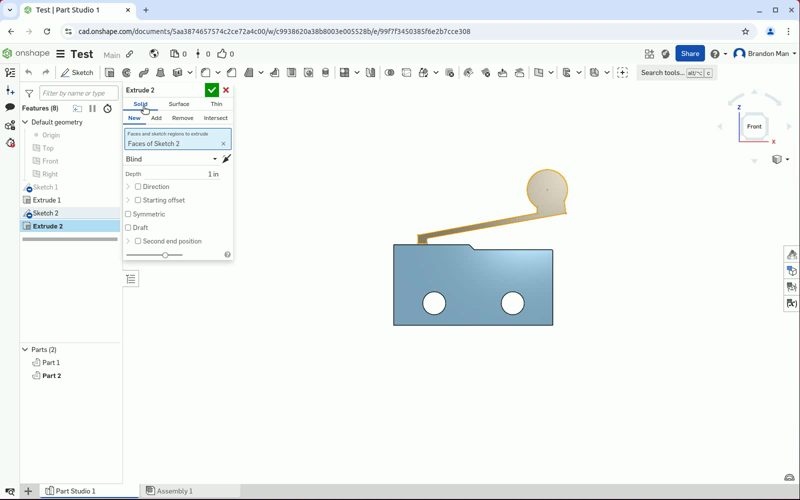
click(143, 106)
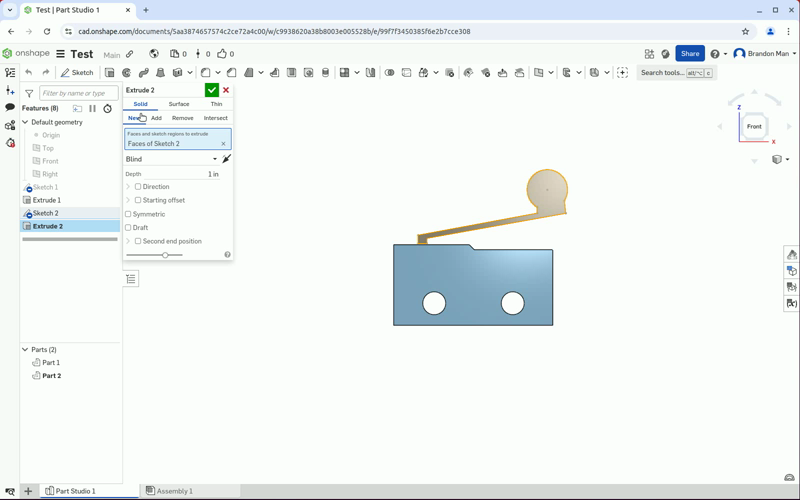
mouse_move(137, 120)
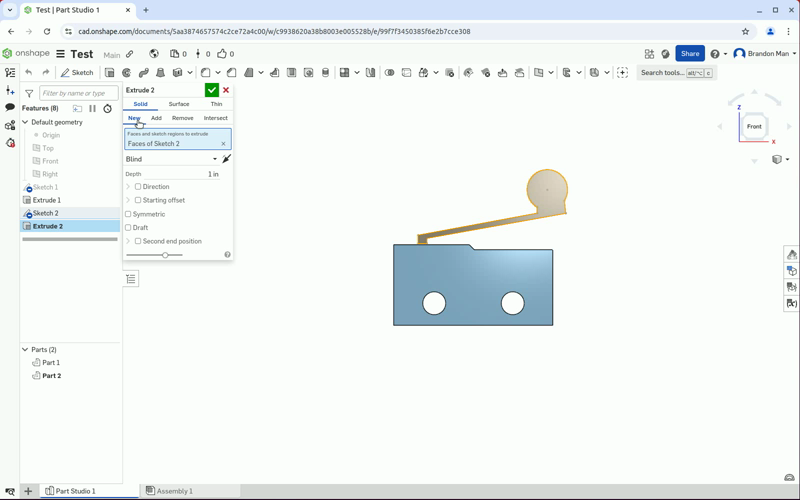
click(137, 120)
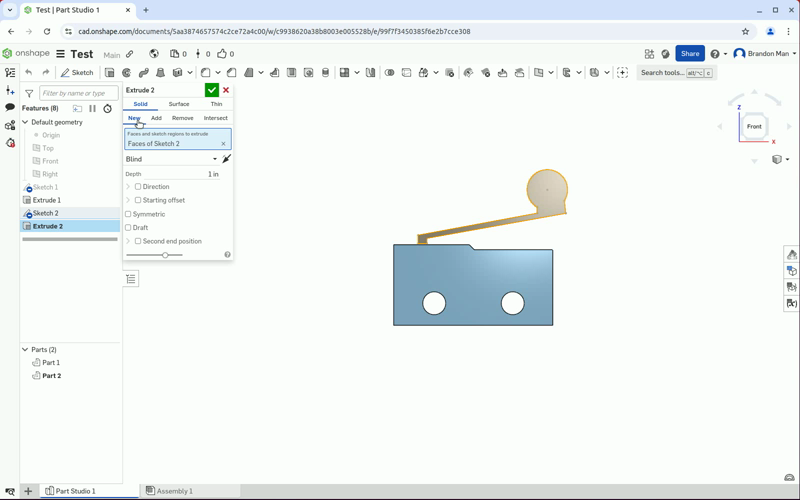
key(tab, 4)
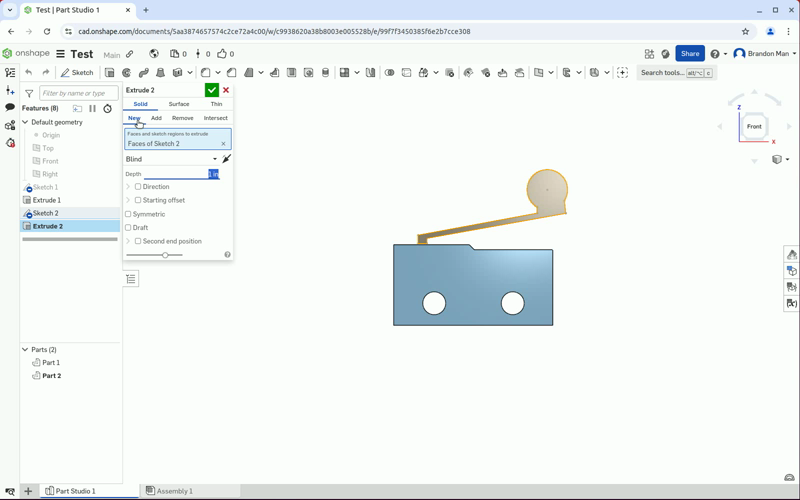
text(10.591)
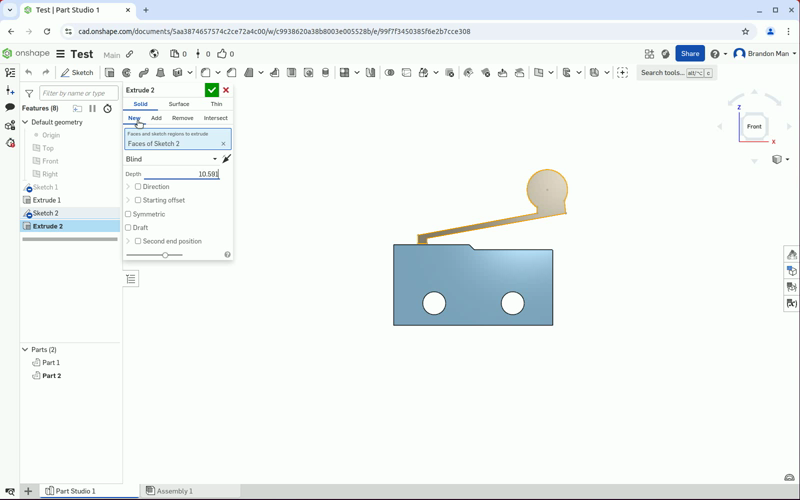
key(enter)
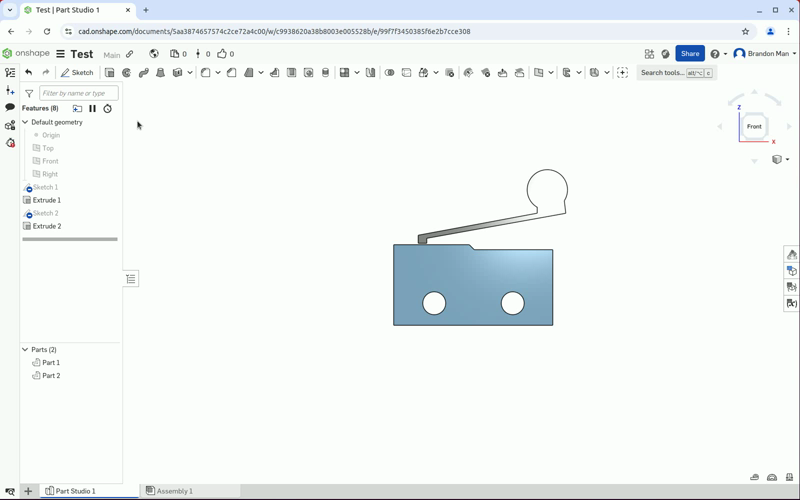
key(shift+h)
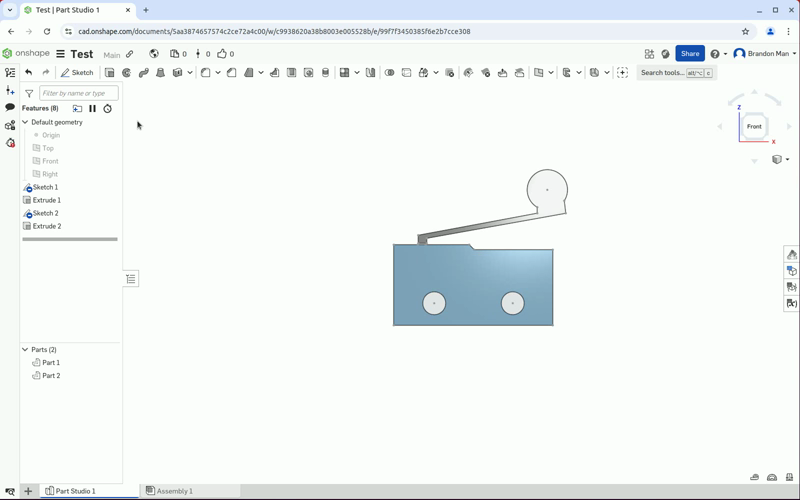
key(shift+h)
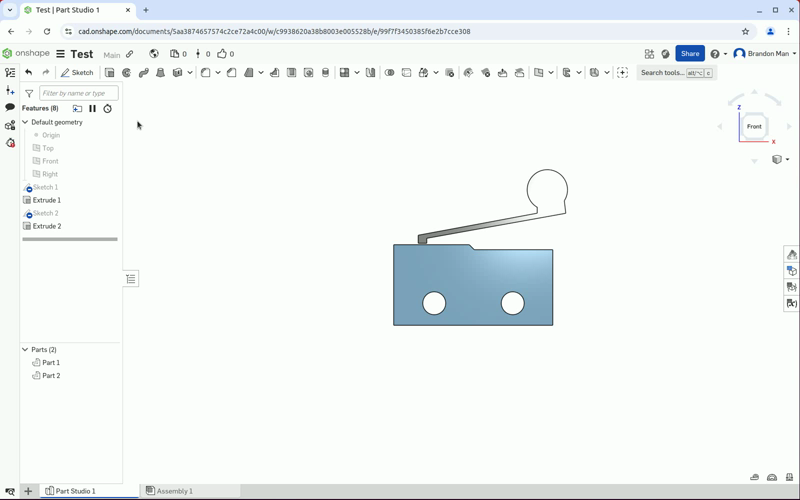
mouse_move(73, 189)
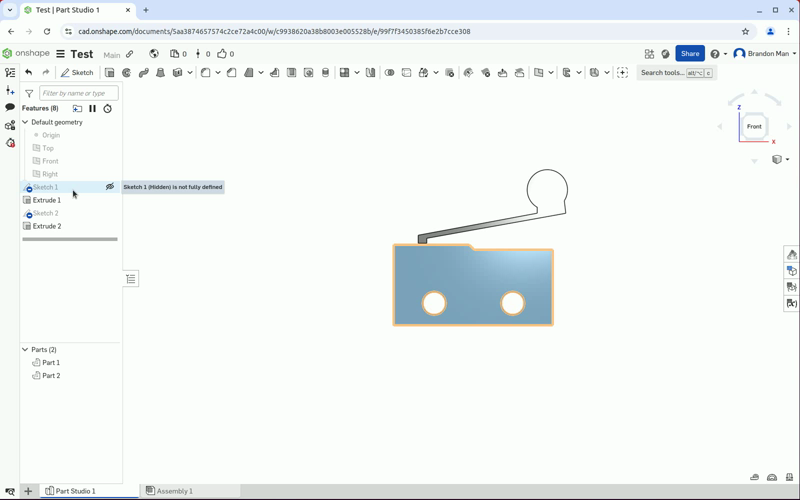
click(73, 189)
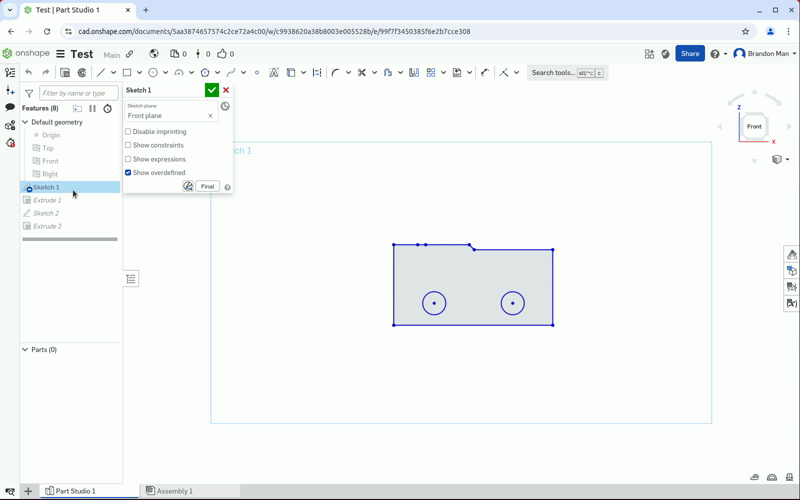
mouse_move(229, 92)
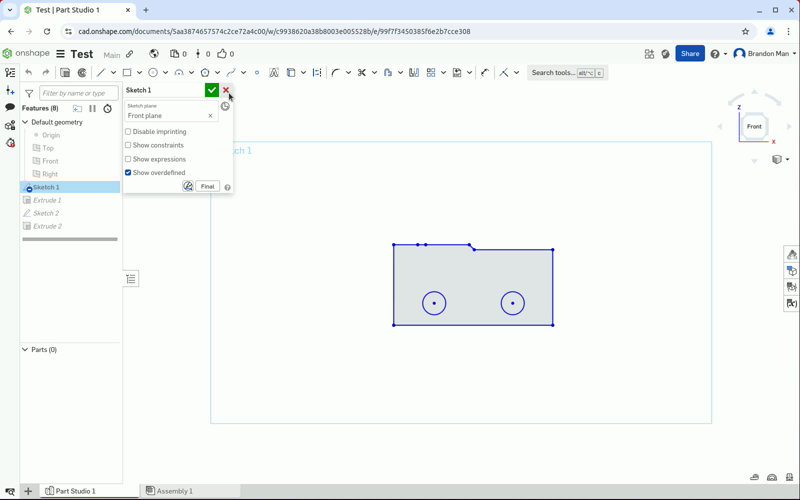
click(229, 92)
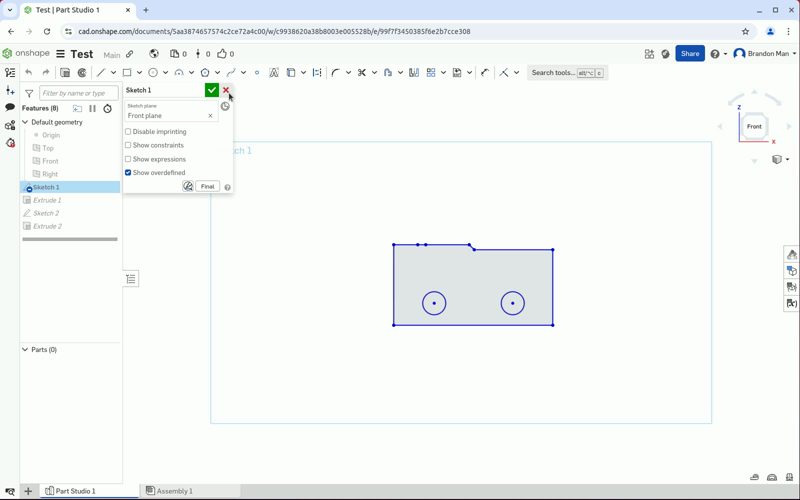
key(shift+s)
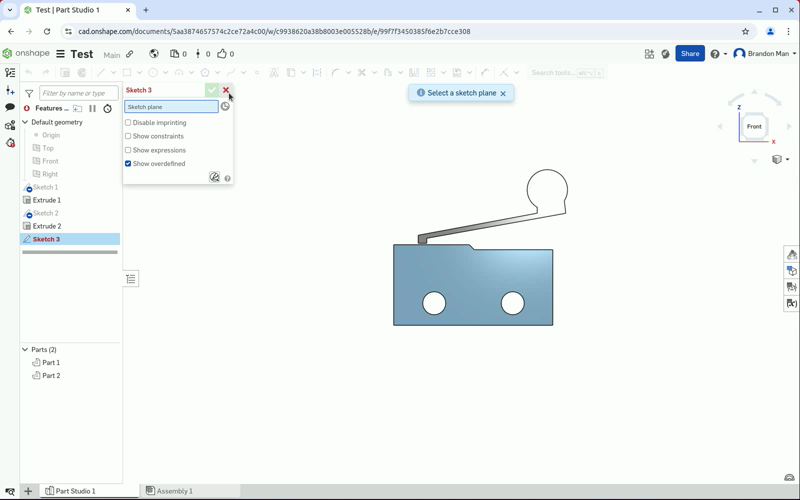
mouse_move(73, 163)
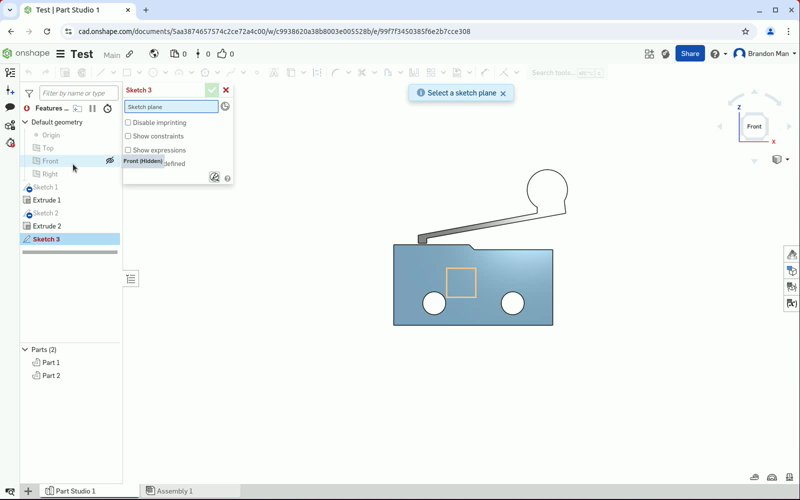
click(73, 163)
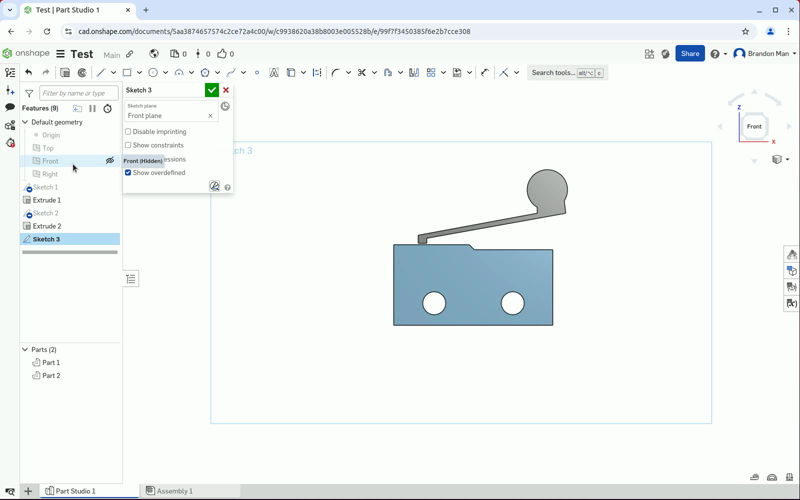
mouse_move(73, 352)
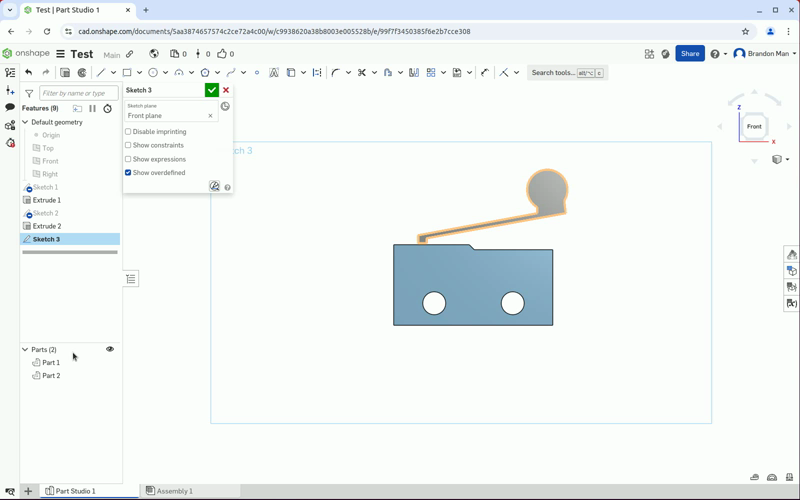
key(y)
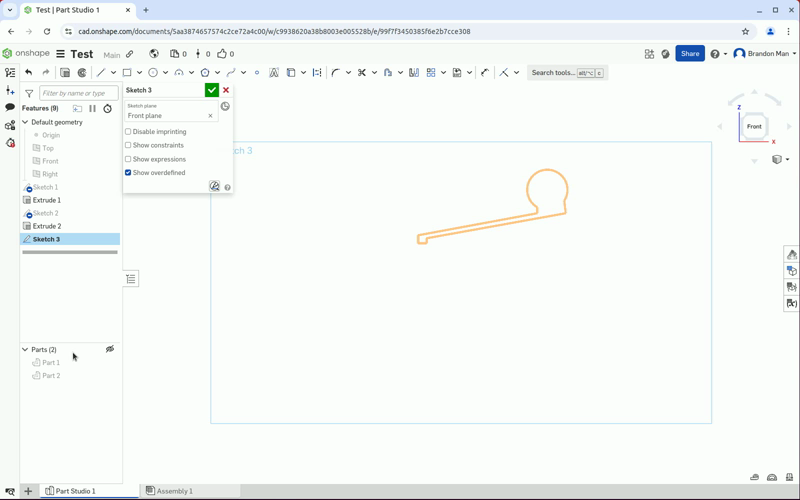
key(l)
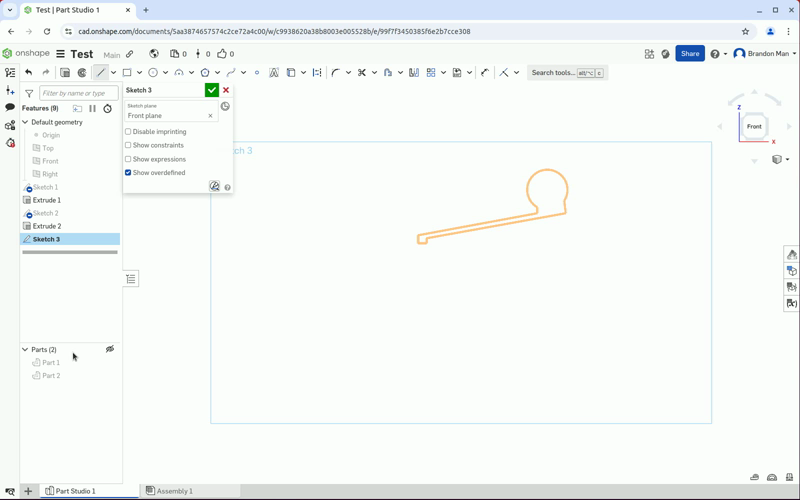
key_down(shift)
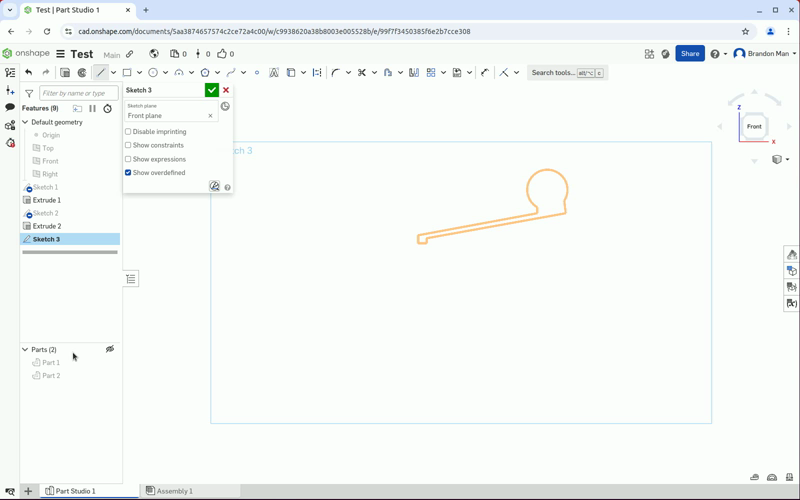
mouse_move(393, 325)
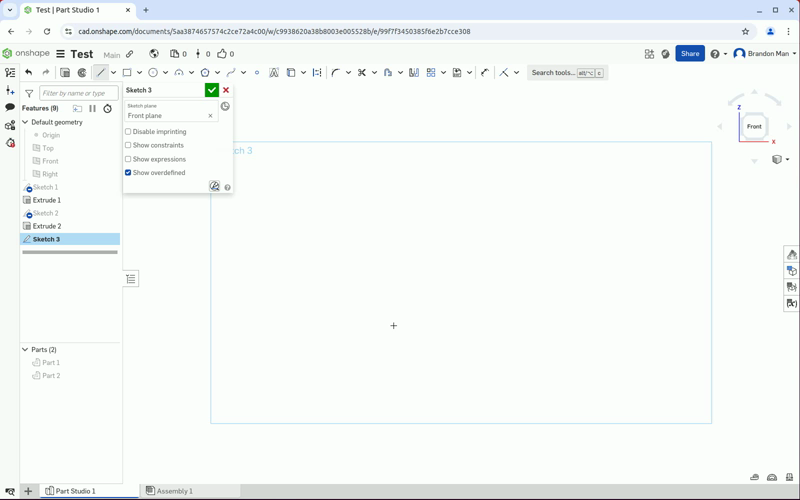
click(393, 325)
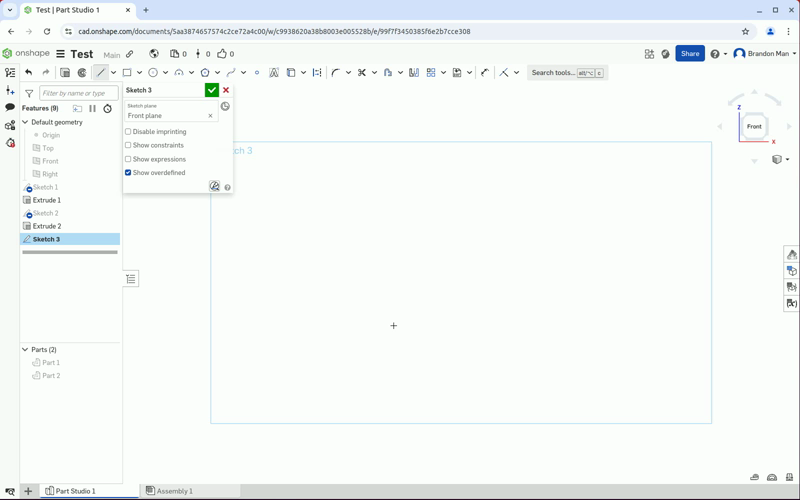
key_up(shift)
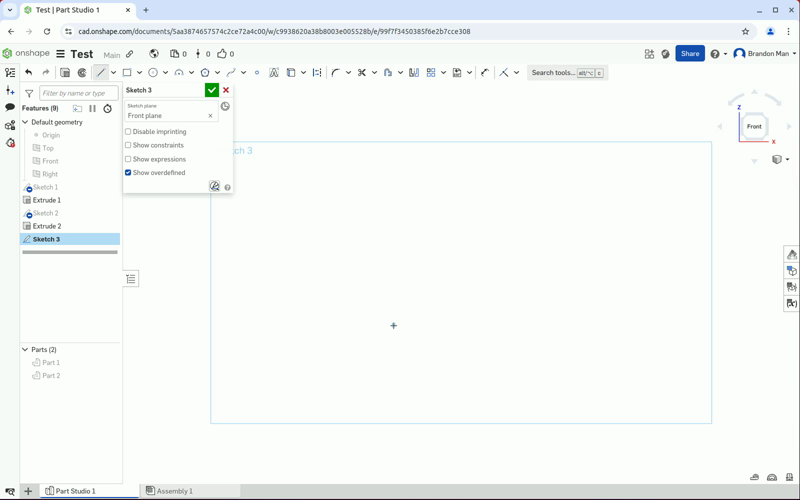
key_down(shift)
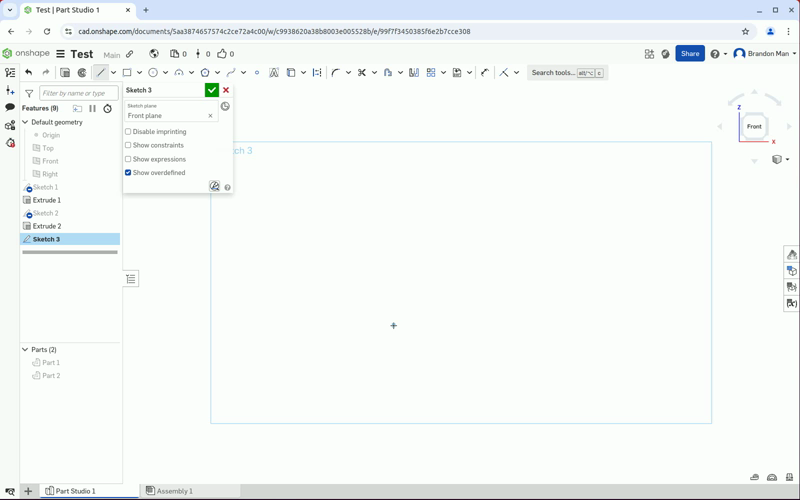
mouse_move(552, 325)
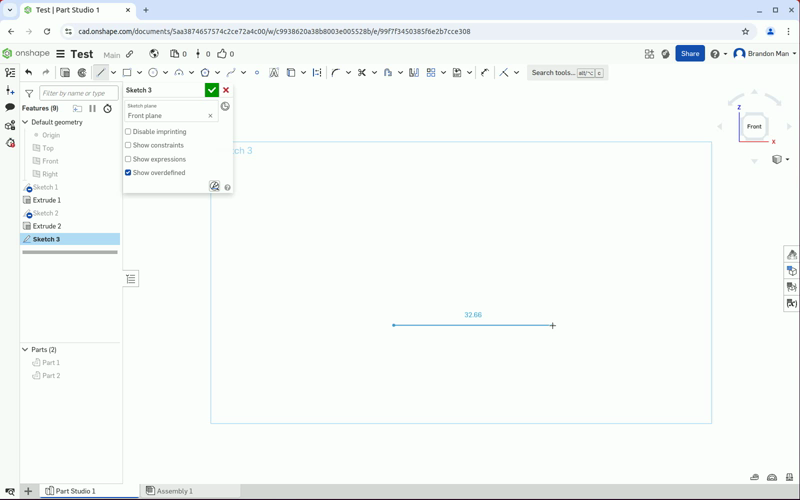
click(552, 325)
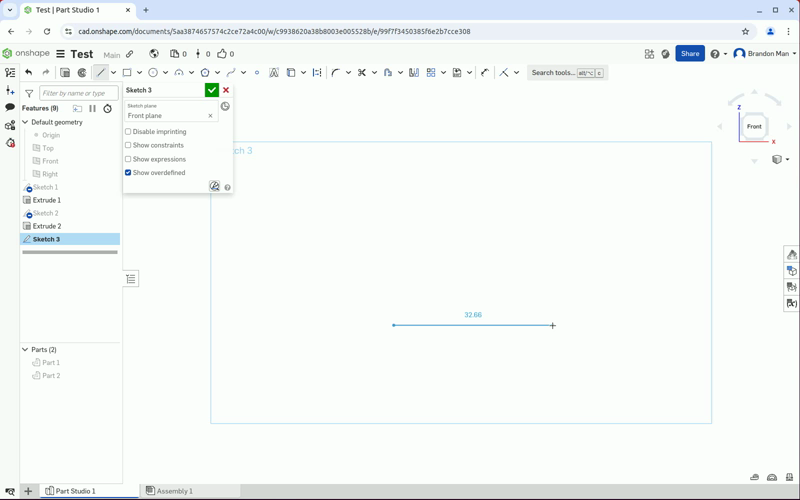
key_up(shift)
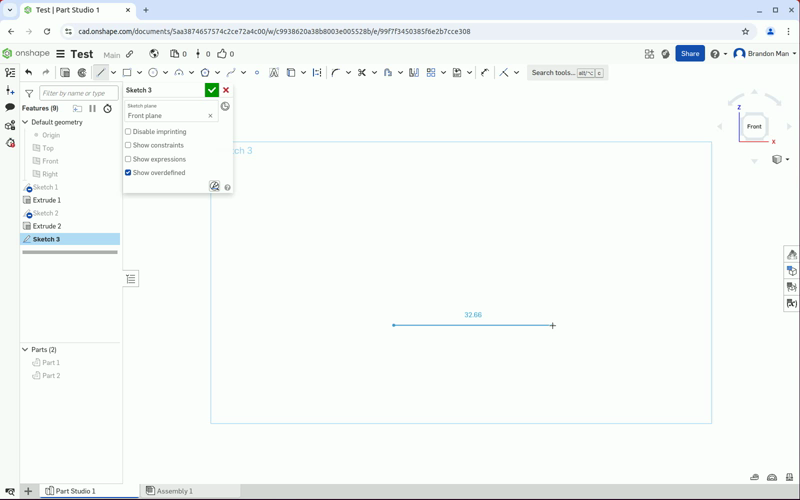
key_down(shift)
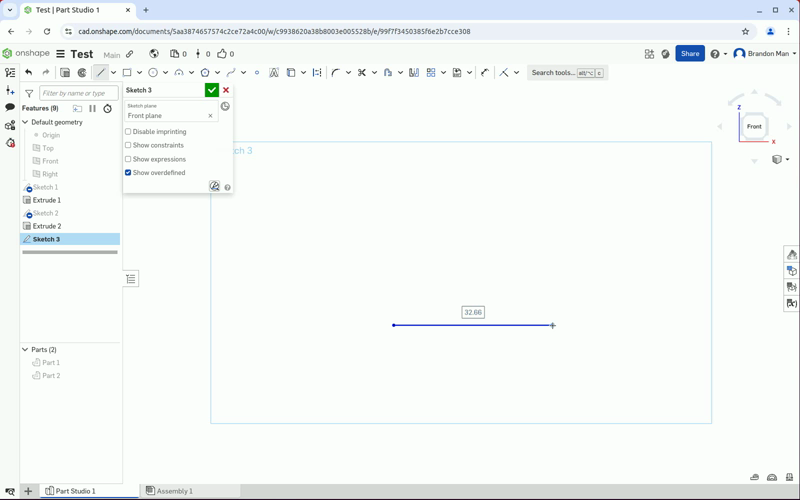
mouse_move(552, 249)
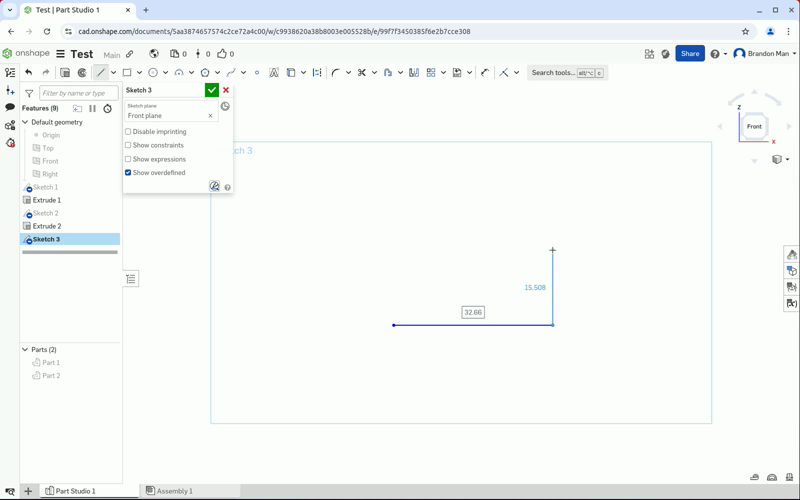
click(552, 249)
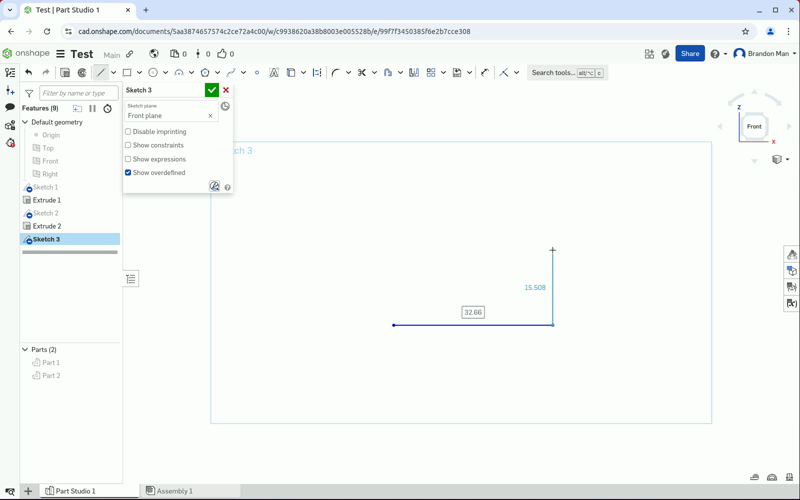
key_up(shift)
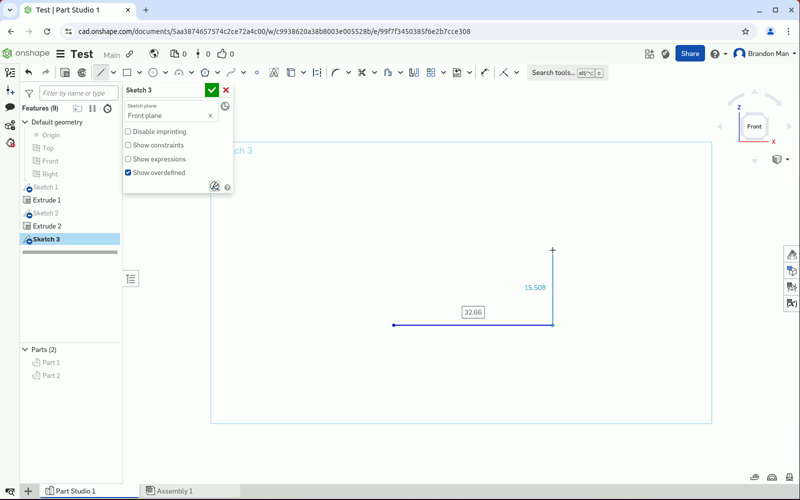
key_down(shift)
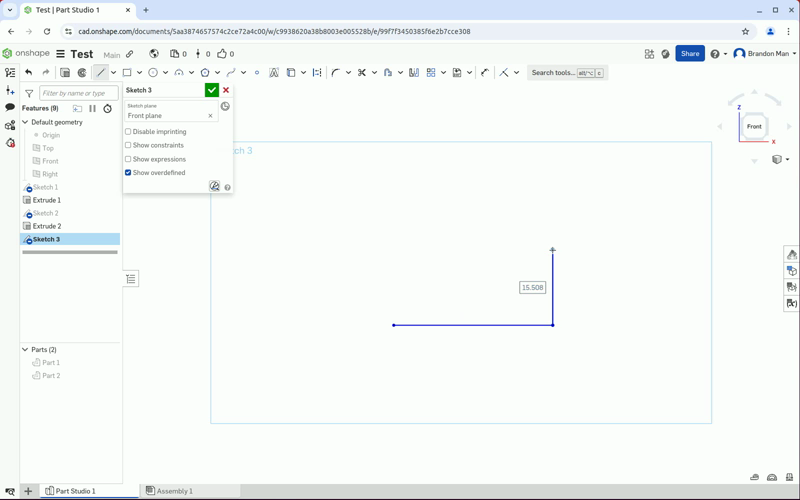
mouse_move(474, 249)
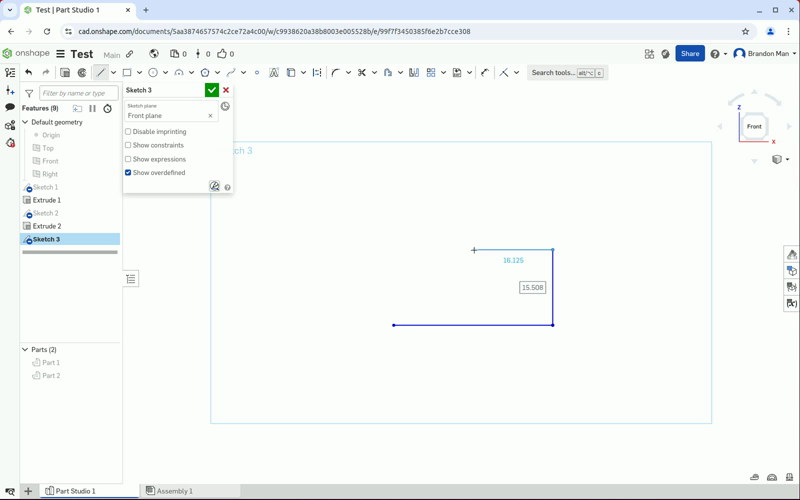
click(474, 249)
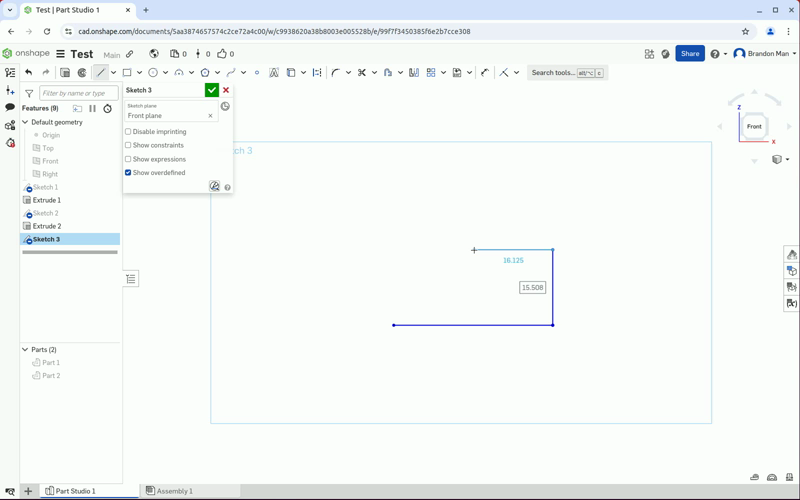
key_up(shift)
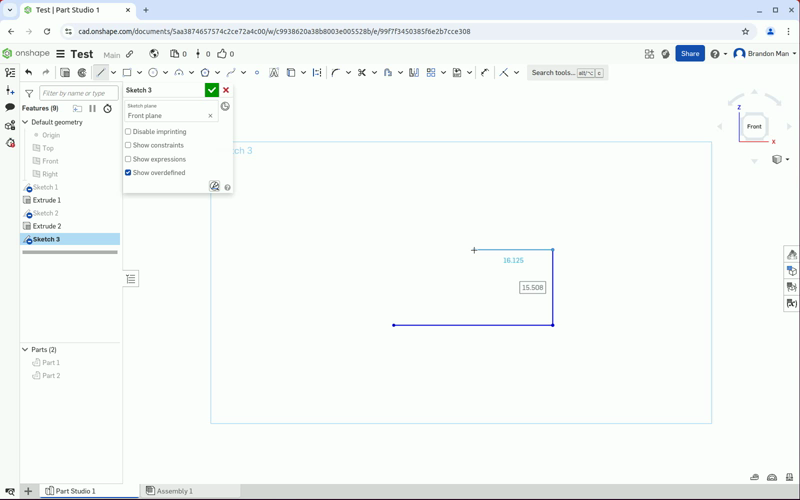
key_down(shift)
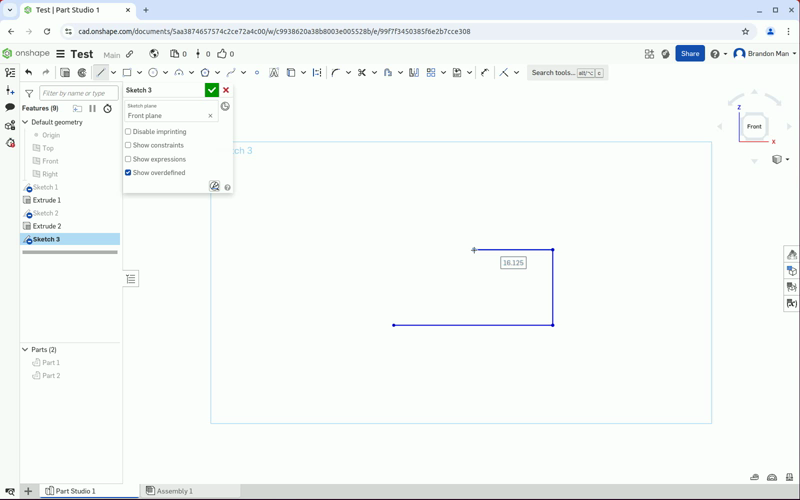
mouse_move(504, 249)
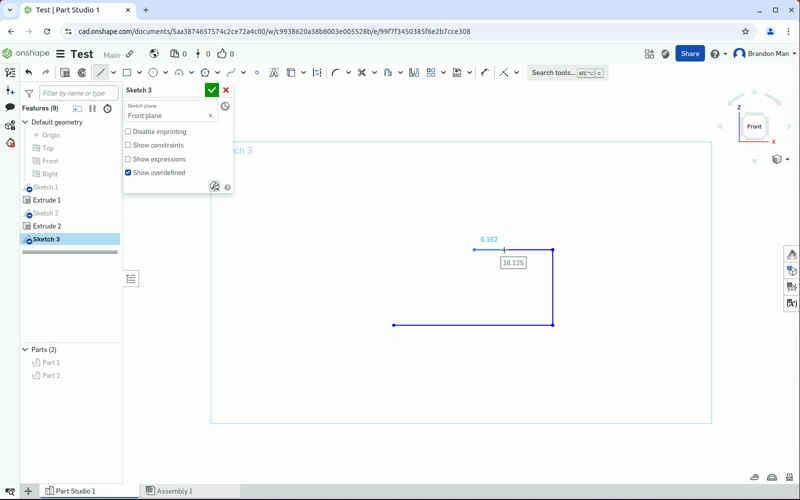
mouse_move(469, 244)
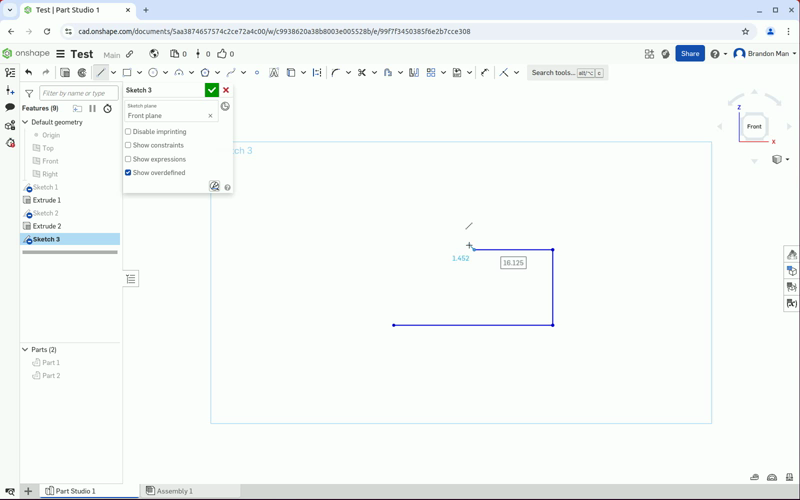
scroll(6)
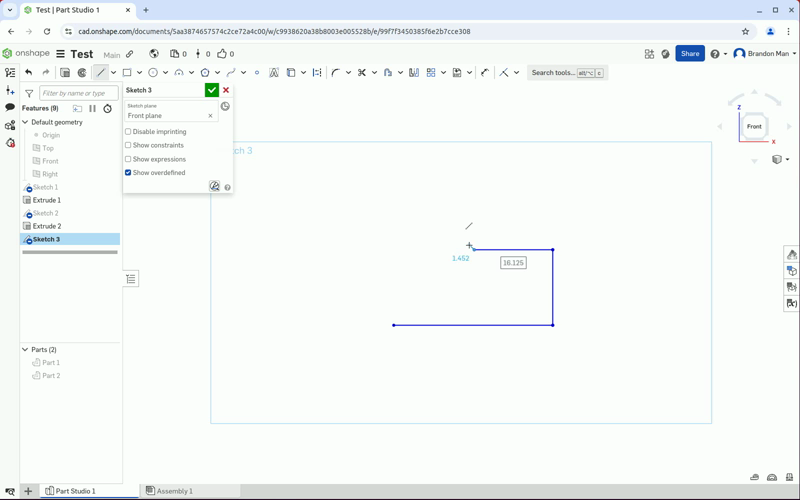
scroll(6)
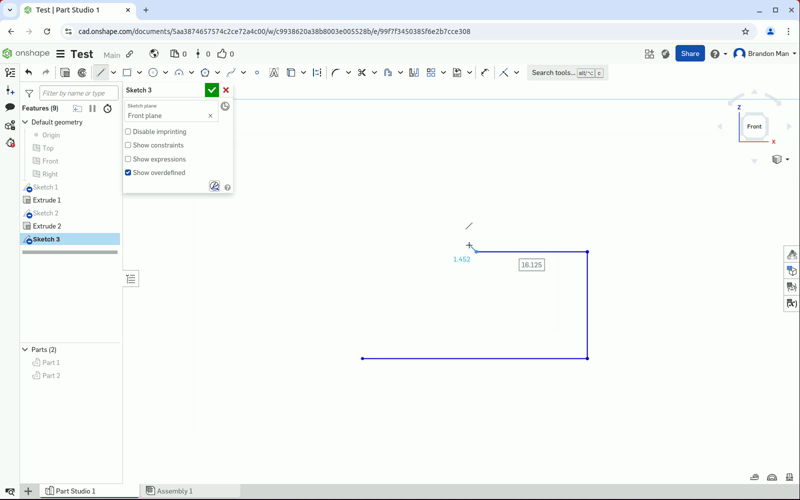
scroll(6)
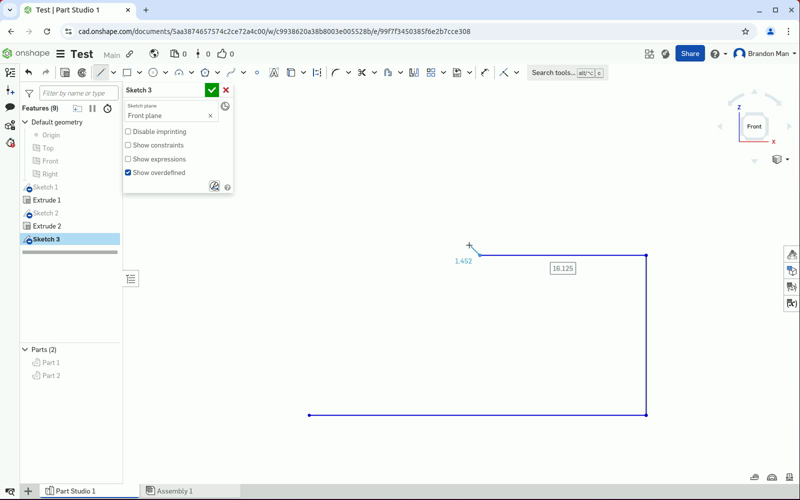
scroll(6)
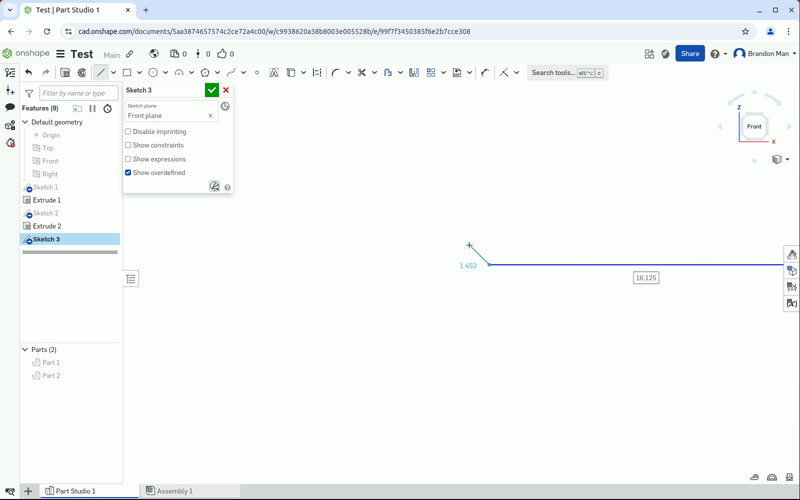
scroll(6)
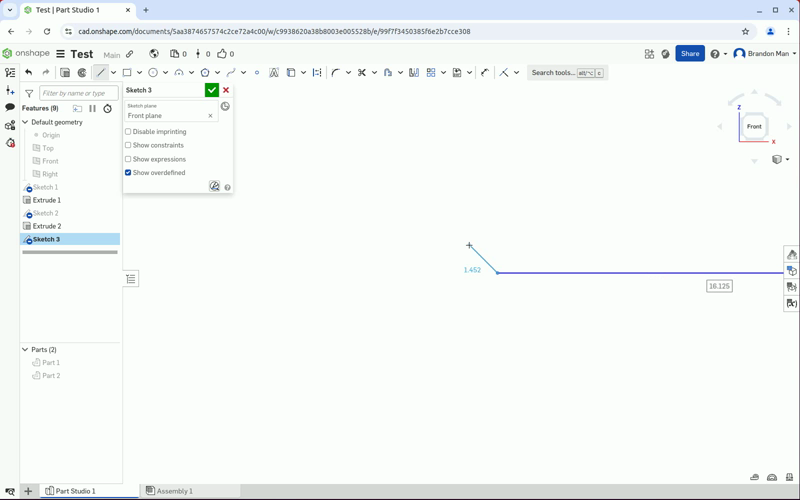
scroll(6)
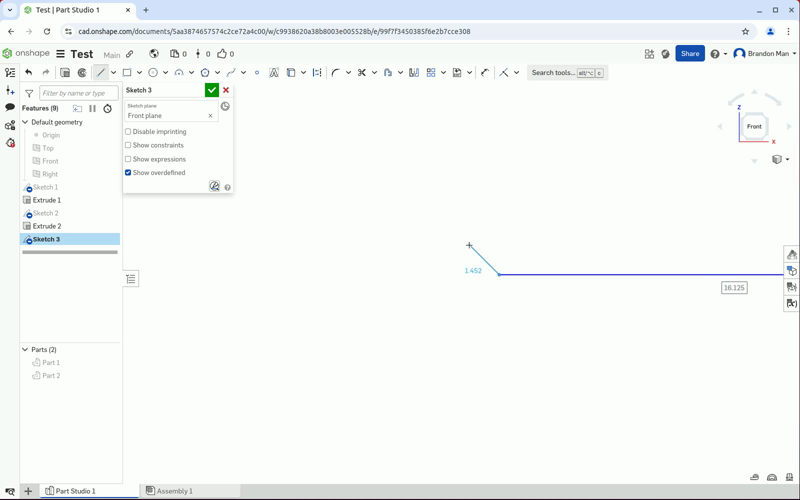
scroll(6)
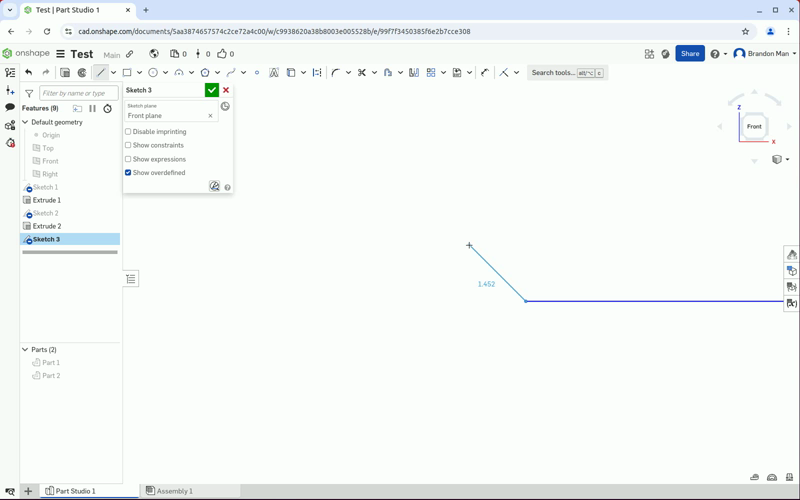
click(469, 244)
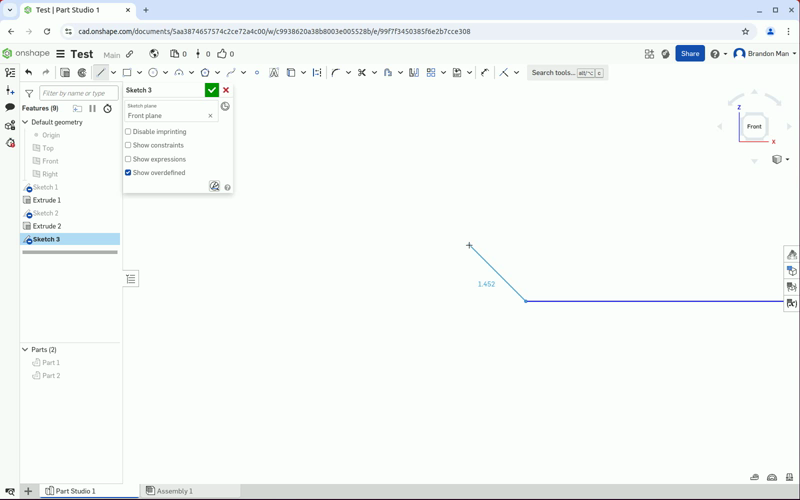
scroll(-6)
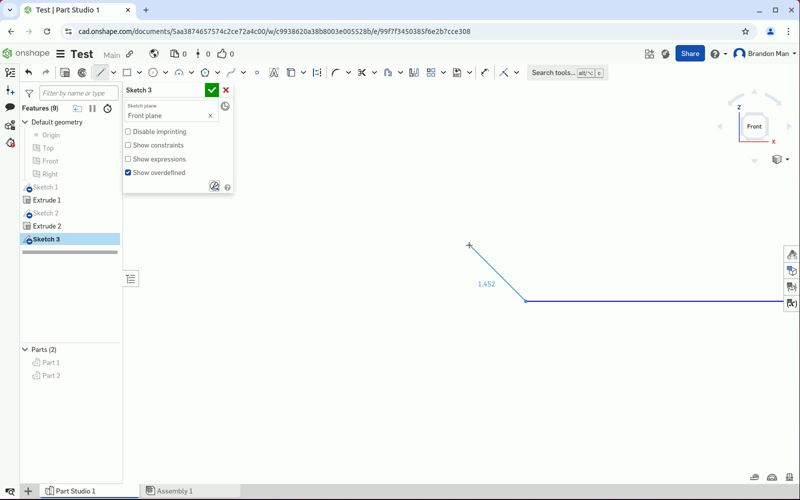
scroll(-6)
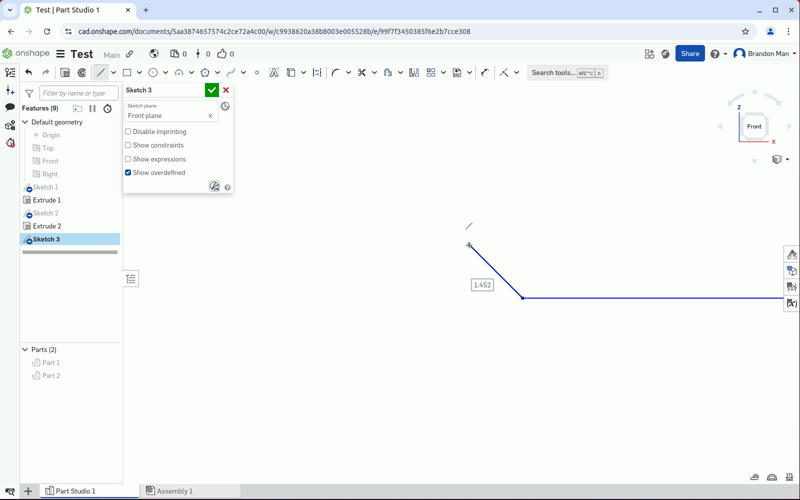
scroll(-6)
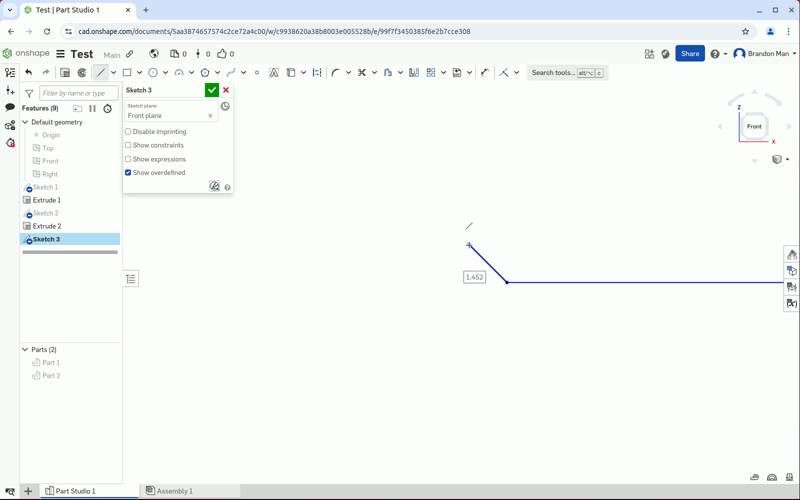
scroll(-6)
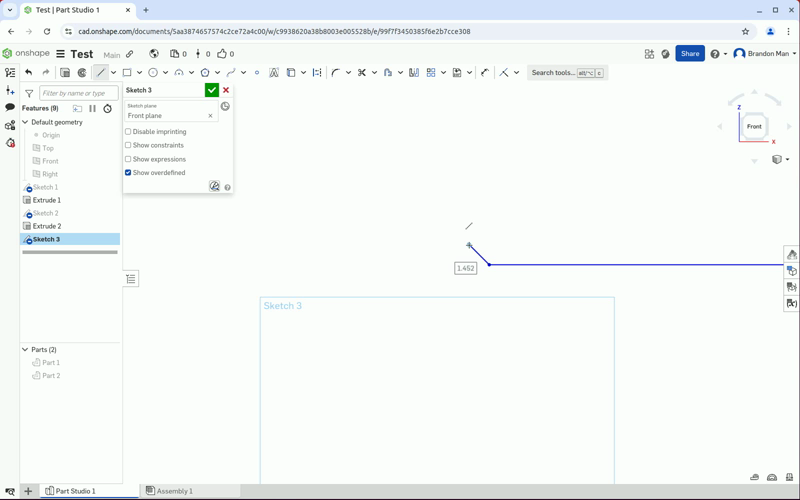
scroll(-6)
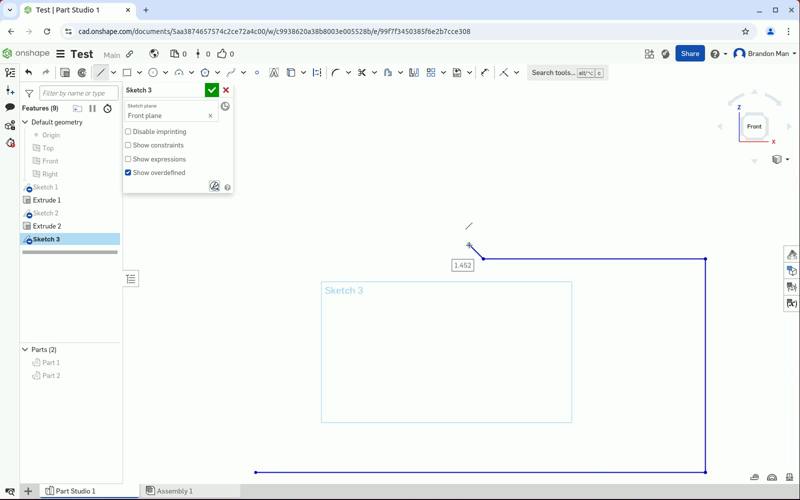
scroll(-6)
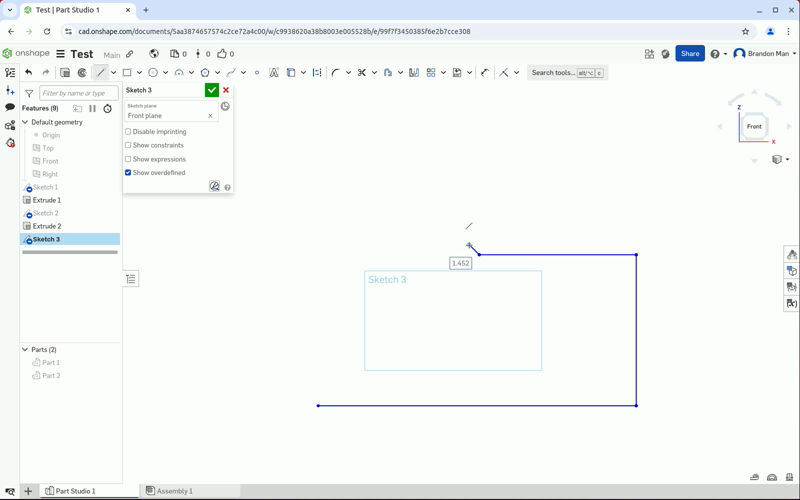
scroll(-6)
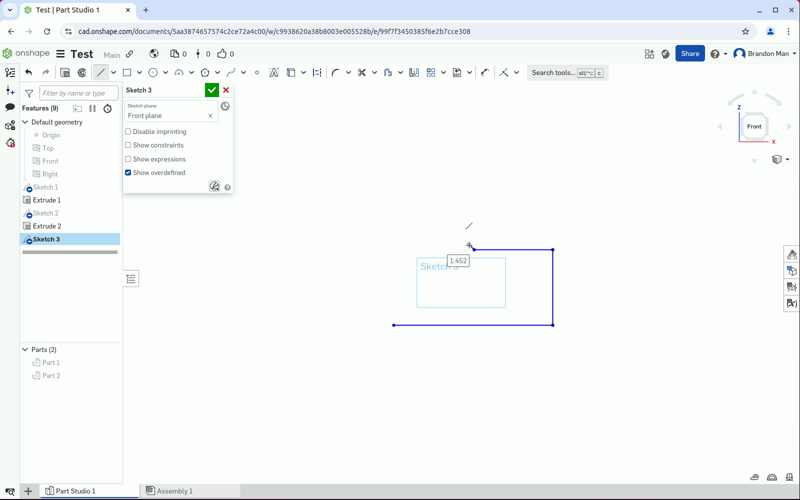
key_up(shift)
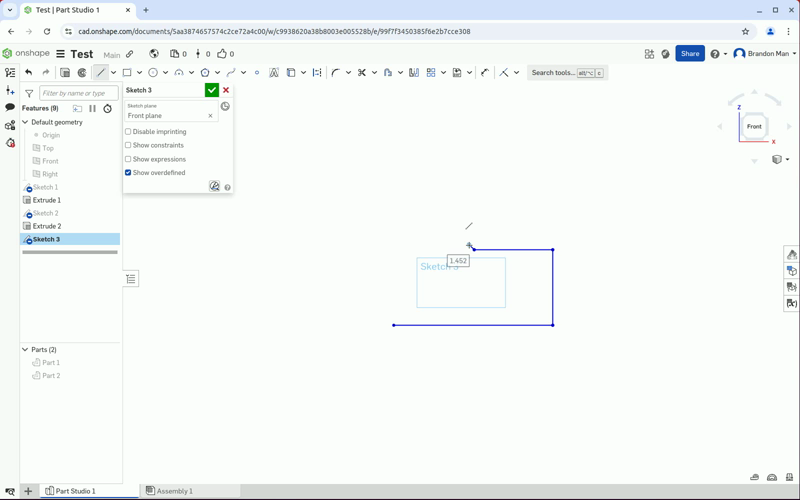
key_down(shift)
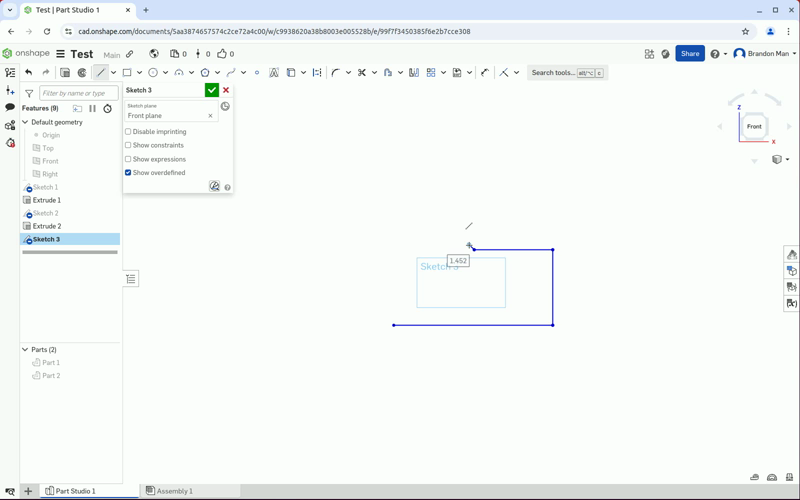
mouse_move(499, 244)
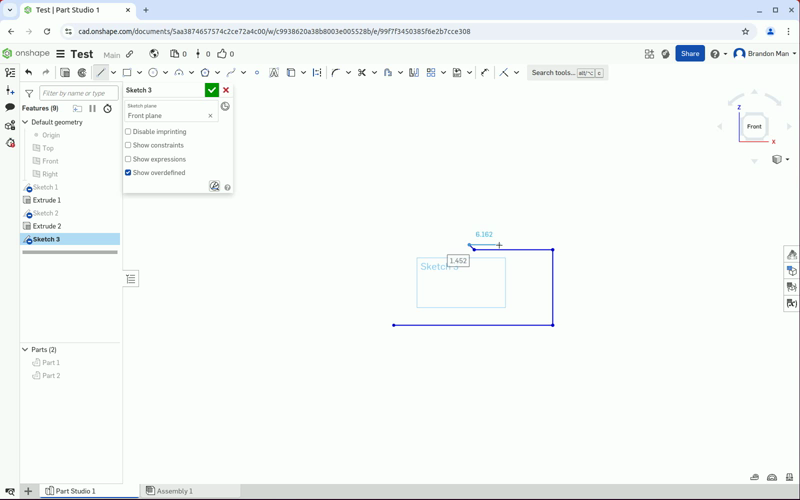
mouse_move(425, 244)
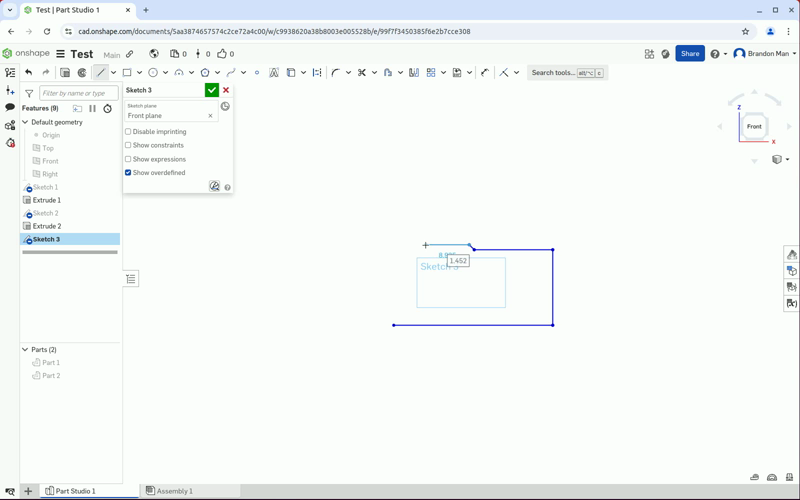
click(425, 244)
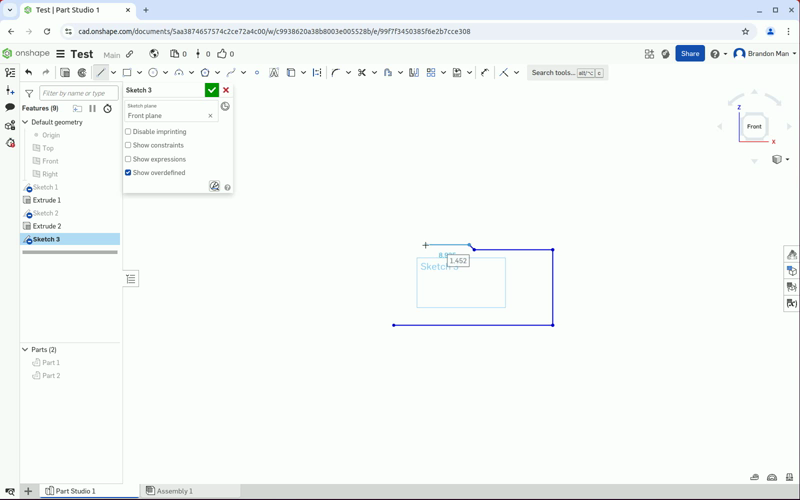
key_up(shift)
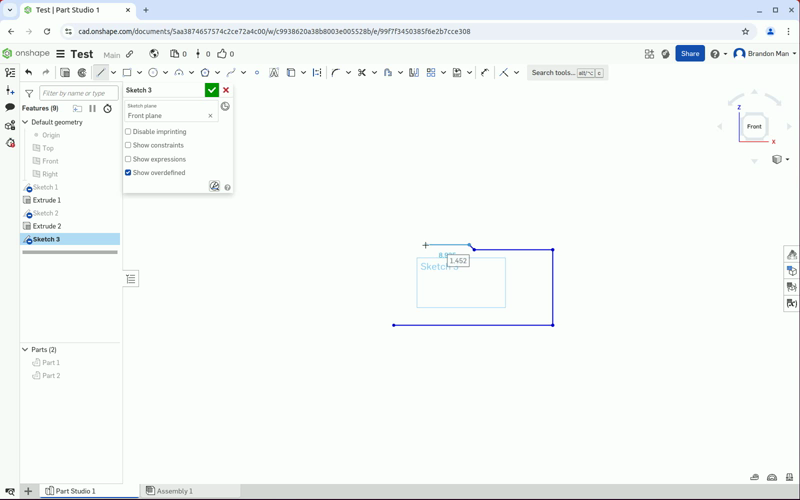
key_down(shift)
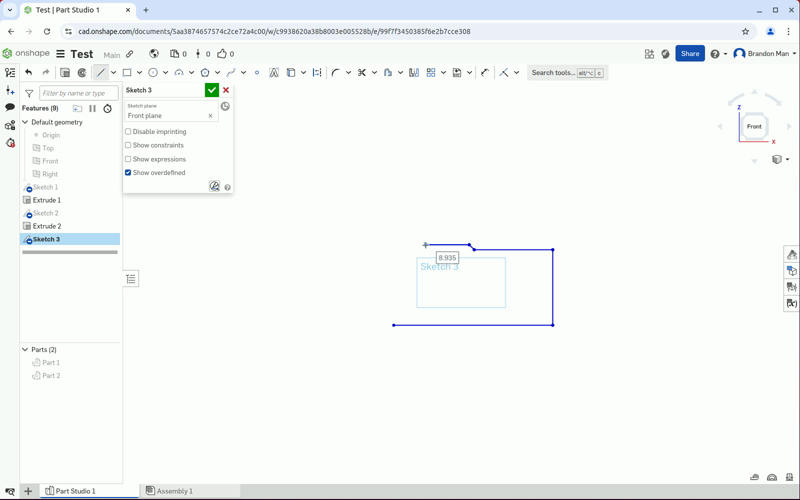
mouse_move(455, 244)
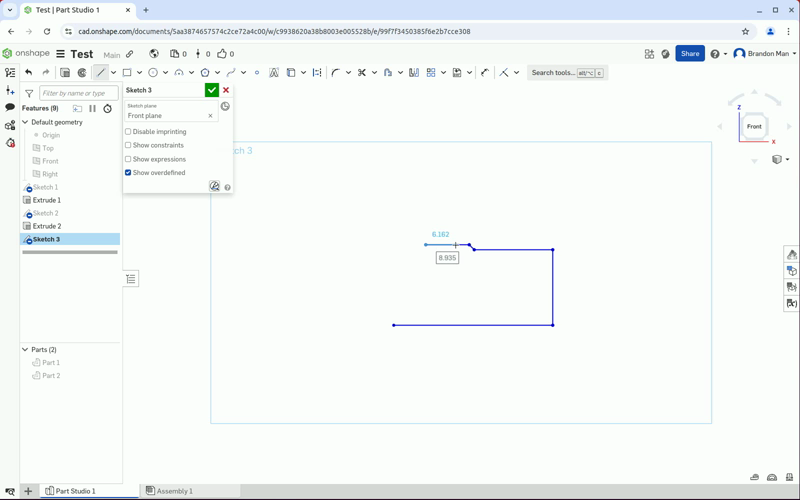
mouse_move(417, 244)
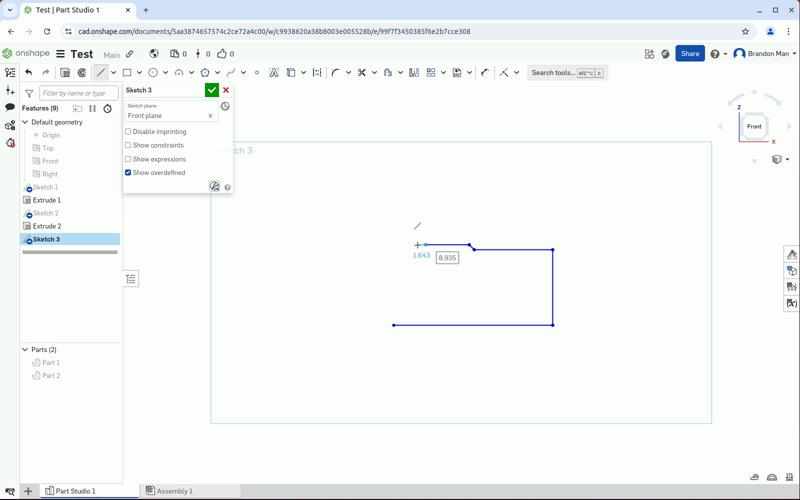
click(417, 244)
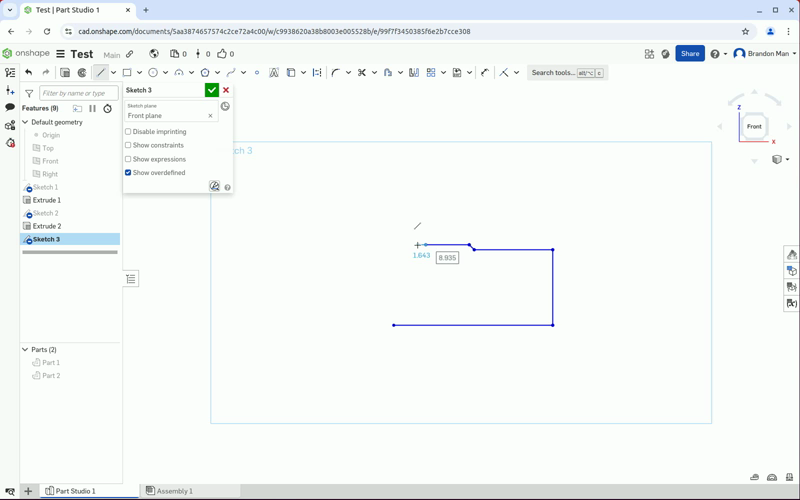
key_up(shift)
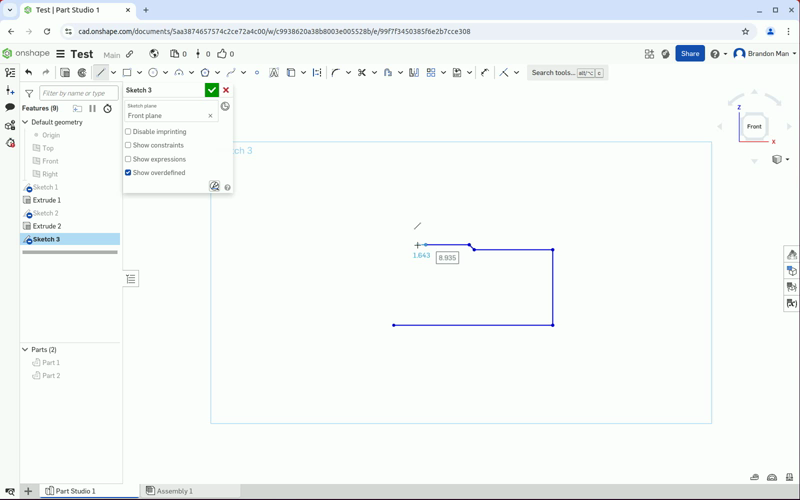
key_down(shift)
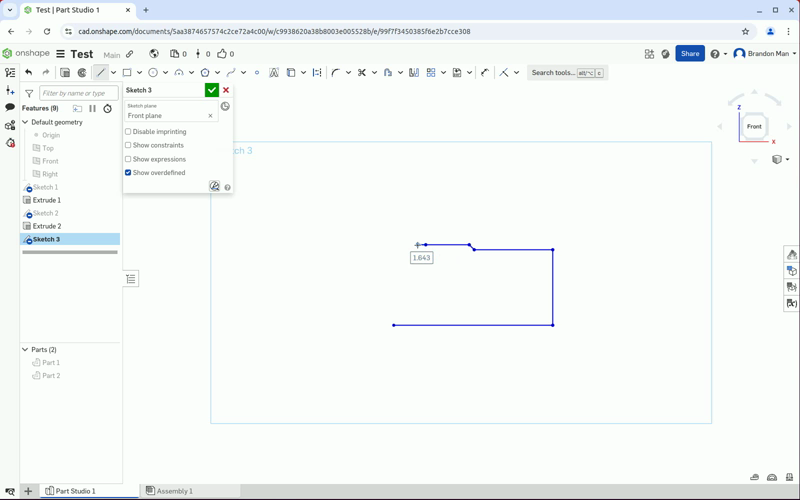
mouse_move(447, 244)
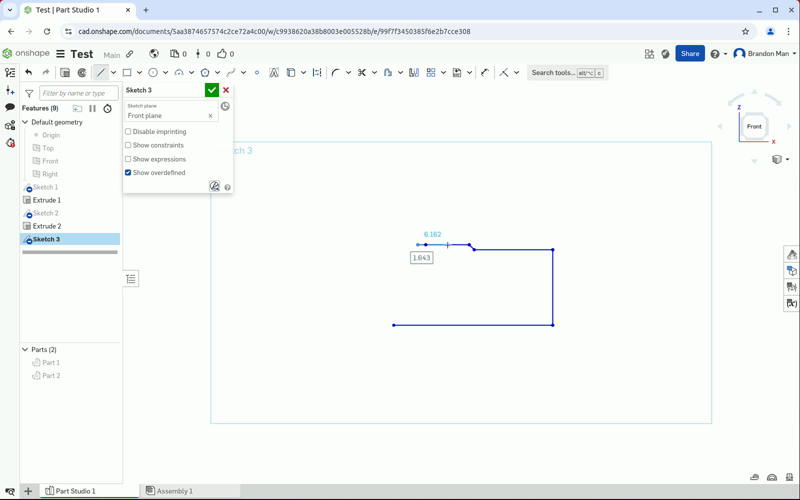
mouse_move(393, 244)
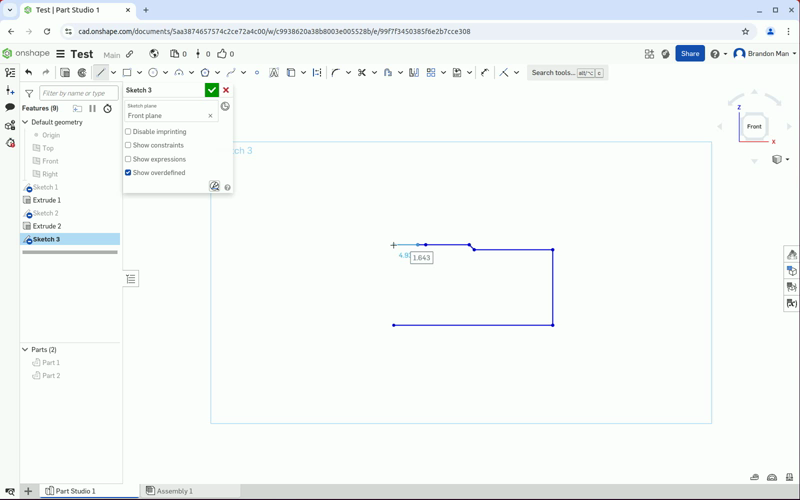
click(393, 244)
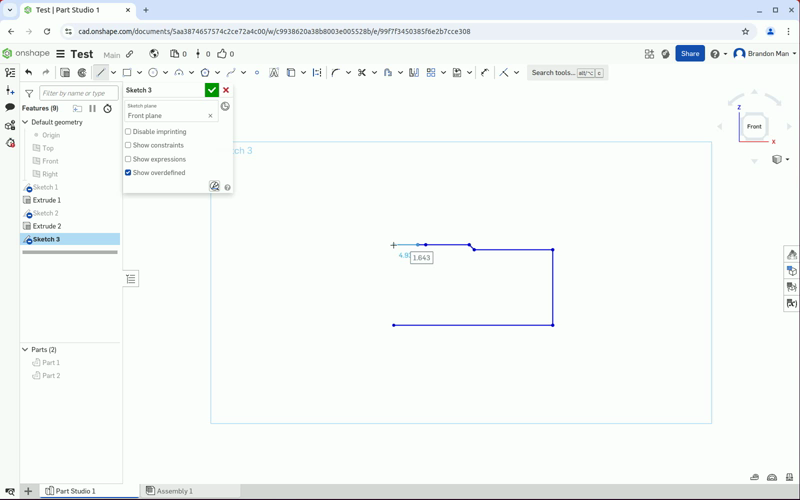
key_up(shift)
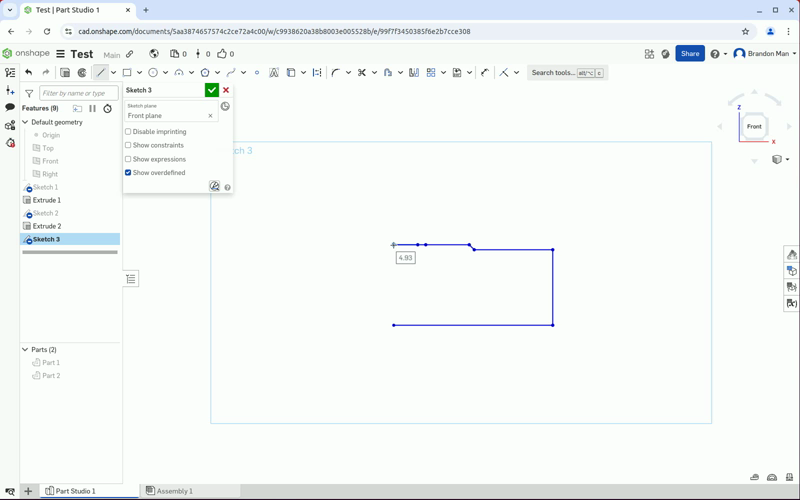
key_down(shift)
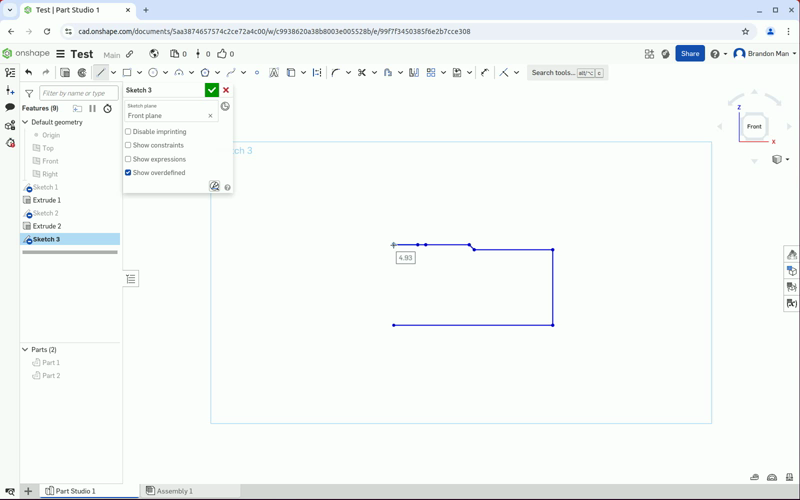
mouse_move(393, 325)
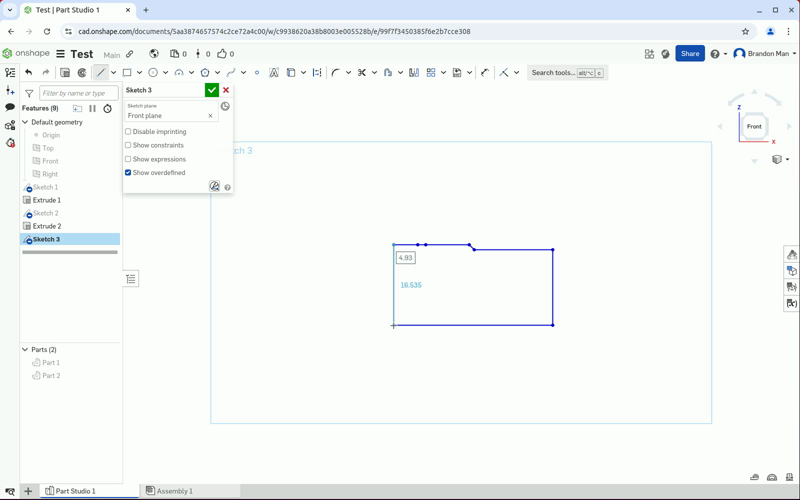
key_up(shift)
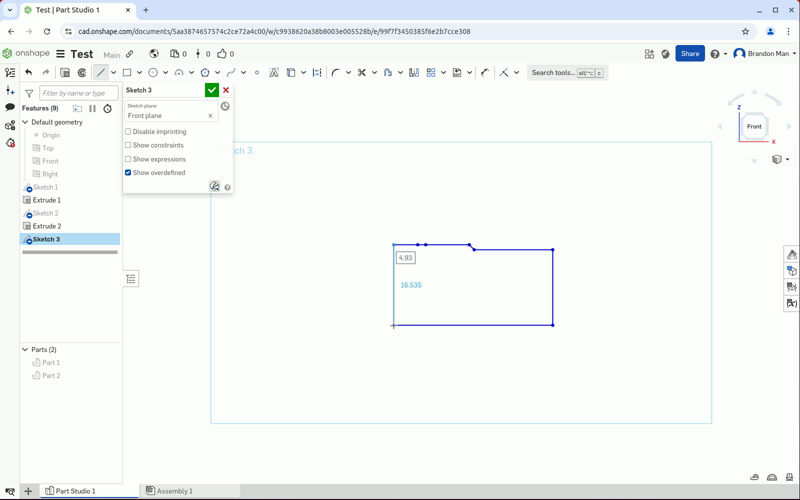
click(393, 325)
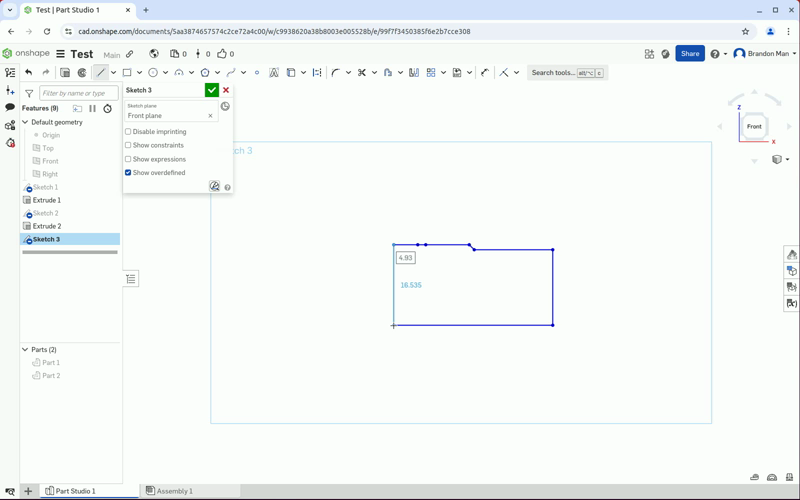
key(esc)
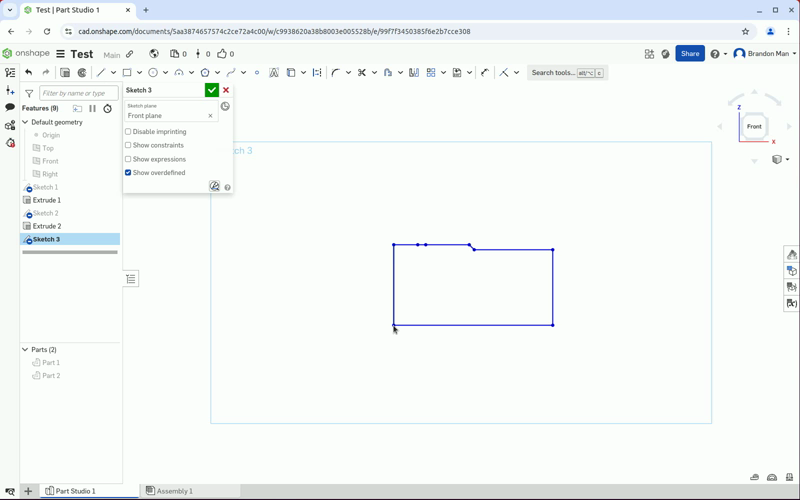
key(c)
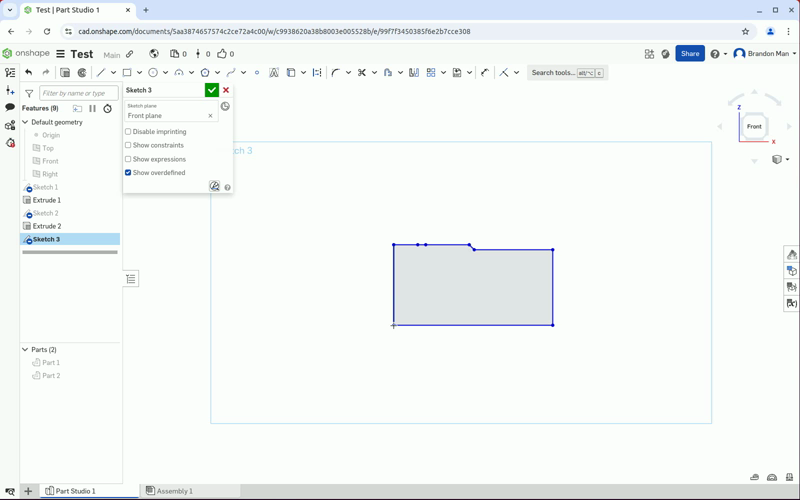
key_down(shift)
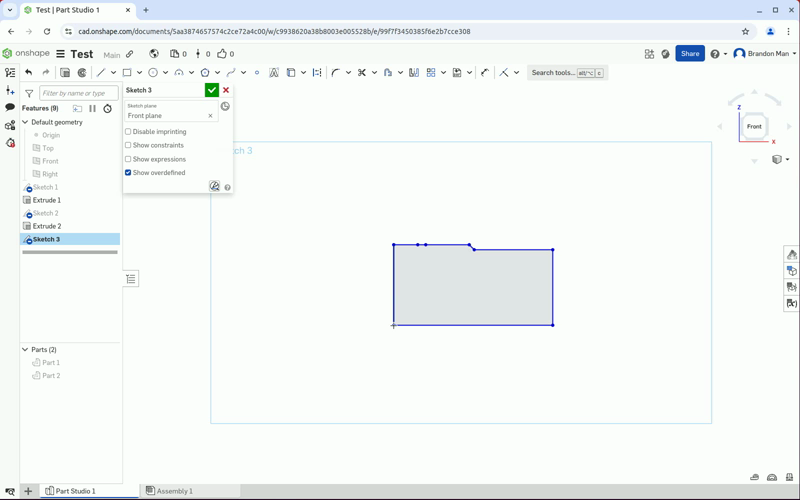
mouse_move(434, 303)
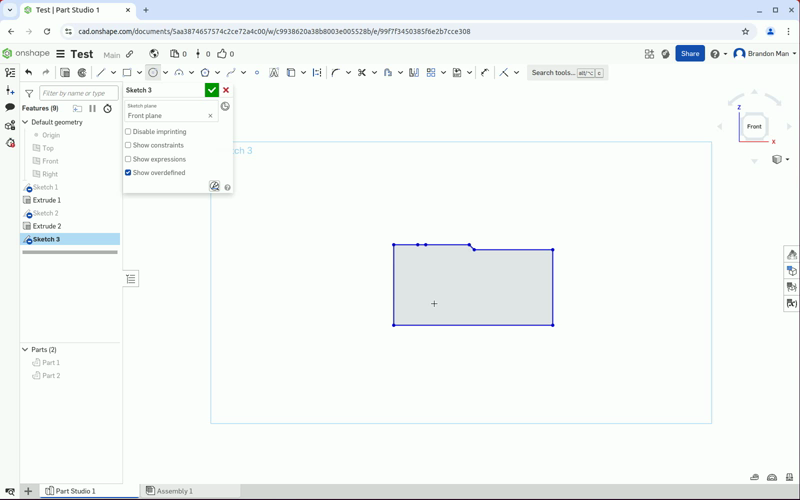
click(434, 303)
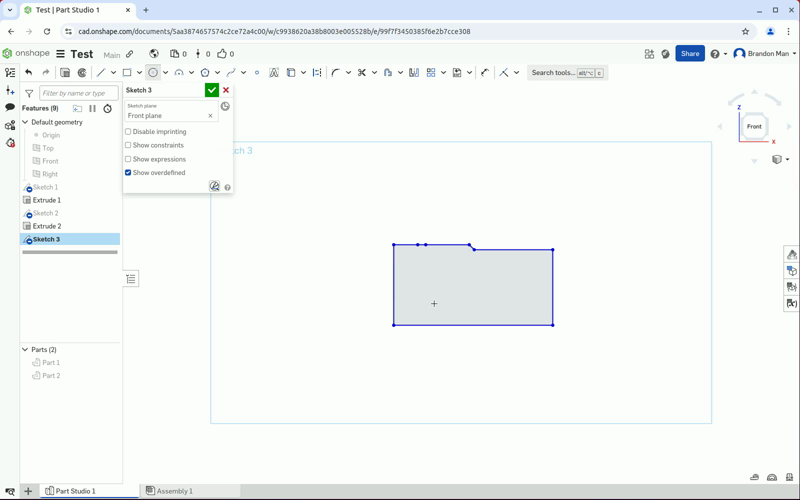
key_up(shift)
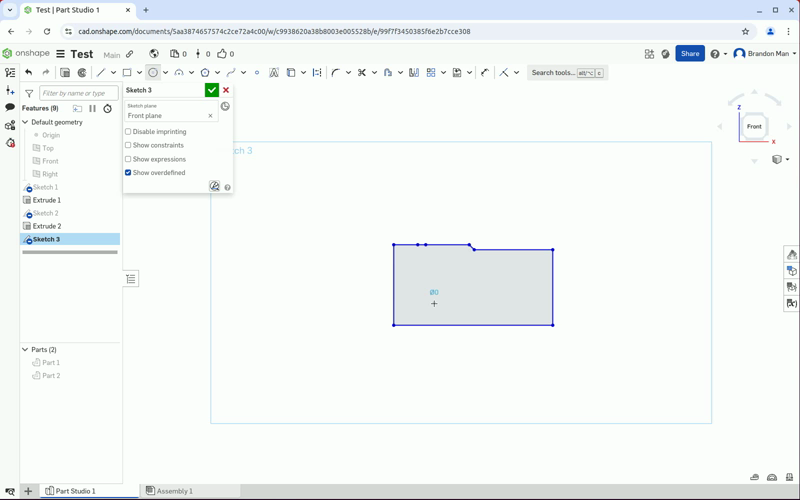
mouse_move(445, 303)
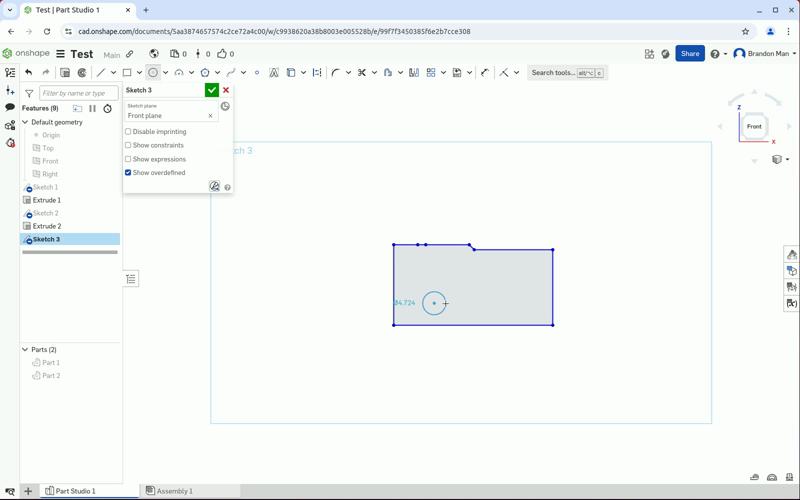
click(445, 303)
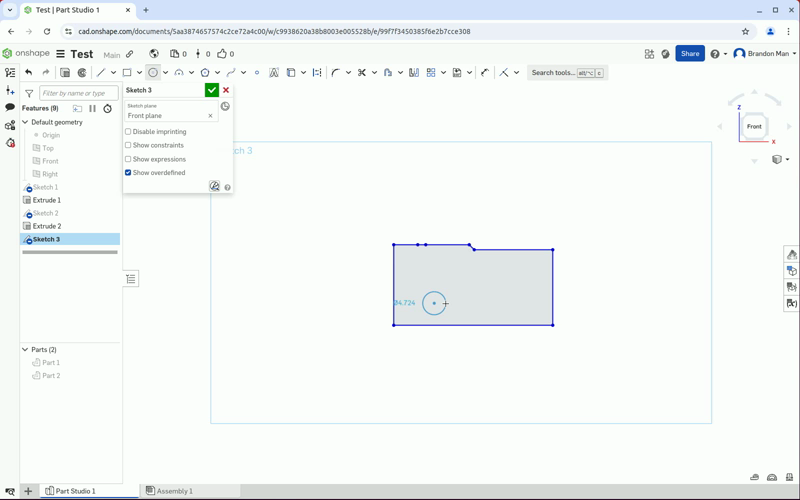
key(esc)
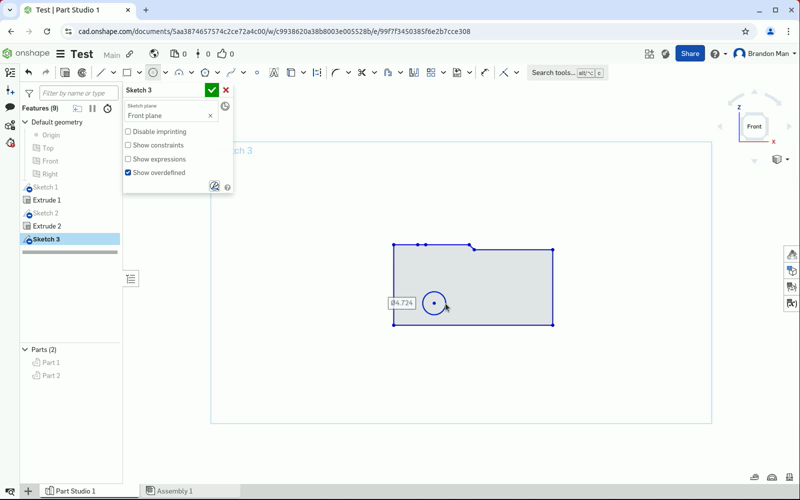
key(c)
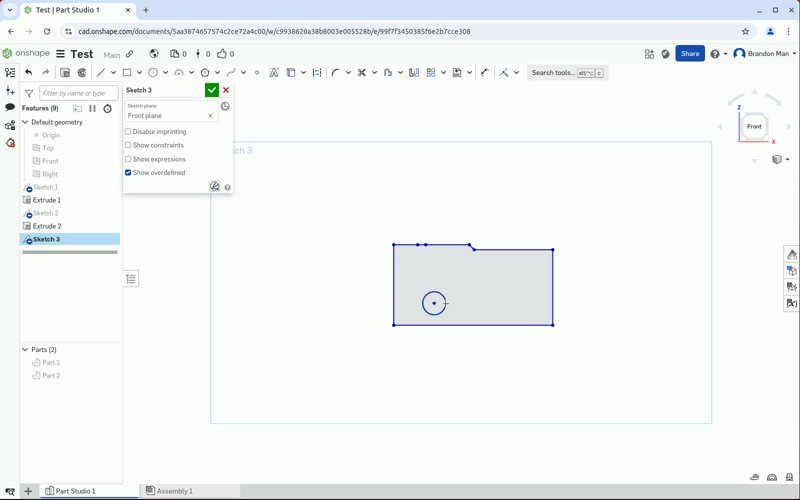
key_down(shift)
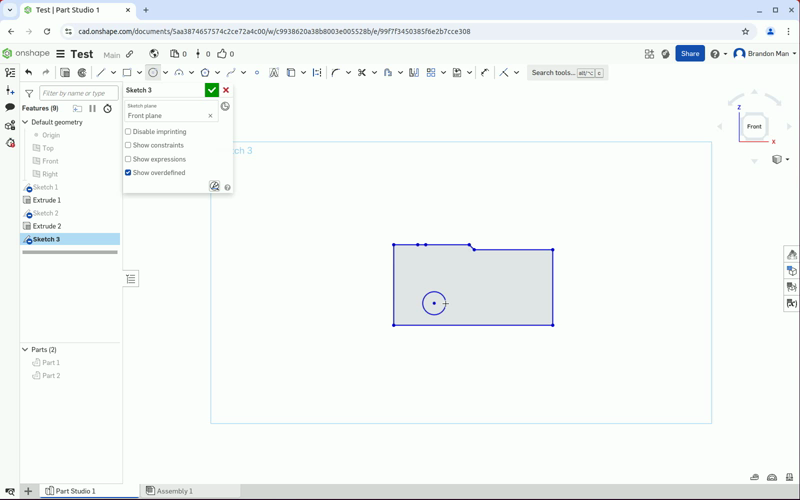
mouse_move(512, 303)
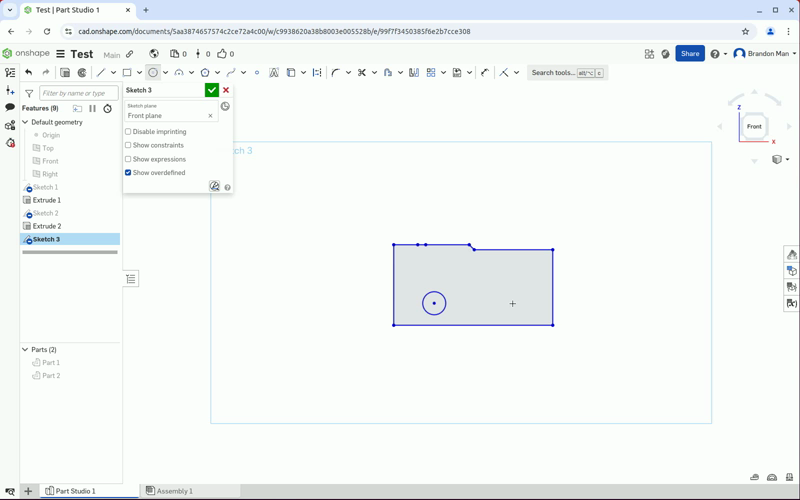
click(512, 303)
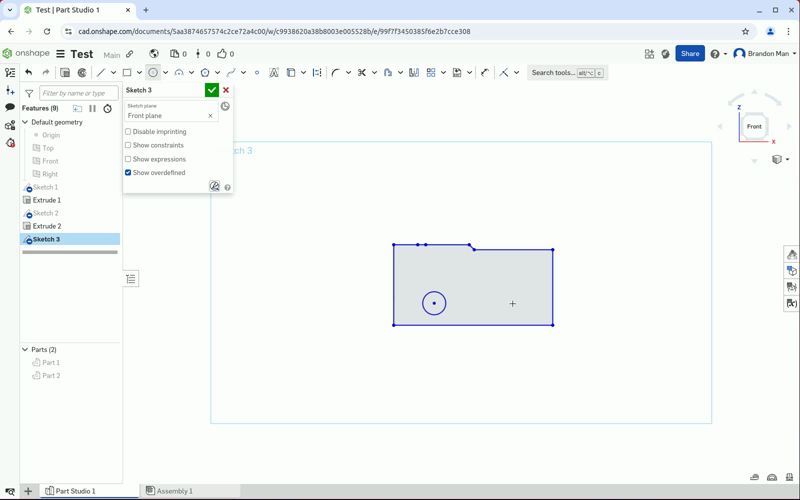
key_up(shift)
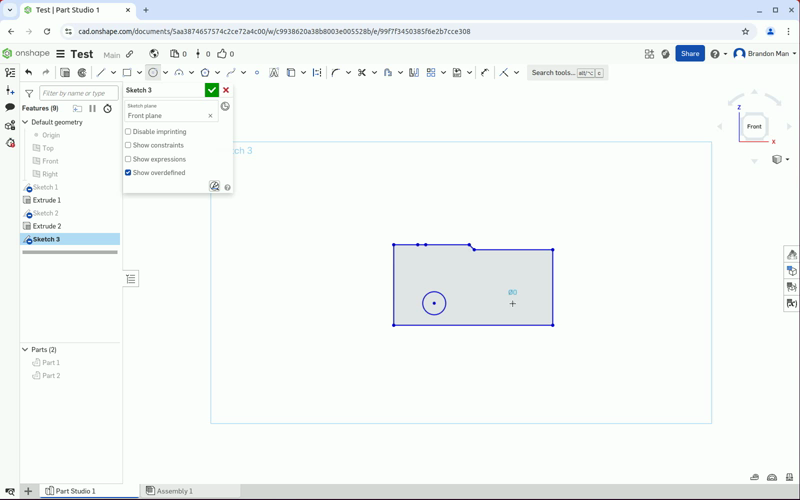
mouse_move(524, 303)
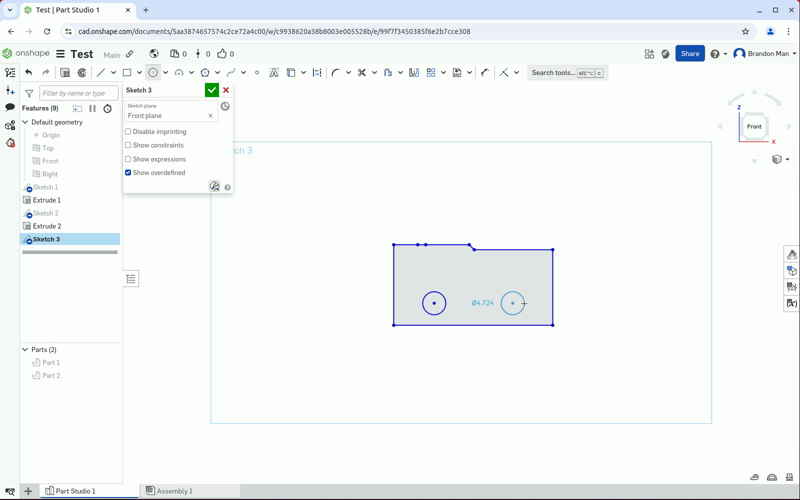
click(524, 303)
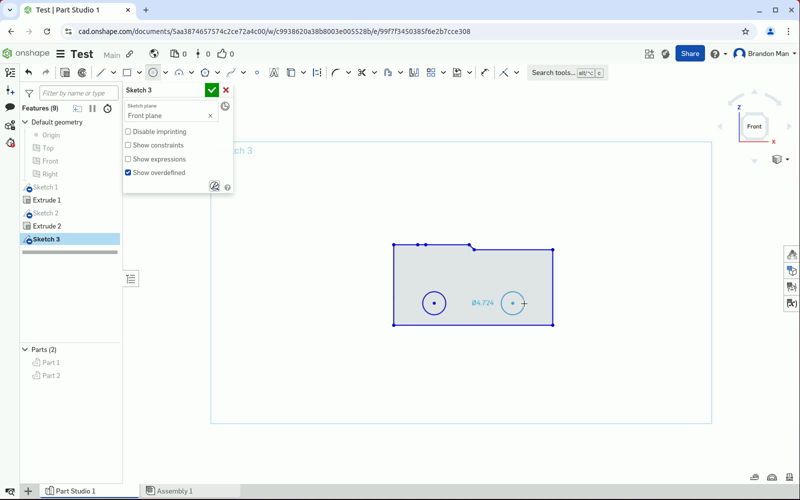
key(esc)
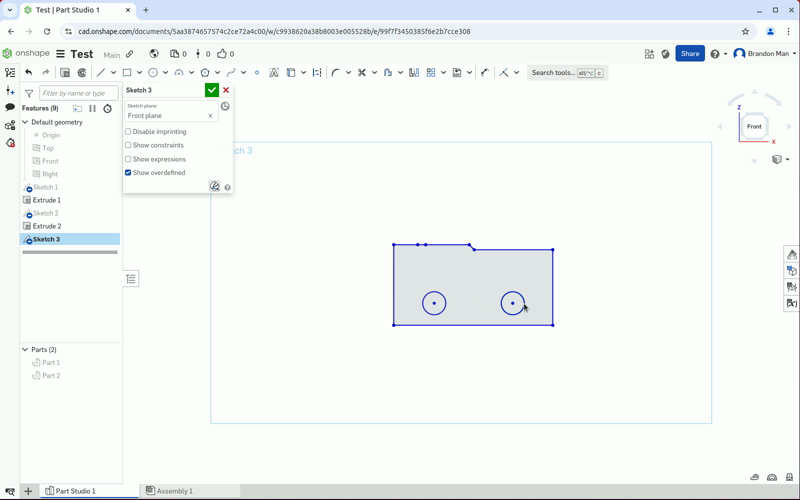
mouse_move(443, 277)
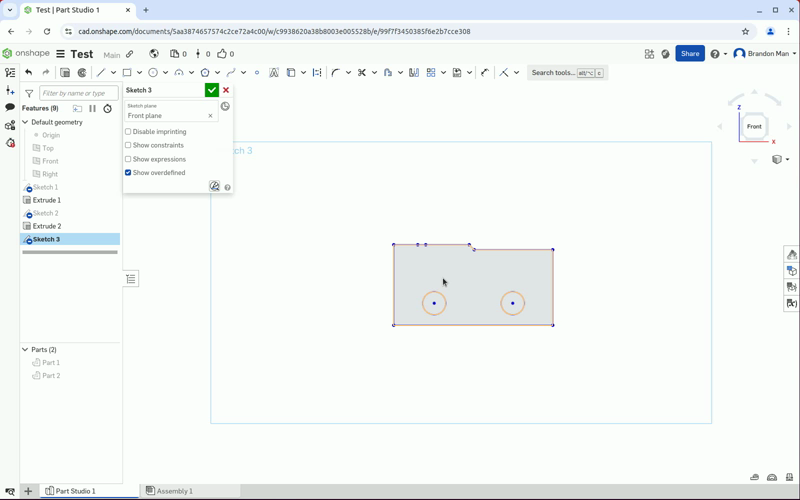
click(443, 277)
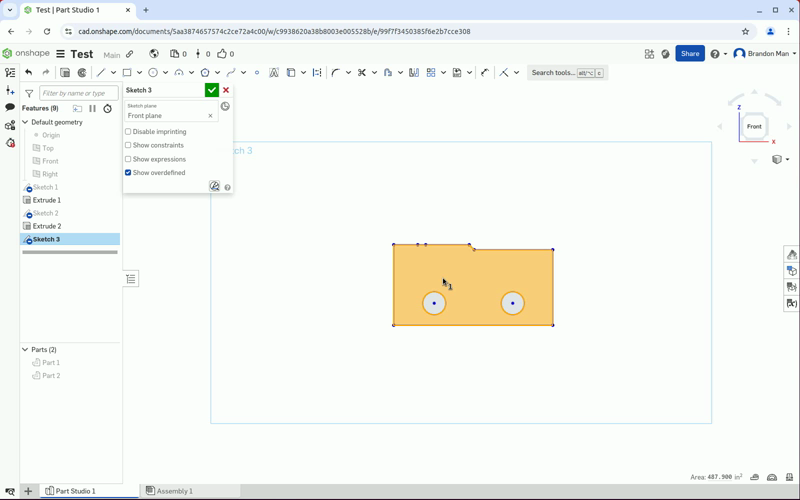
mouse_move(73, 352)
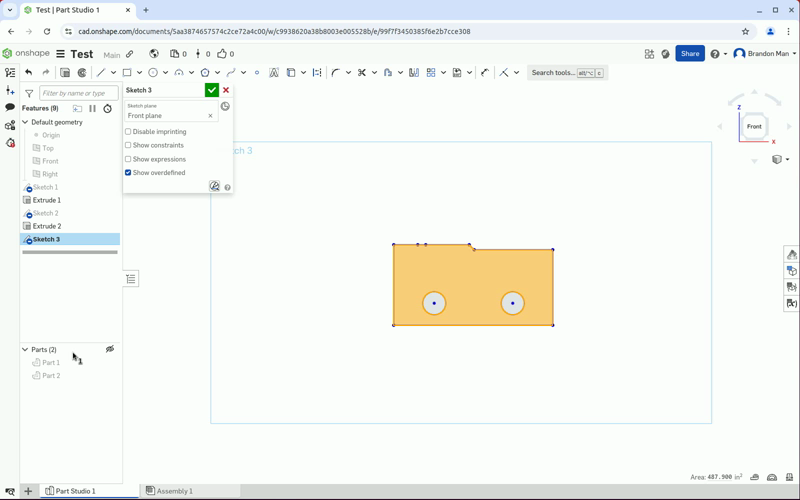
key(shift+y)
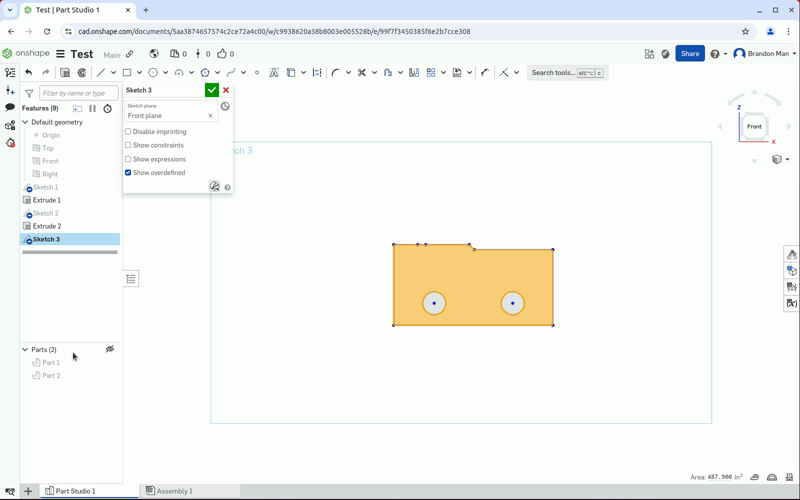
key(shift+e)
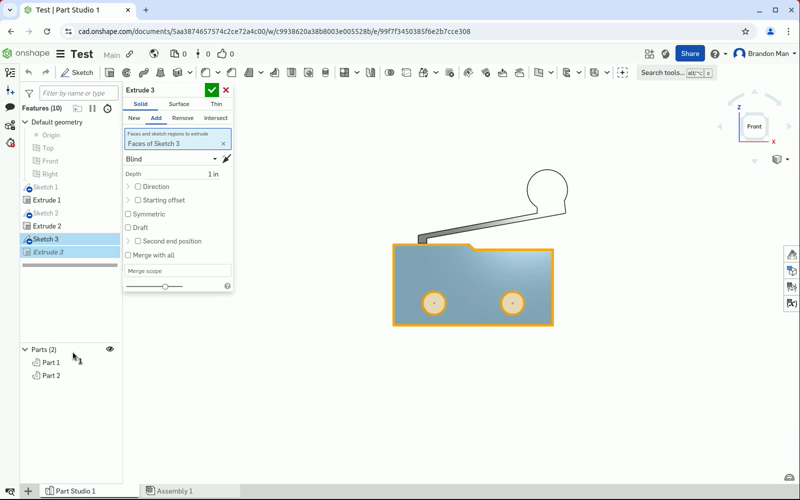
mouse_move(143, 106)
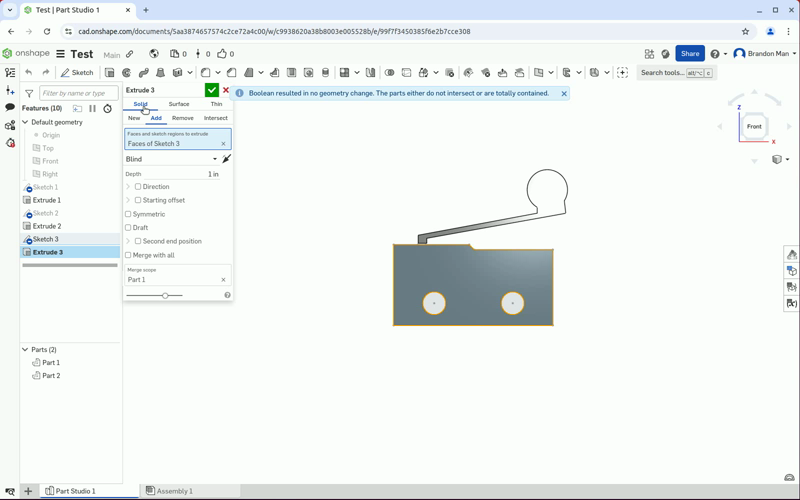
click(143, 106)
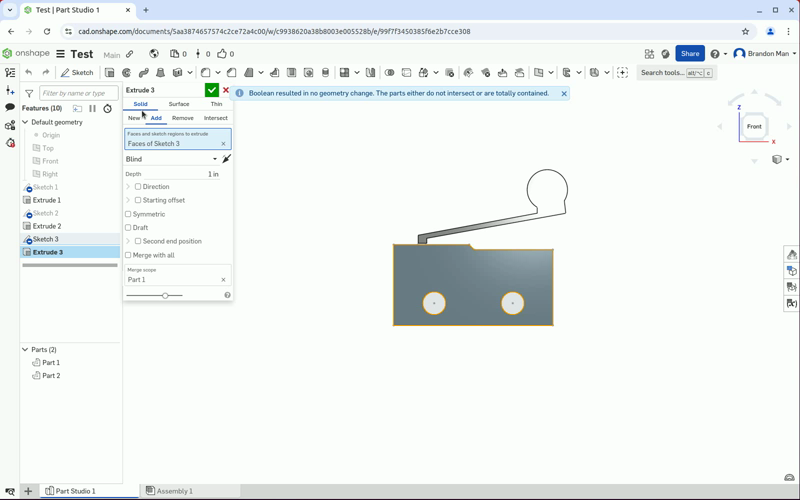
mouse_move(137, 120)
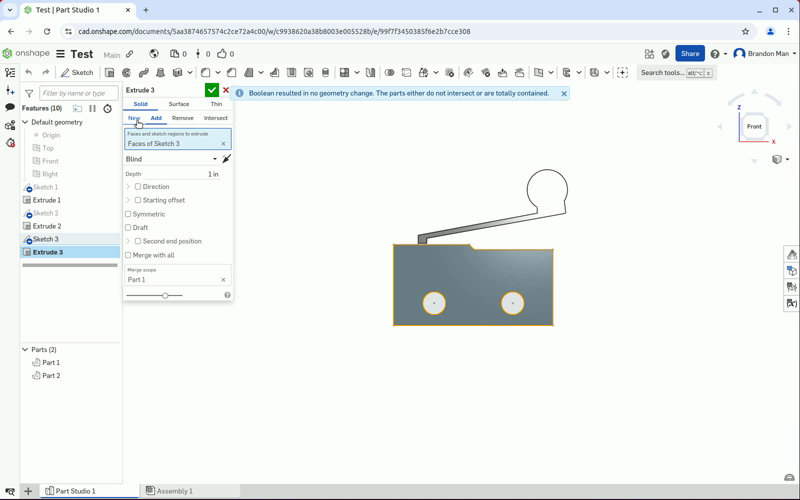
click(137, 120)
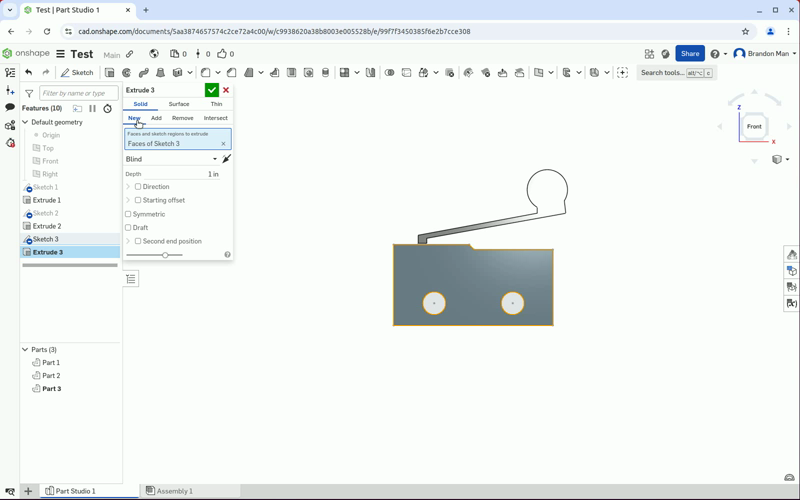
key(tab, 4)
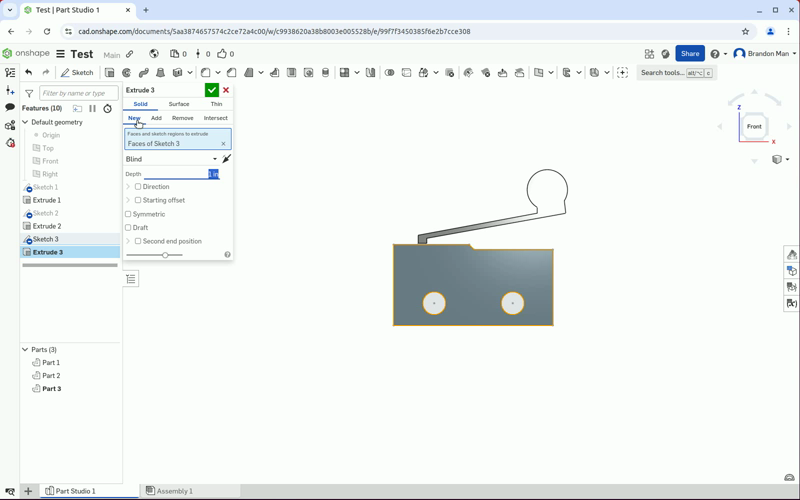
text(10.591)
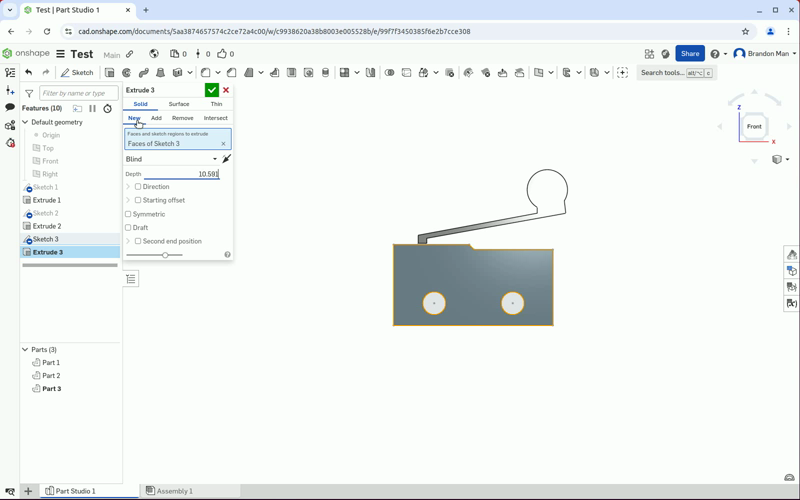
key(enter)
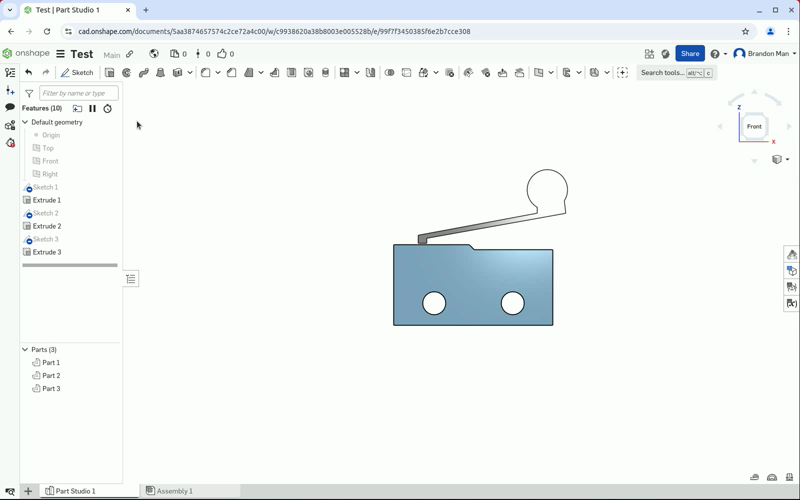
key(shift+h)
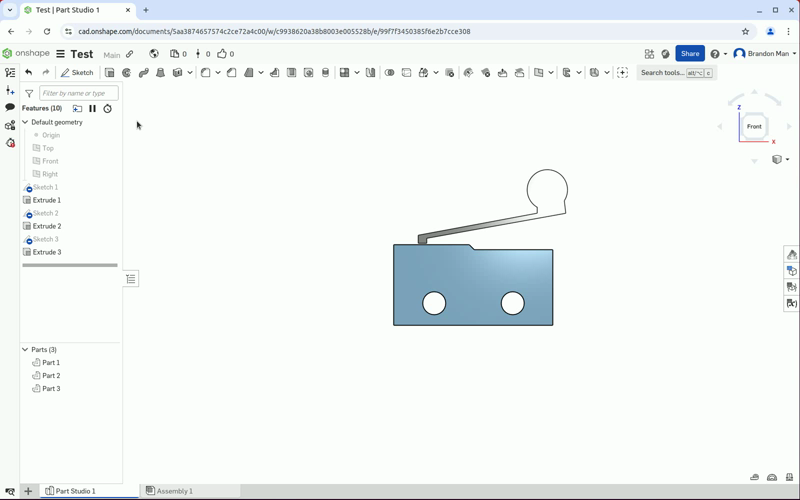
key(shift+h)
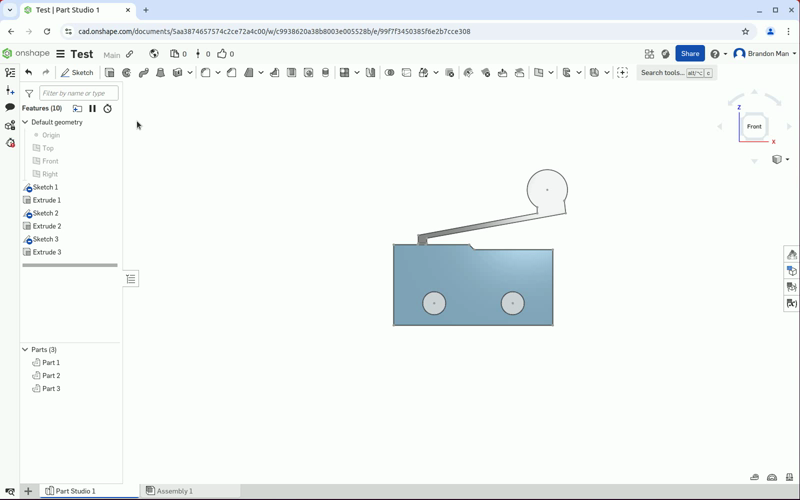
key(shift+7)
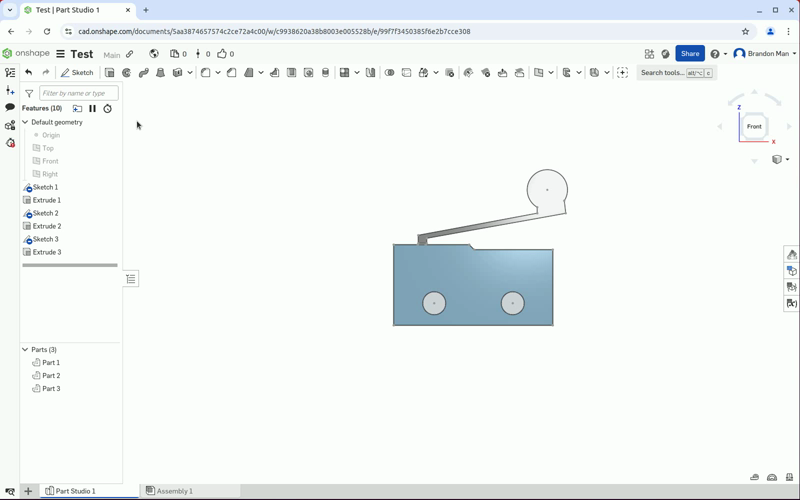
key(left, 2)
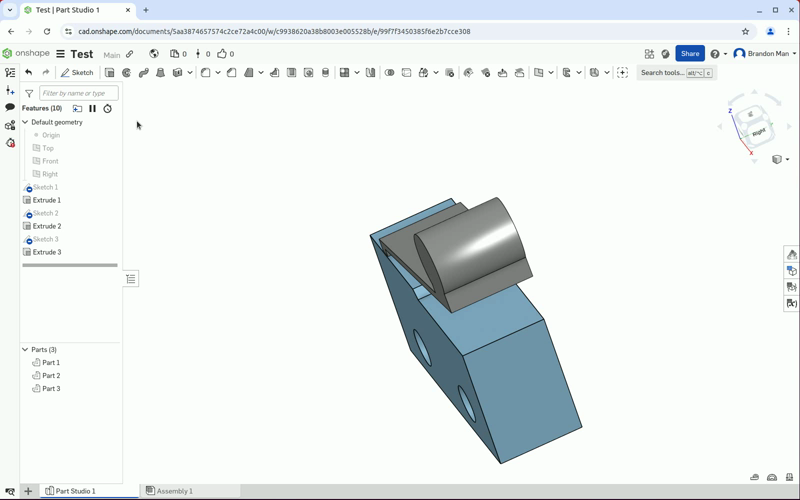
key(down, 2)
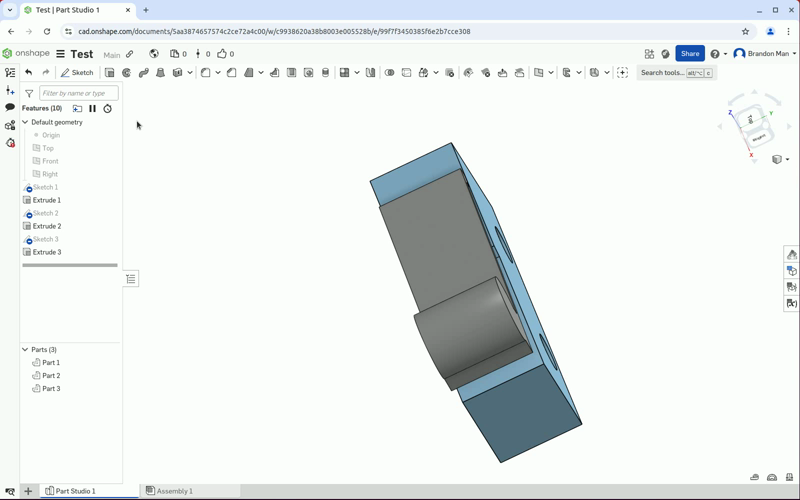
key(up, 2)
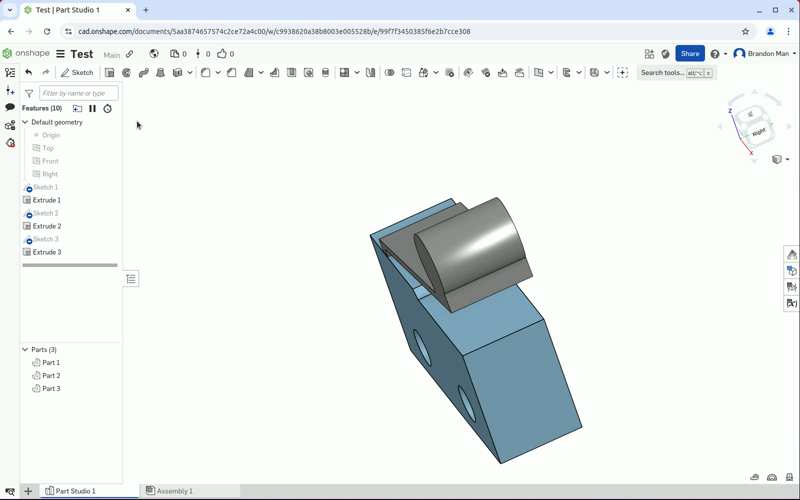
key(right, 2)
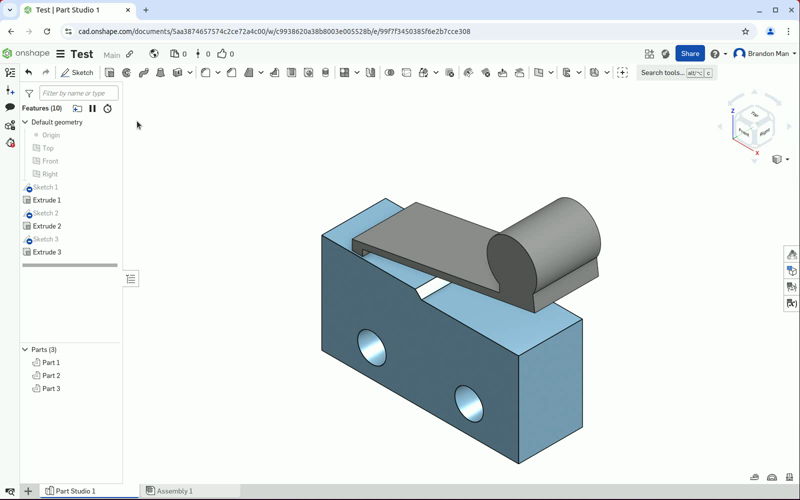
mouse_move(73, 189)
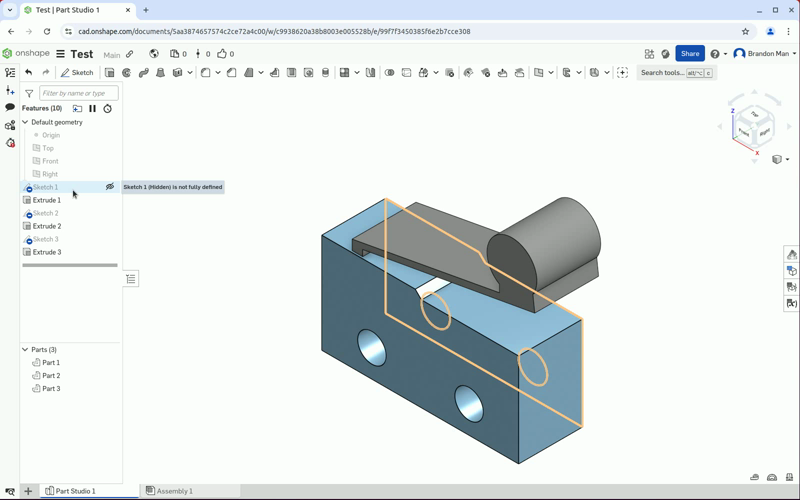
click(73, 189)